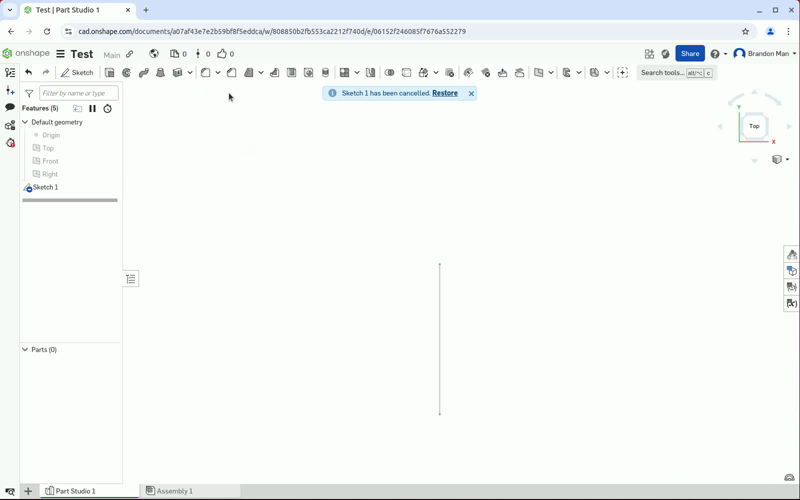
key(shift+h)
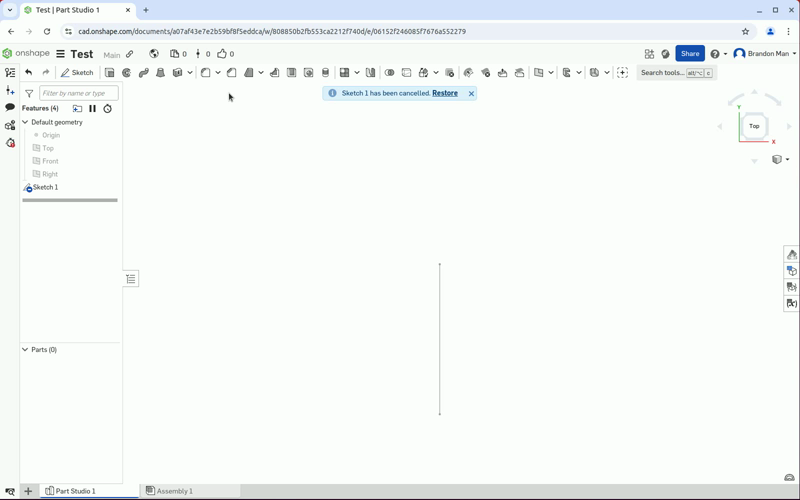
mouse_move(73, 352)
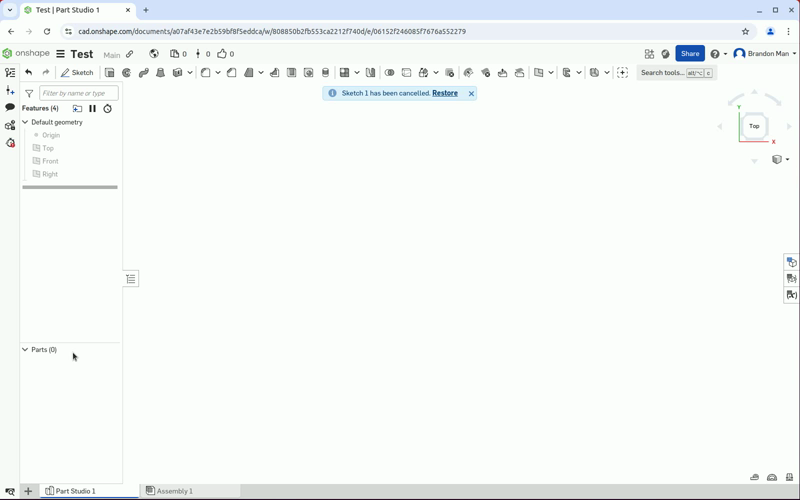
key(y)
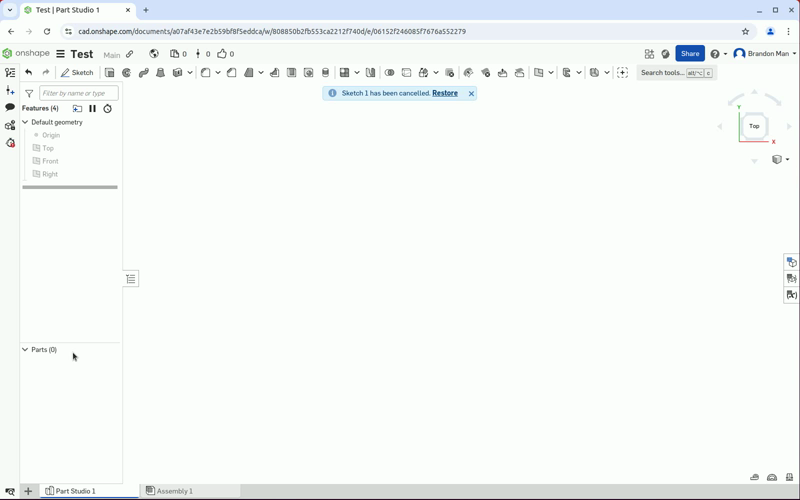
key(shift+p)
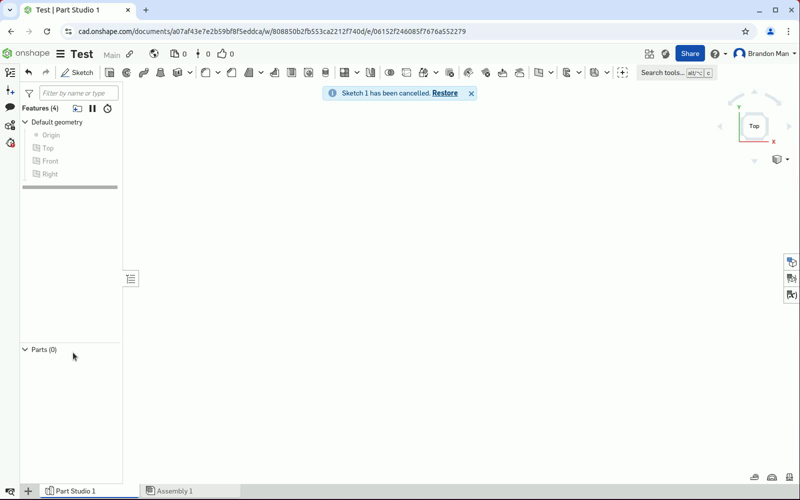
key(space)
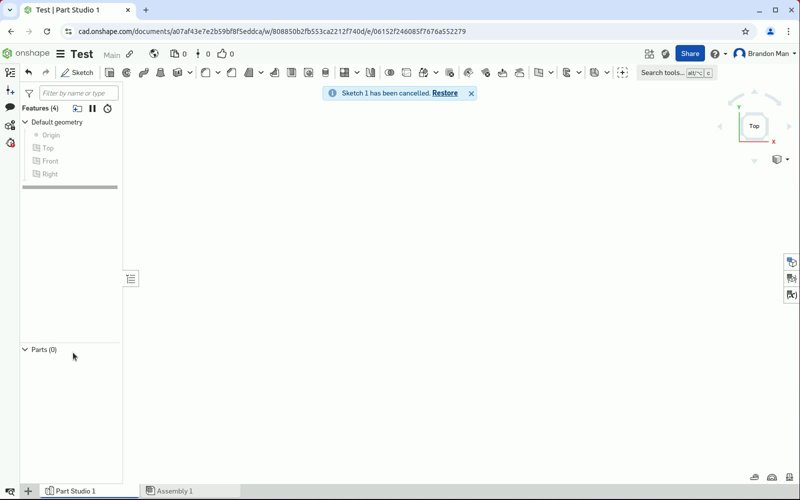
key_down(shift)
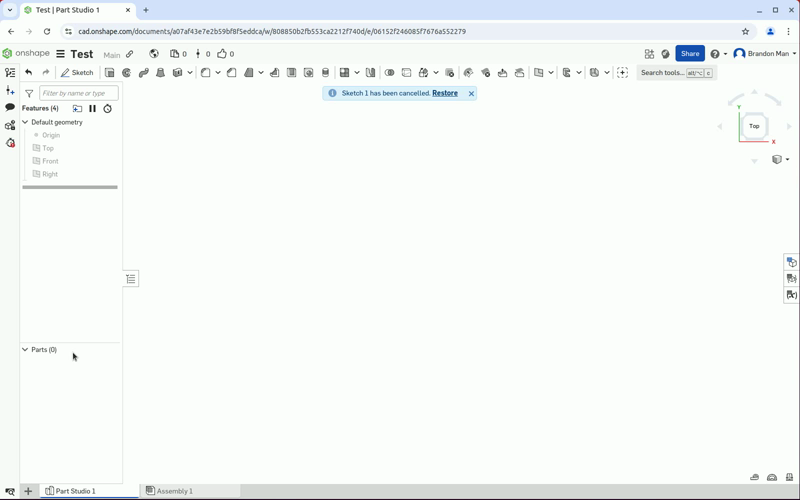
key(up)
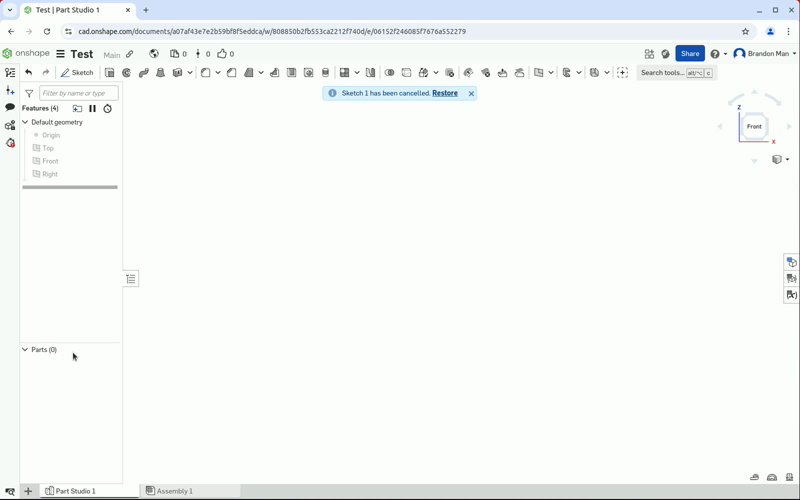
key_up(shift)
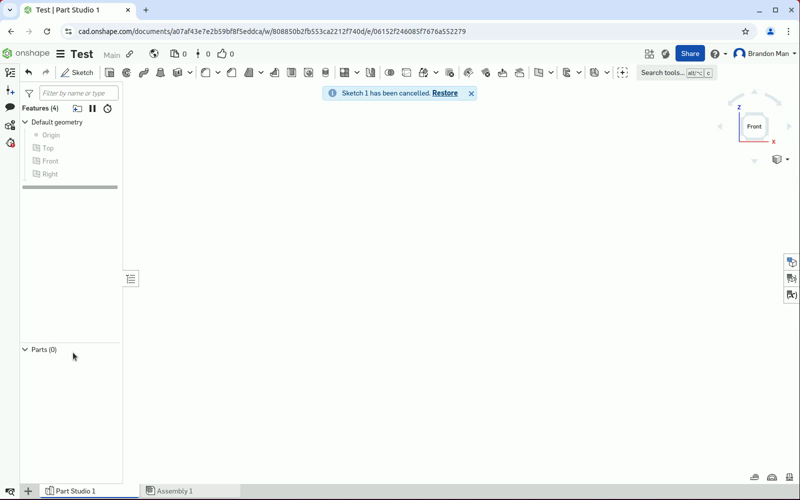
mouse_move(73, 352)
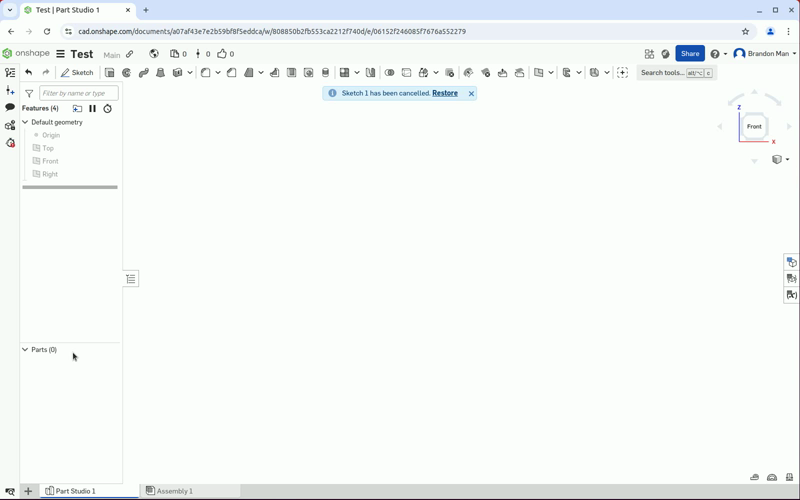
key(shift+y)
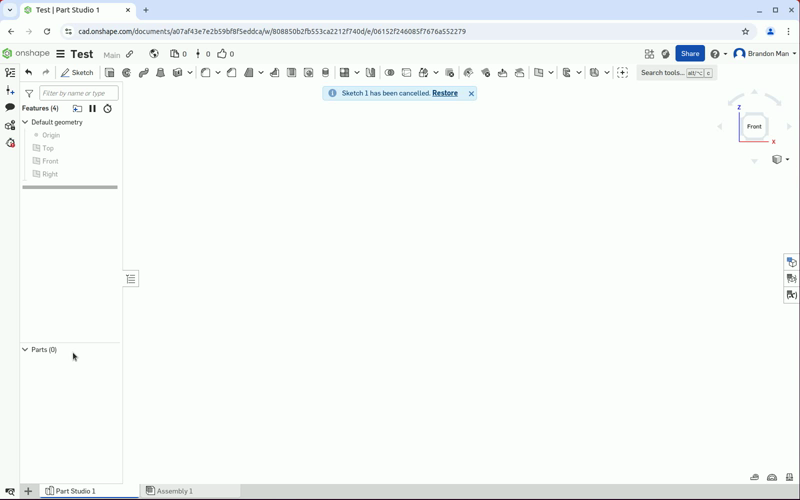
key(shift+s)
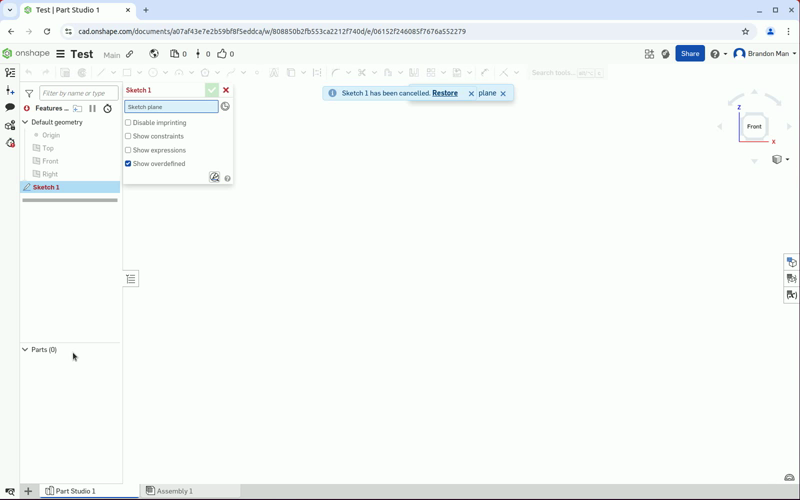
mouse_move(73, 163)
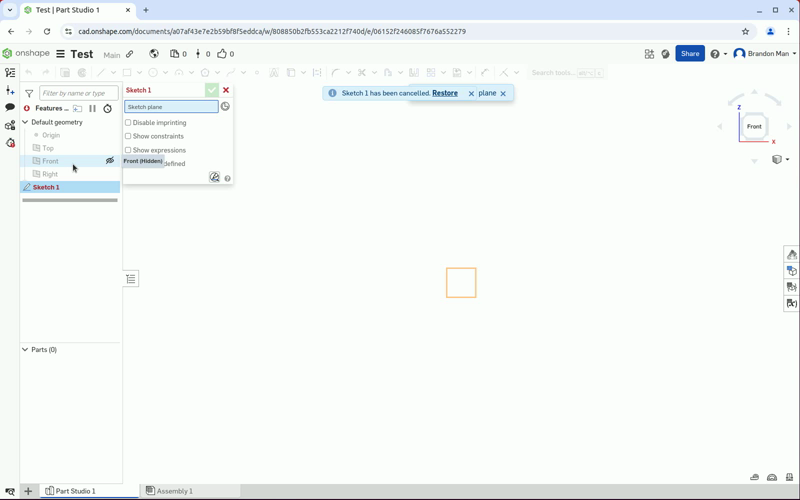
click(73, 163)
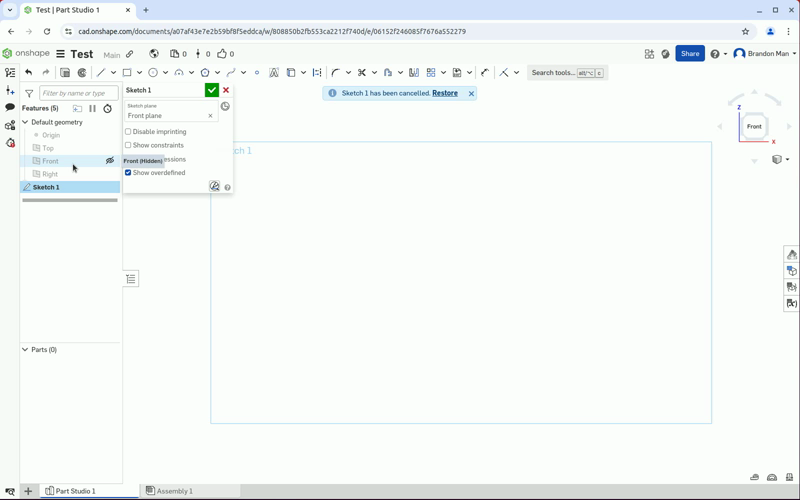
mouse_move(73, 352)
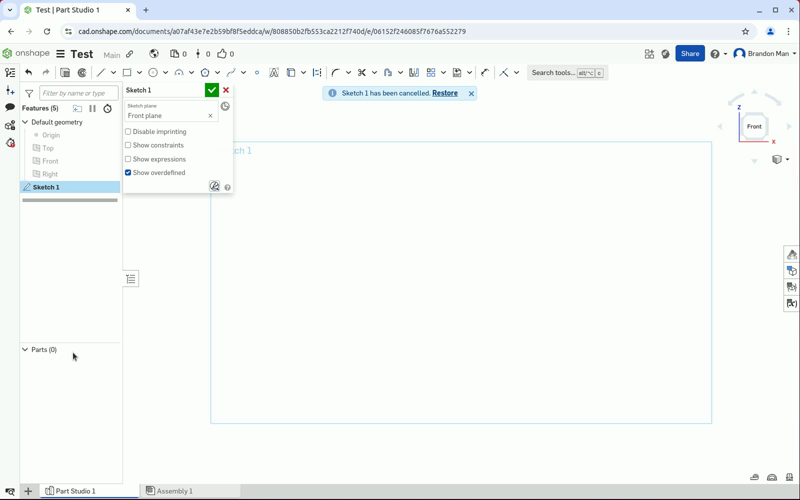
key(y)
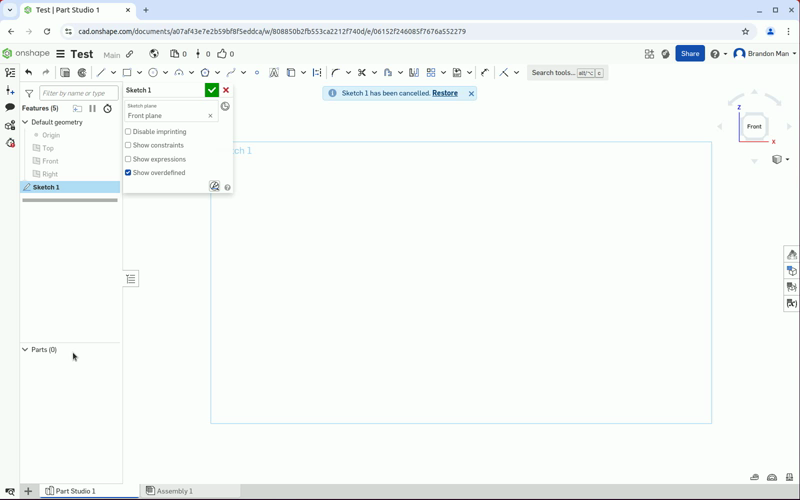
key(a)
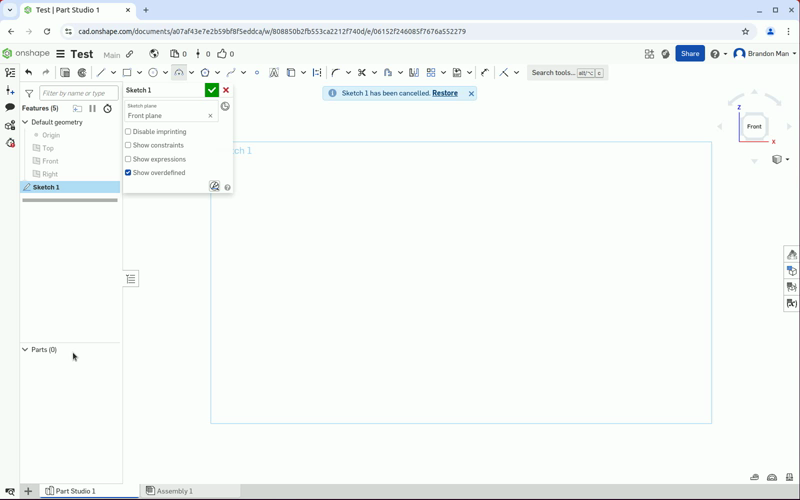
key_down(shift)
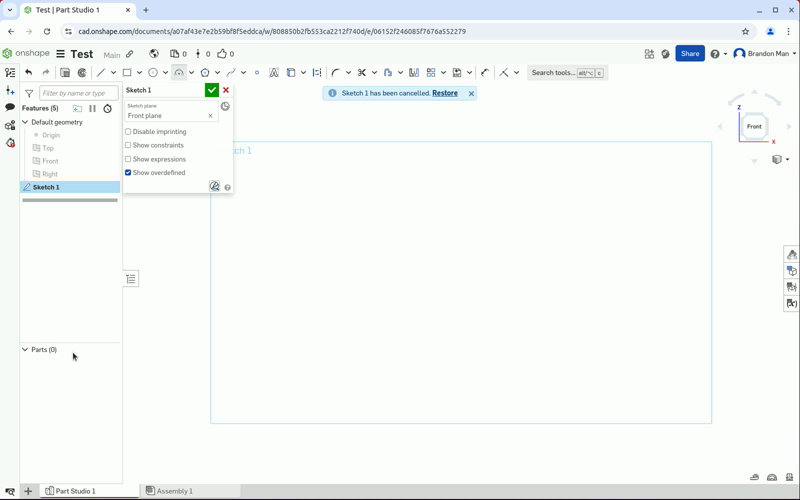
mouse_move(393, 251)
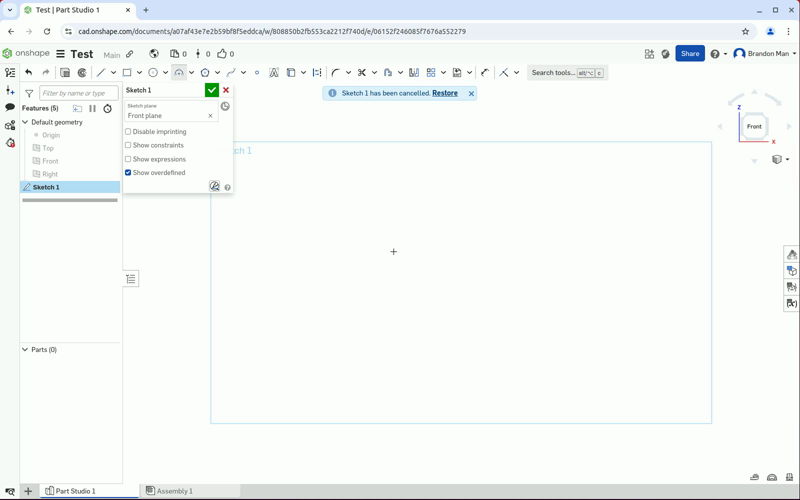
click(393, 251)
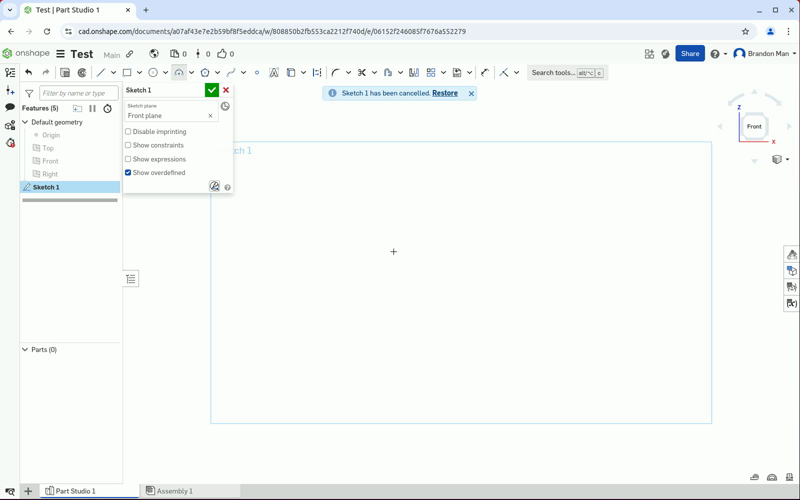
key_up(shift)
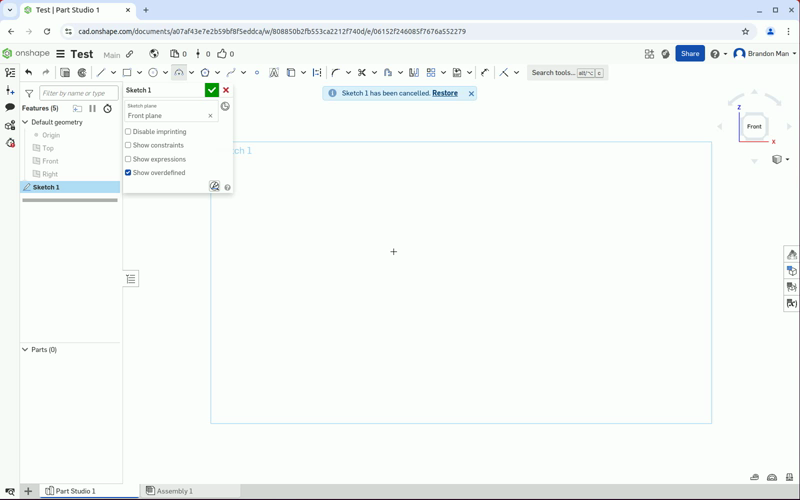
key_down(shift)
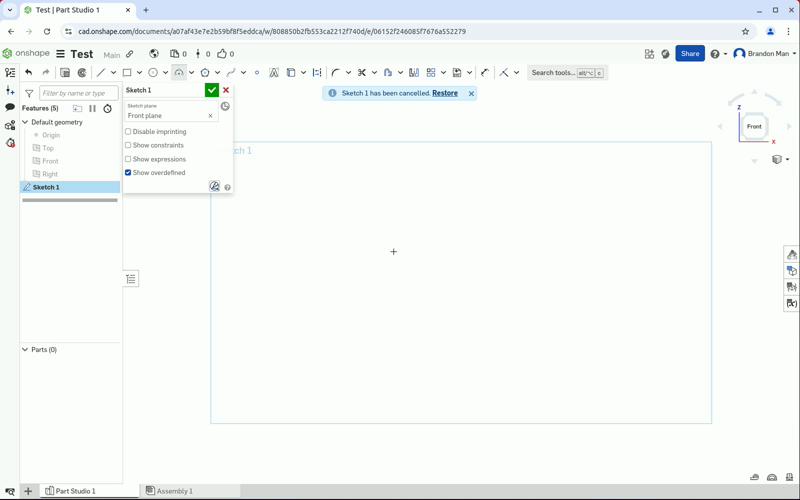
mouse_move(407, 282)
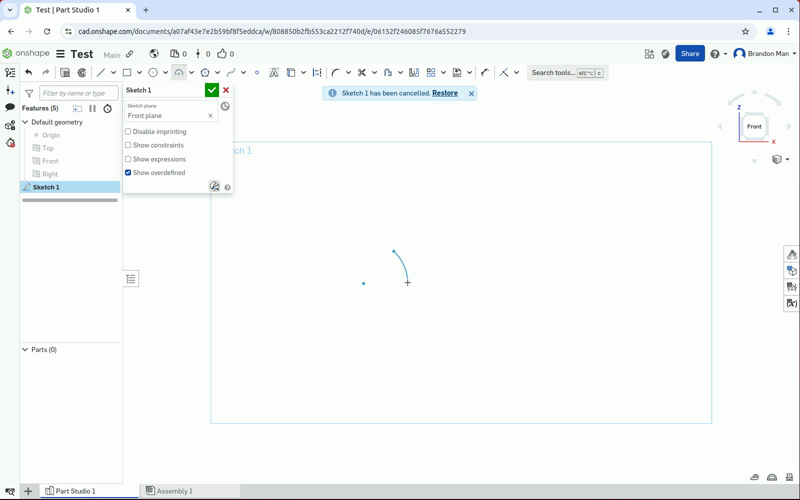
click(407, 282)
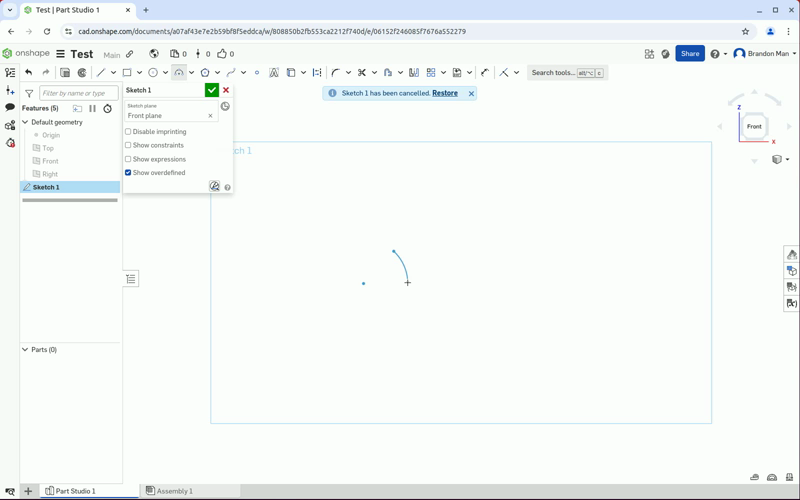
mouse_move(397, 268)
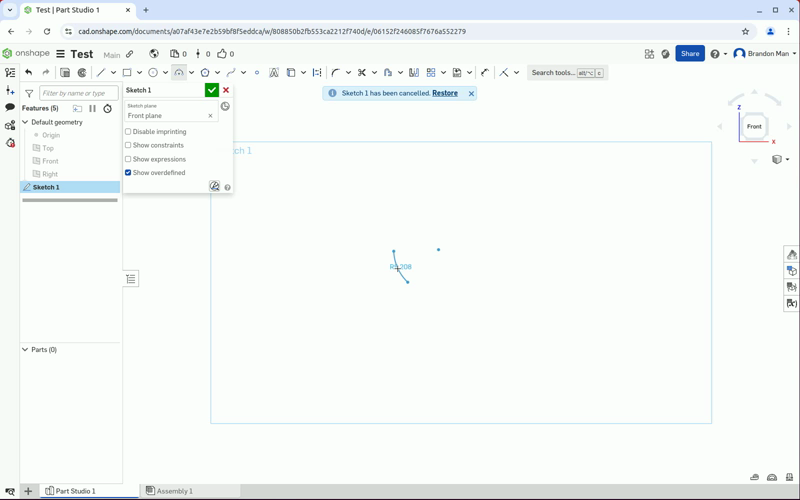
click(397, 268)
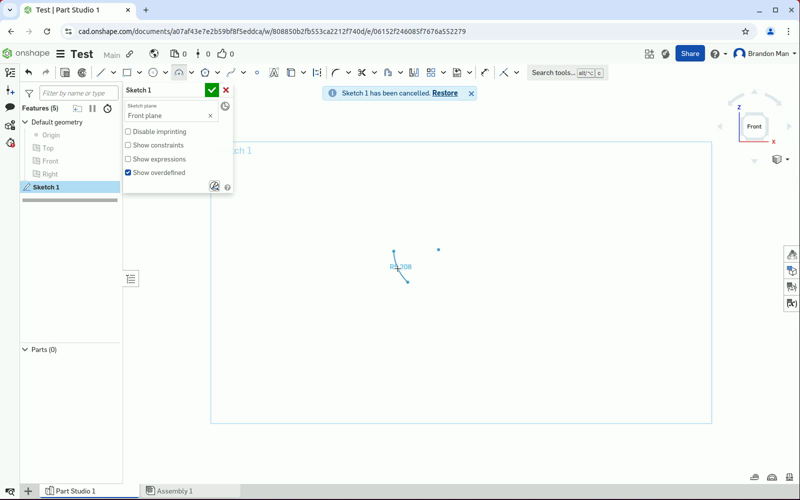
key_up(shift)
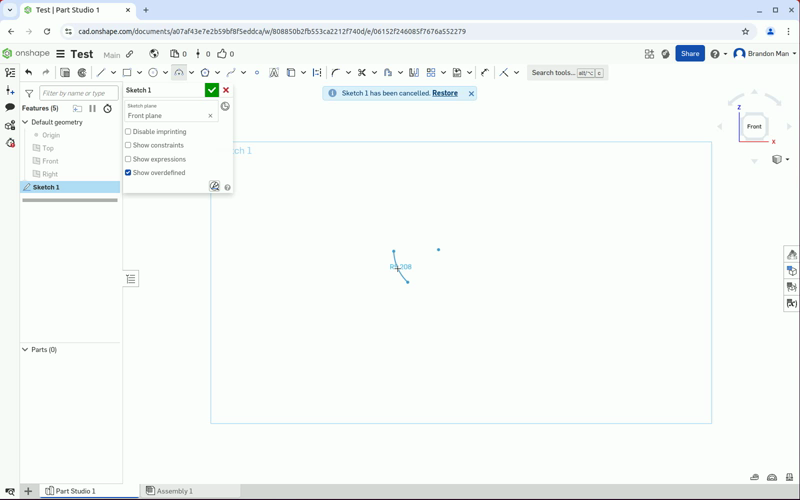
key(esc)
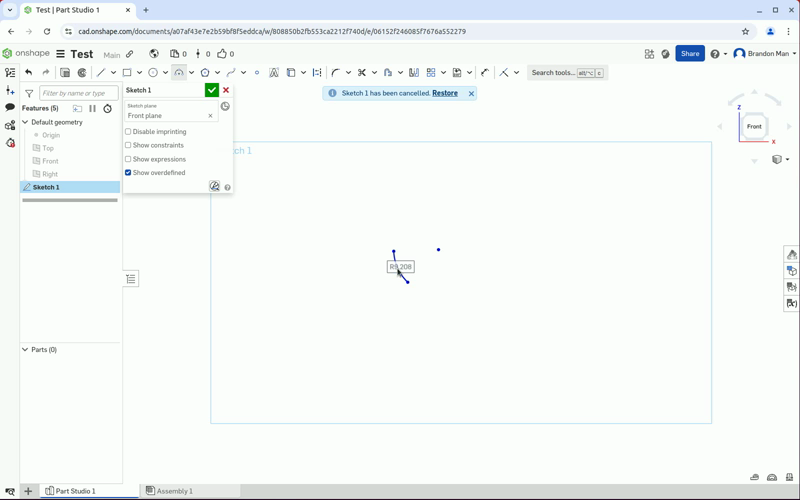
key(l)
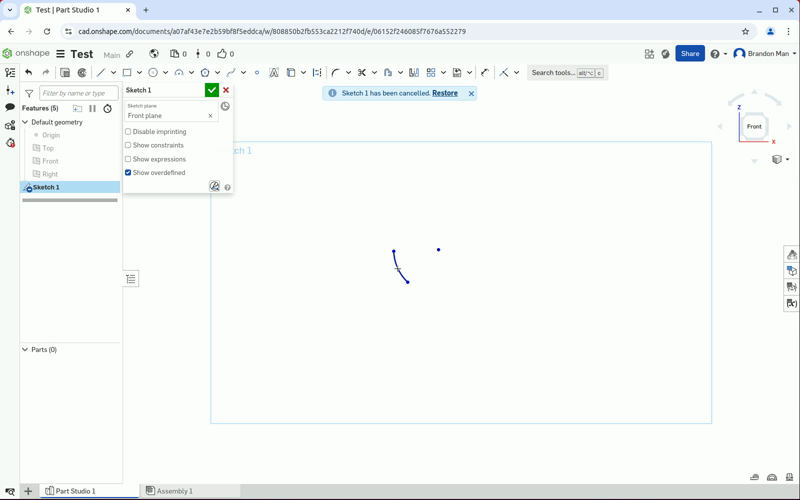
mouse_move(407, 282)
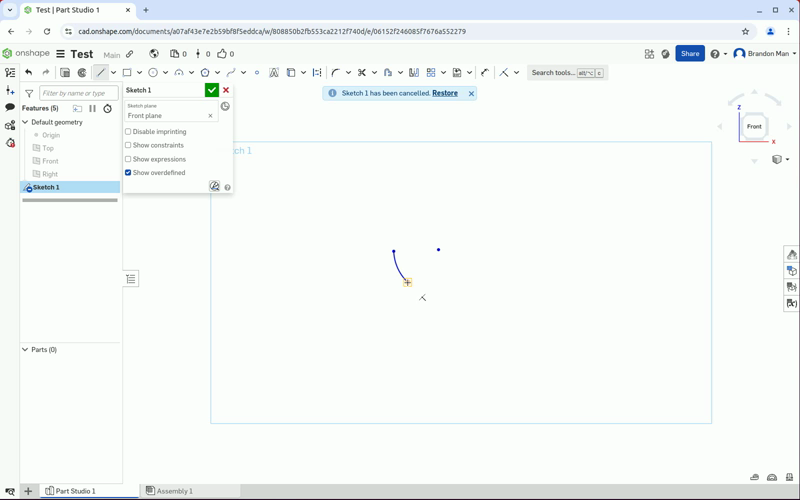
click(407, 282)
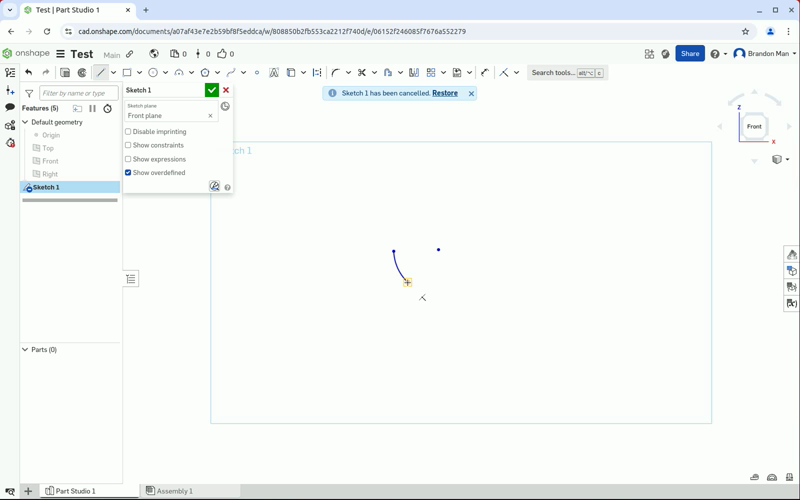
key_down(shift)
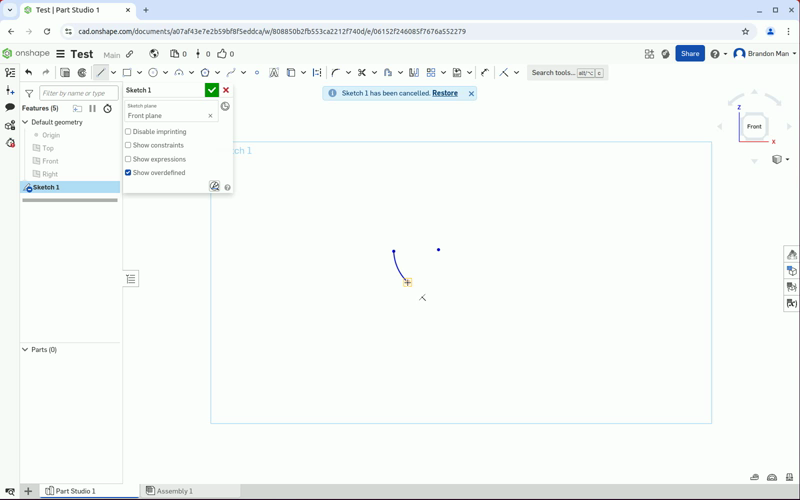
mouse_move(437, 282)
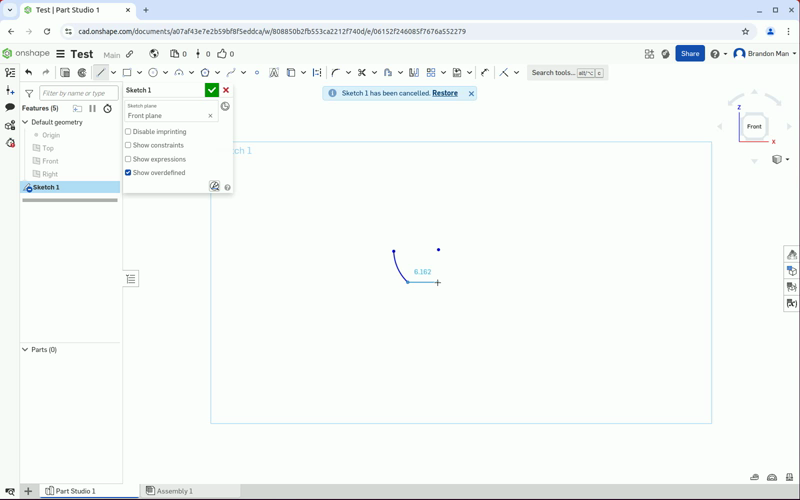
mouse_move(467, 282)
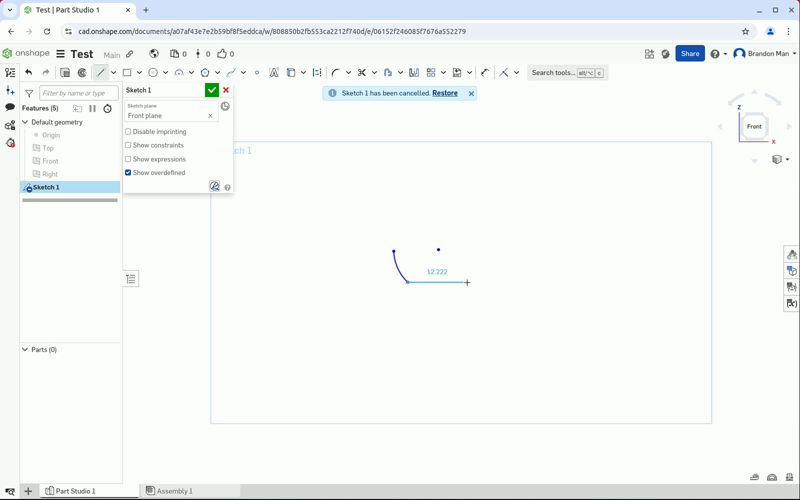
click(467, 282)
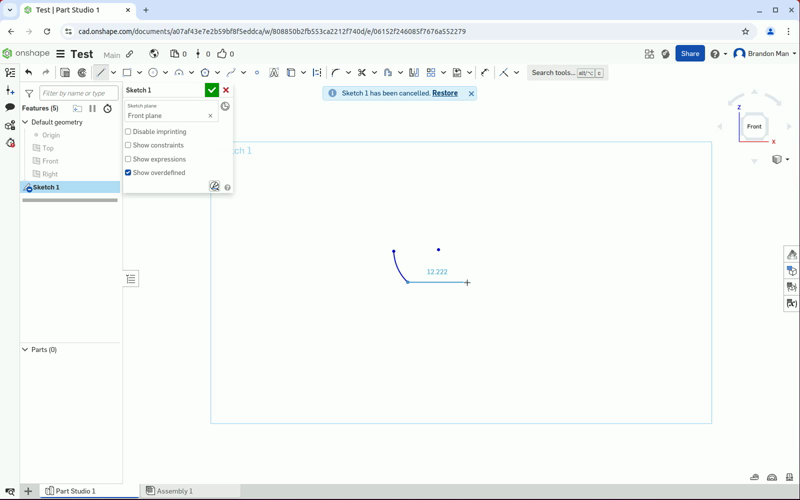
key_up(shift)
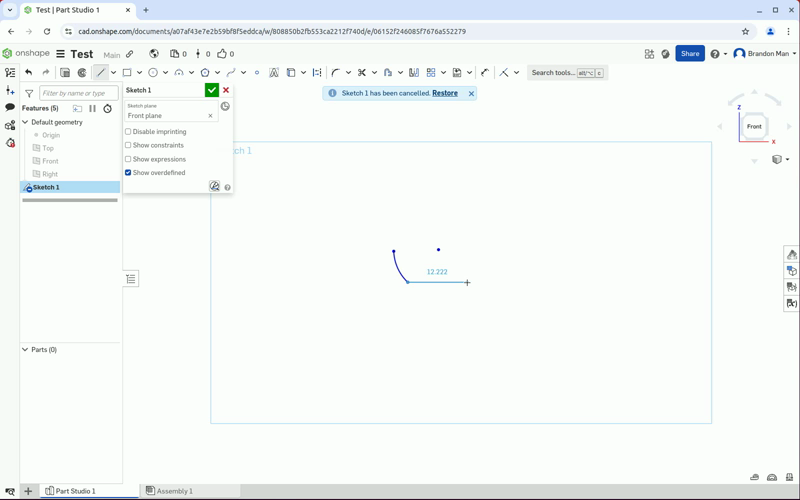
key(esc)
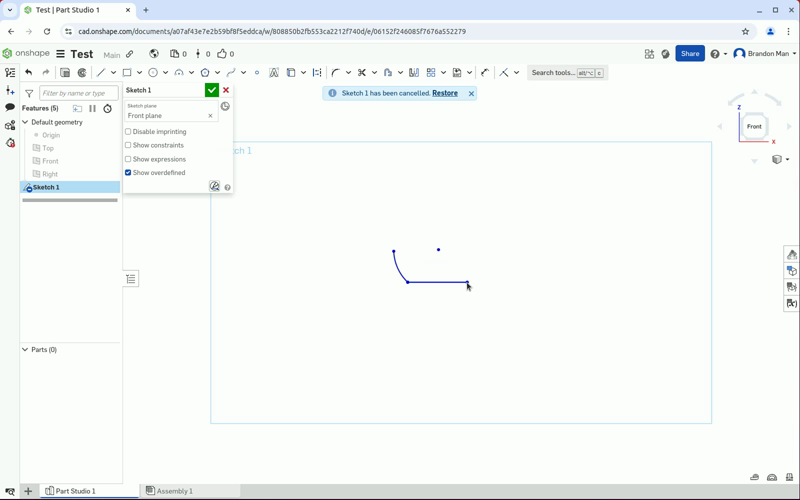
key(a)
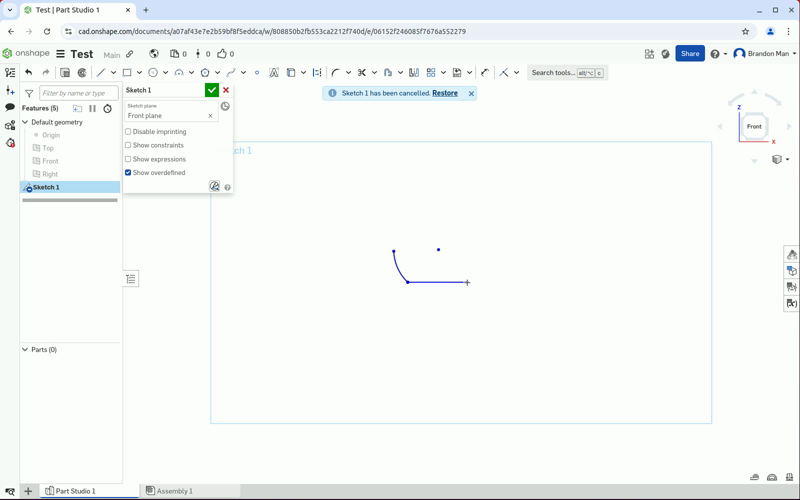
mouse_move(467, 282)
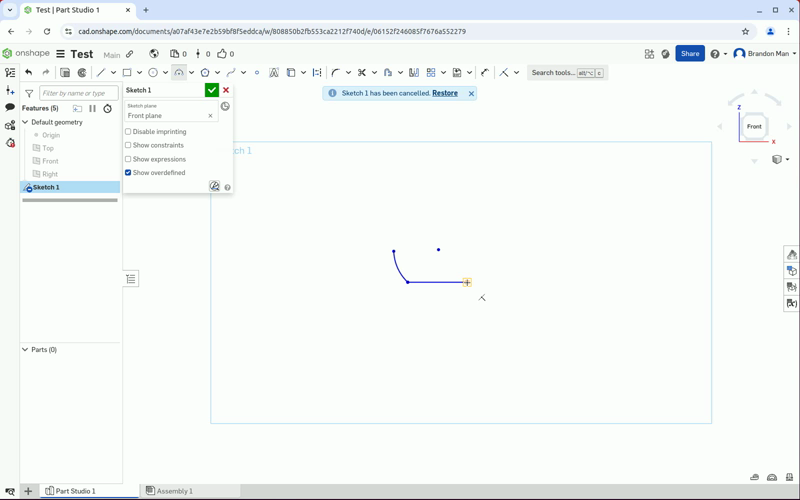
click(467, 282)
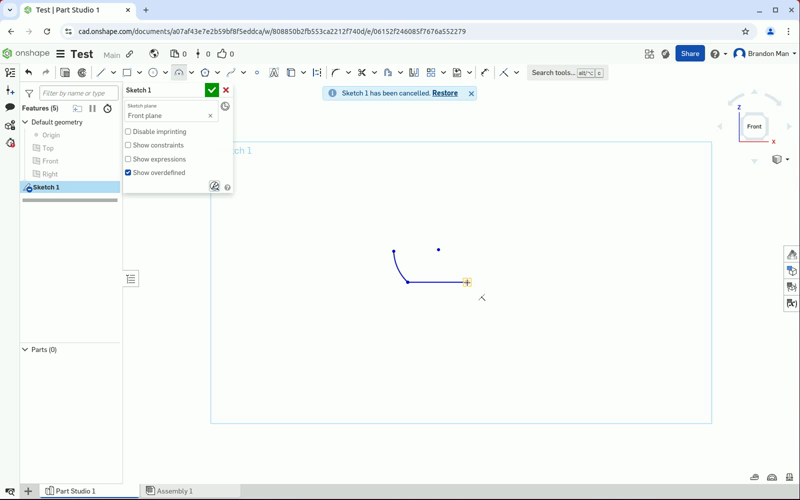
key_down(shift)
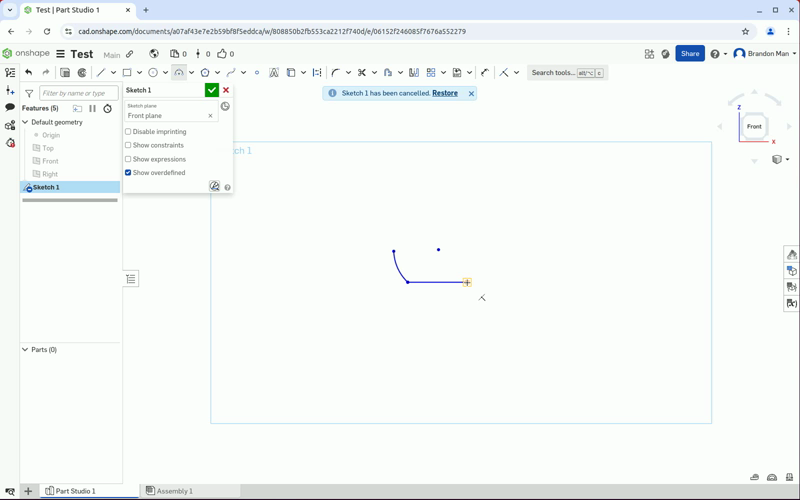
mouse_move(481, 251)
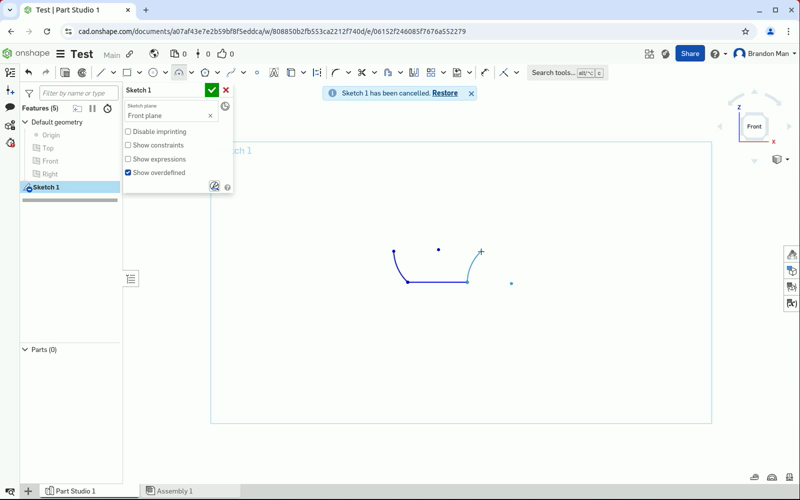
click(481, 251)
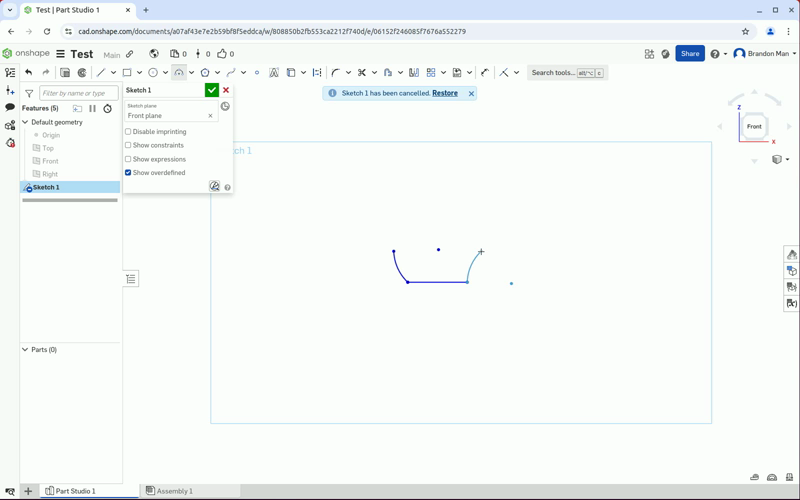
mouse_move(477, 268)
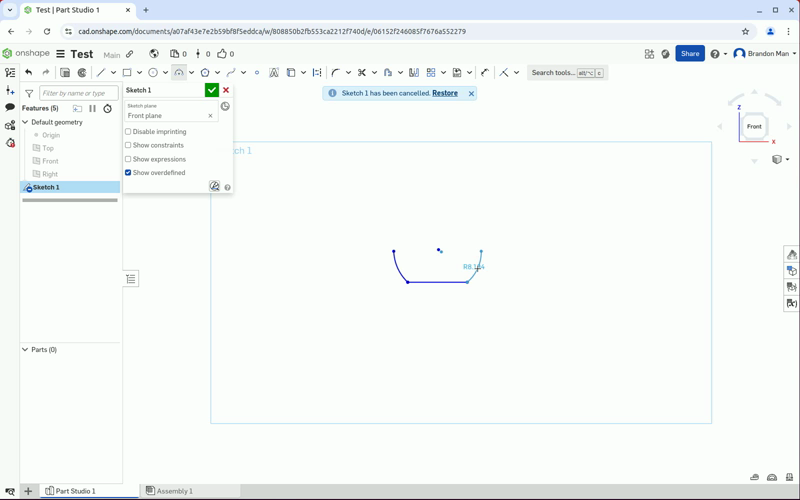
click(477, 268)
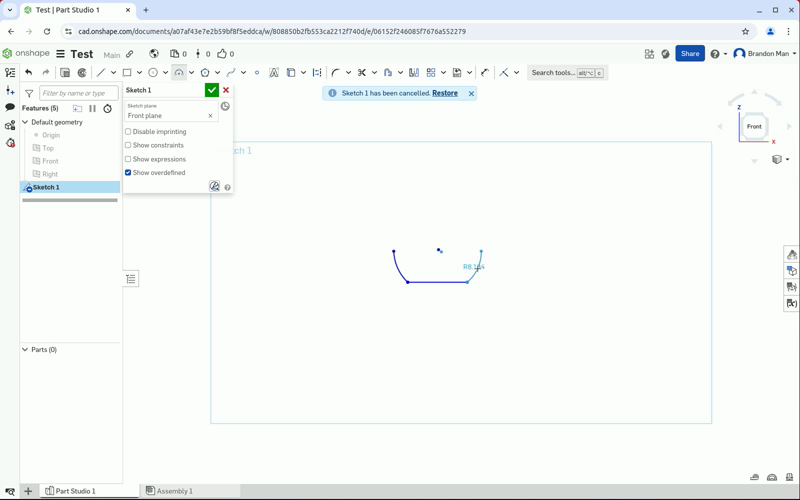
key_up(shift)
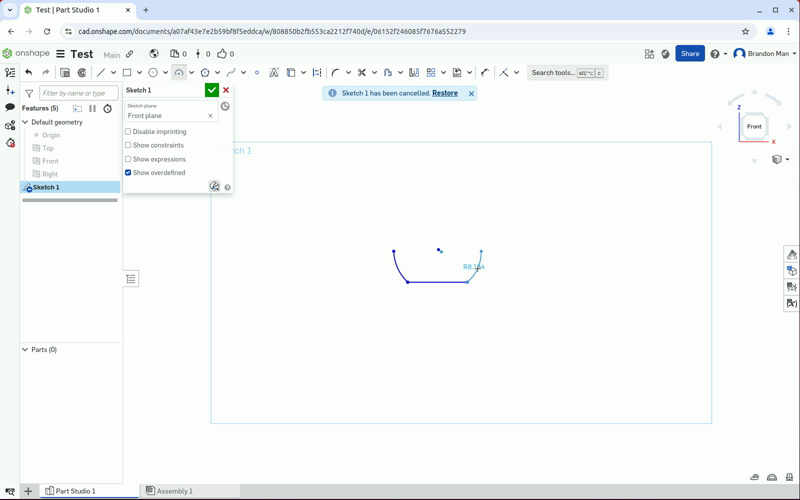
key(esc)
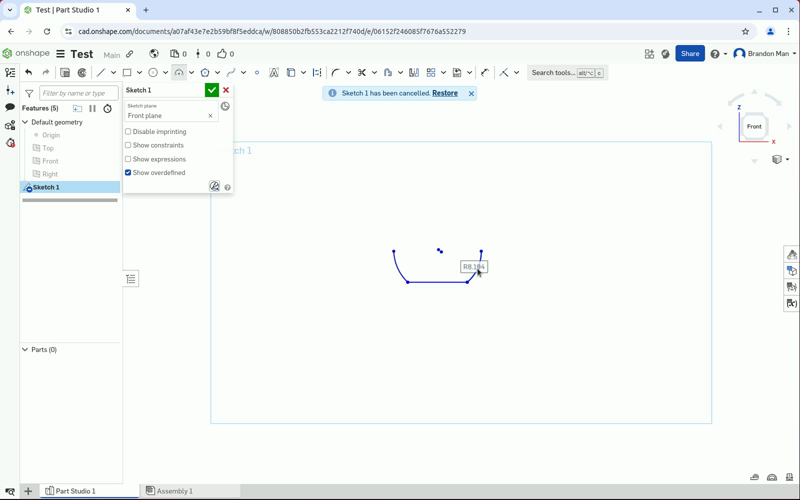
key(l)
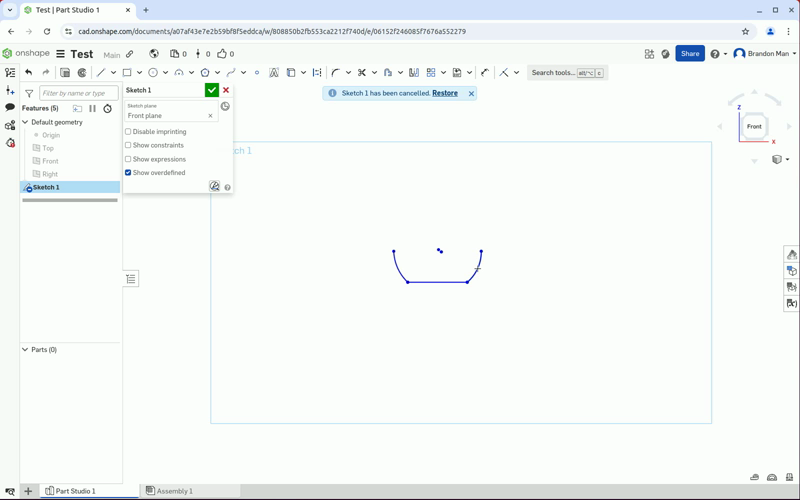
mouse_move(481, 251)
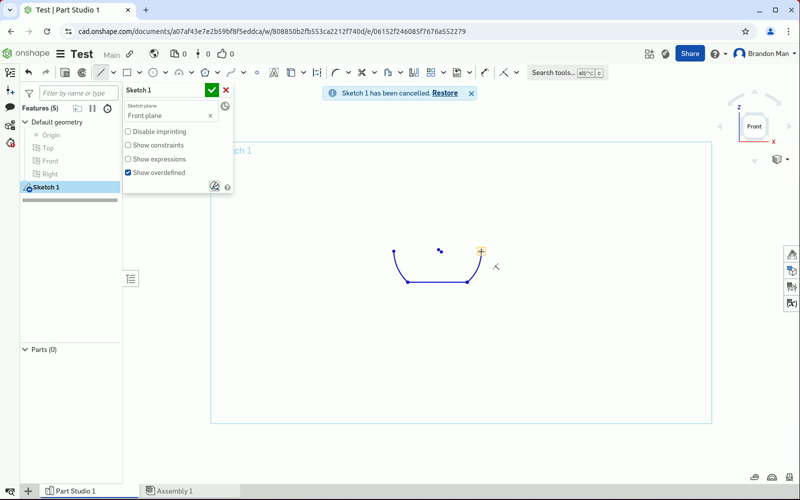
click(481, 251)
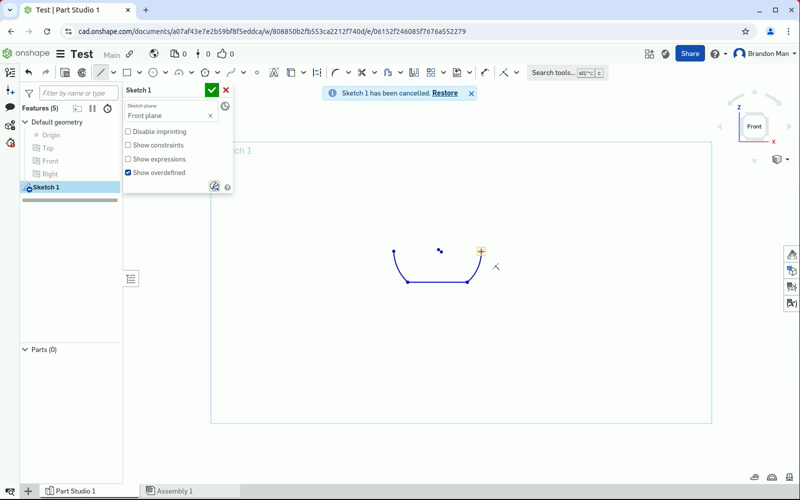
key_down(shift)
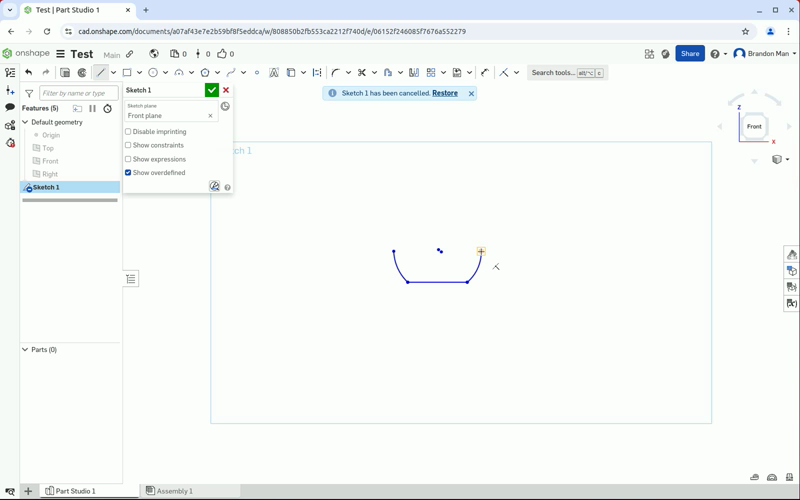
mouse_move(511, 251)
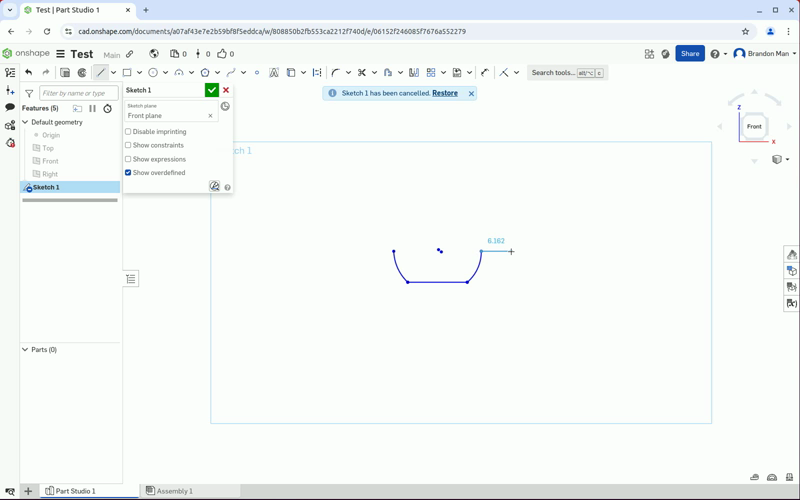
mouse_move(481, 192)
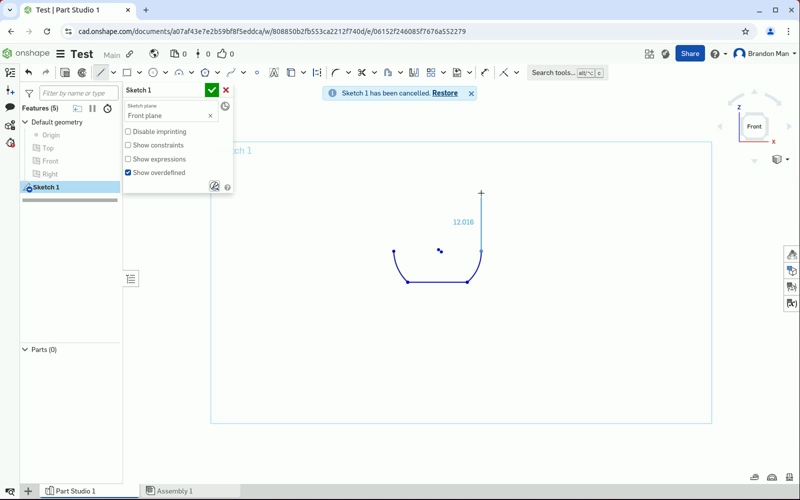
click(481, 192)
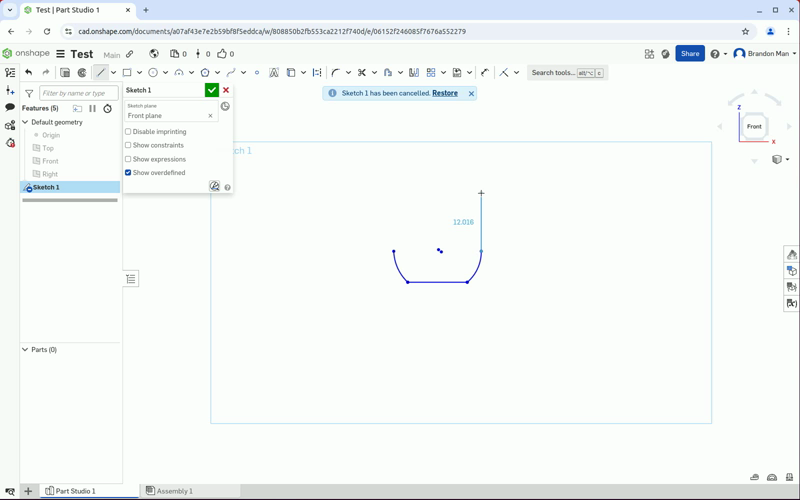
key_up(shift)
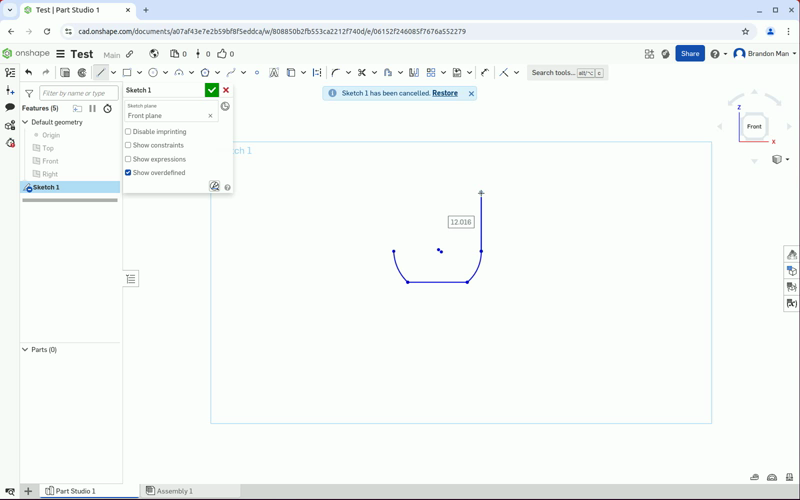
key_down(shift)
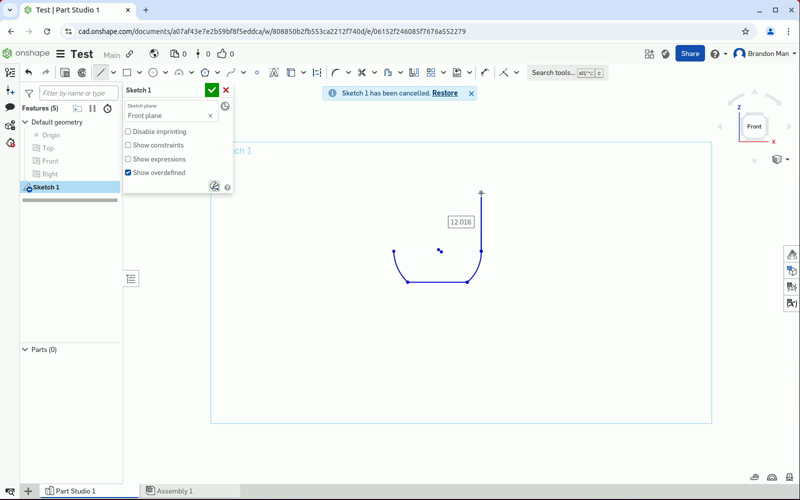
mouse_move(511, 192)
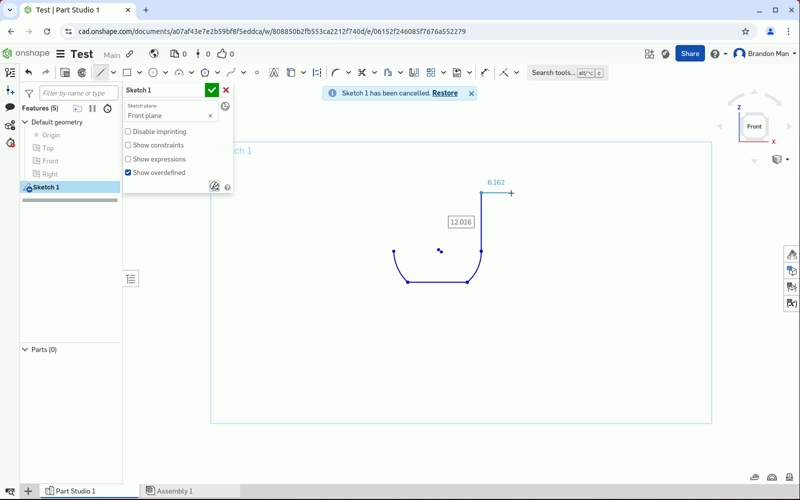
mouse_move(512, 192)
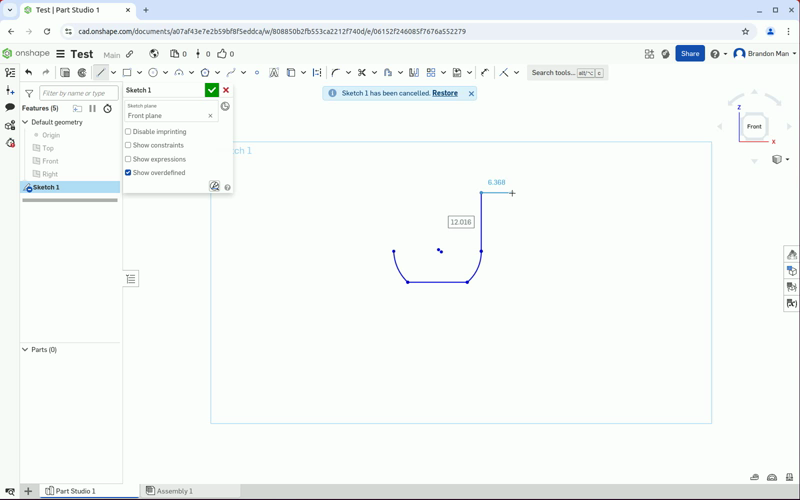
click(512, 192)
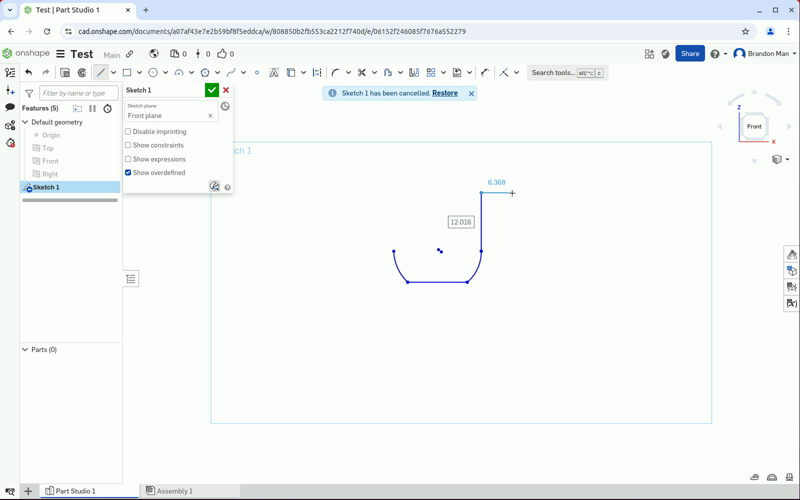
key_up(shift)
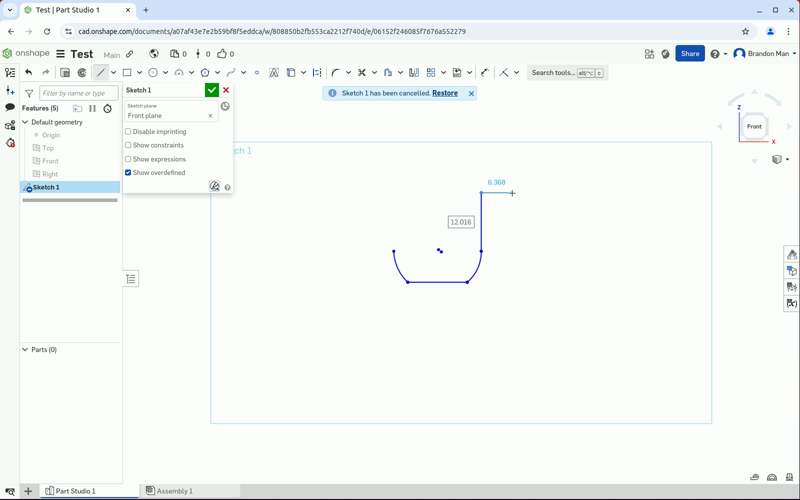
key_down(shift)
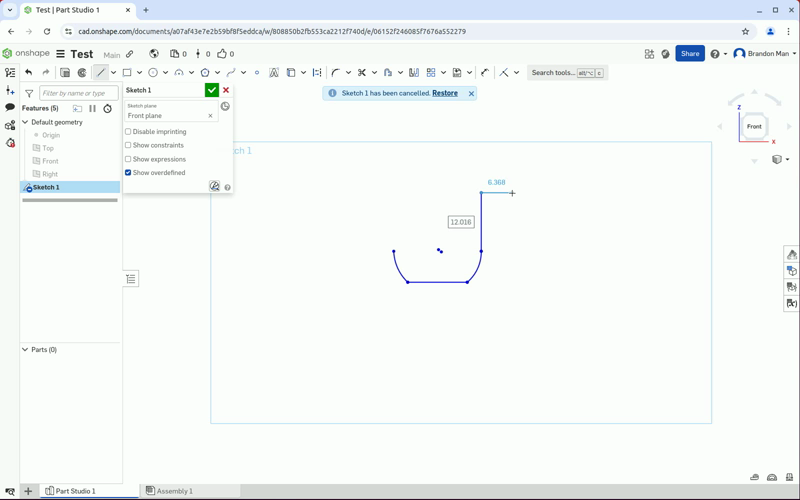
mouse_move(542, 192)
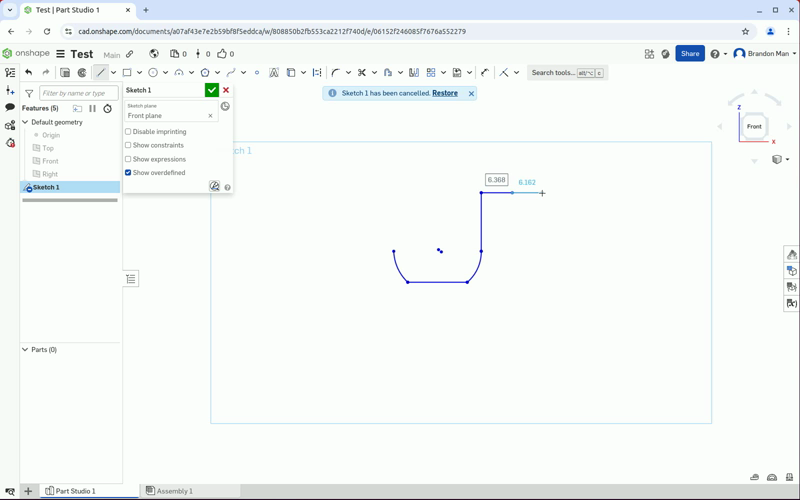
mouse_move(512, 170)
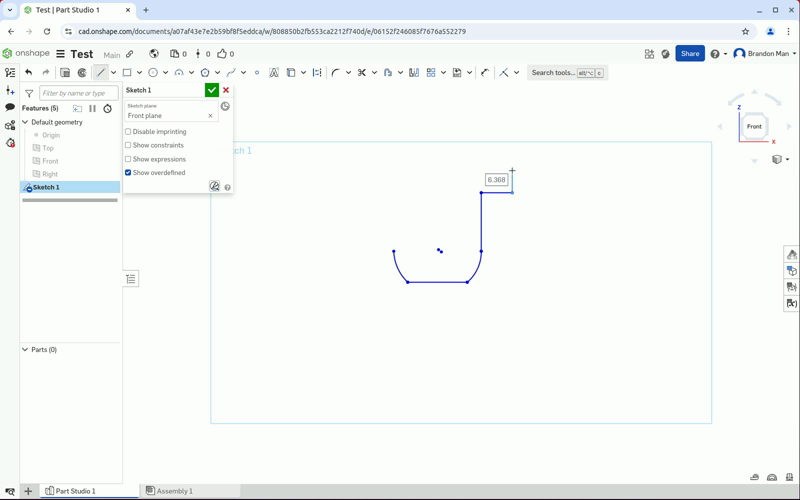
click(512, 170)
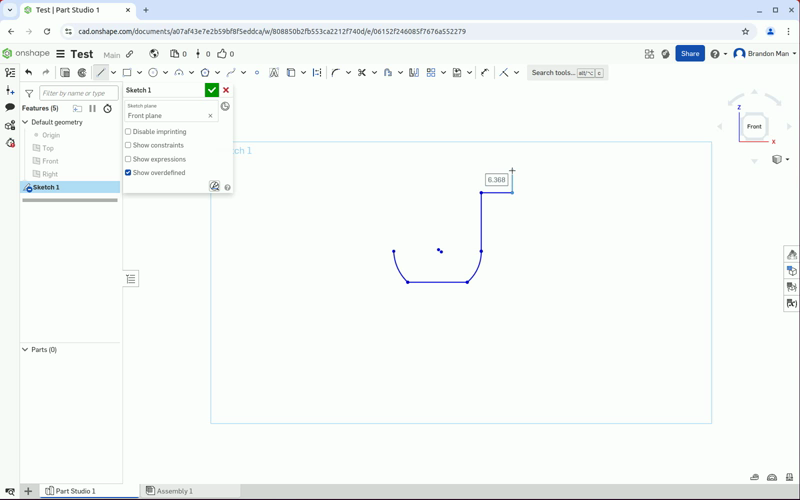
key_up(shift)
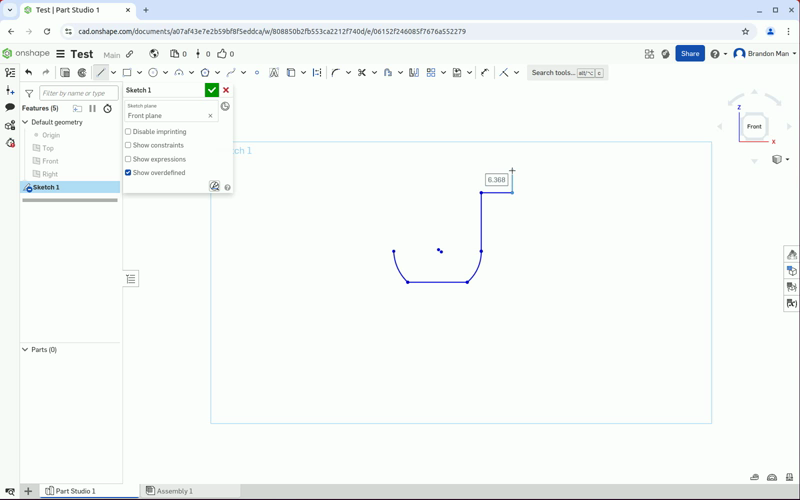
key_down(shift)
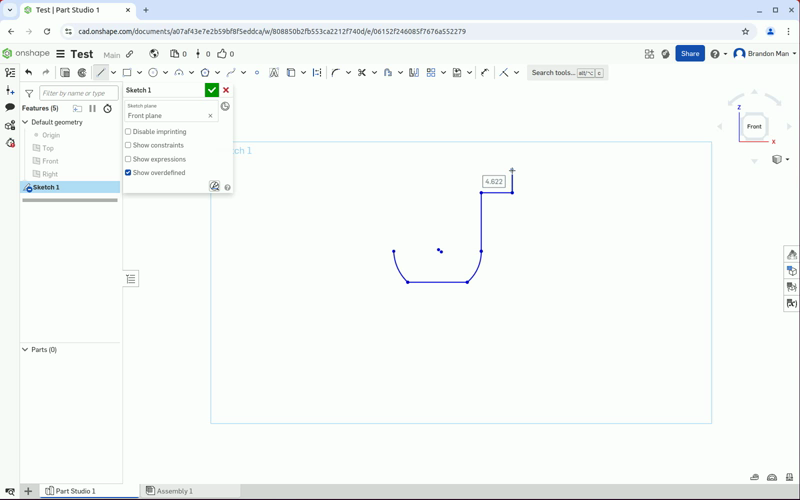
mouse_move(417, 170)
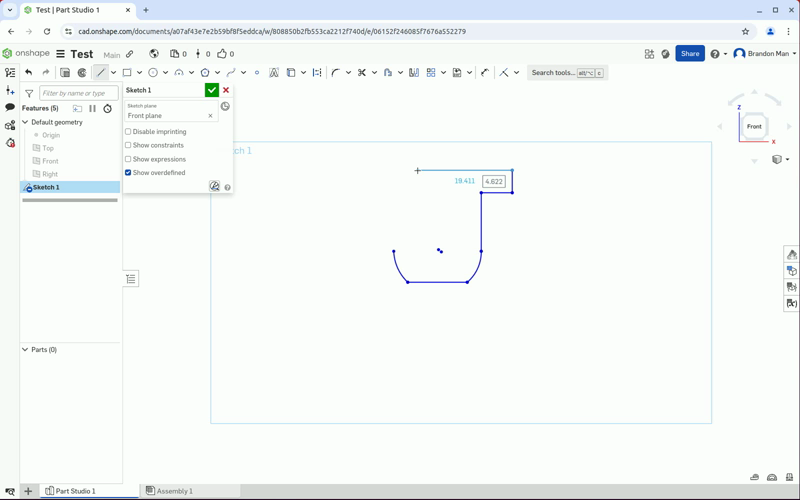
click(417, 170)
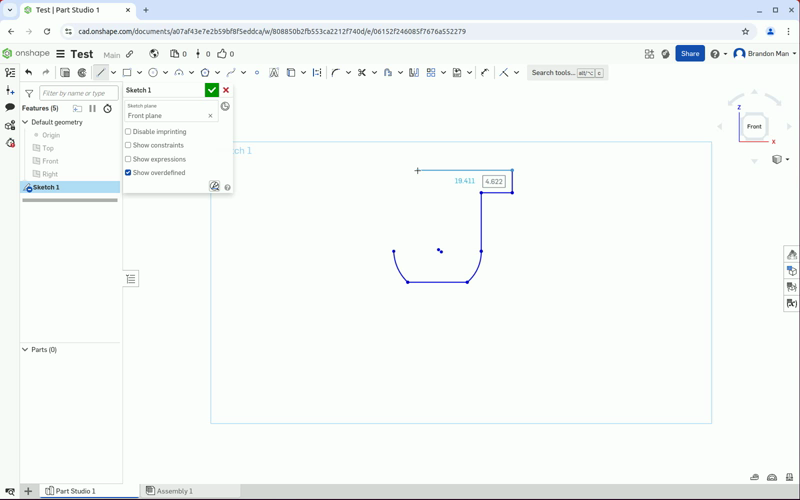
key_up(shift)
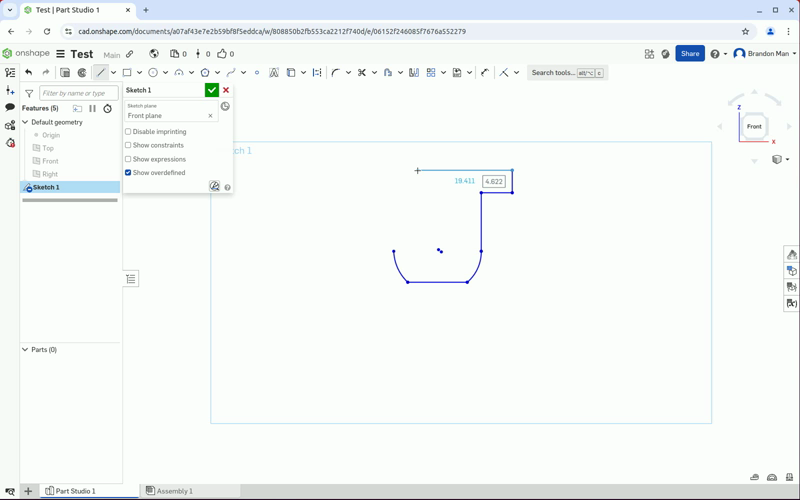
key_down(shift)
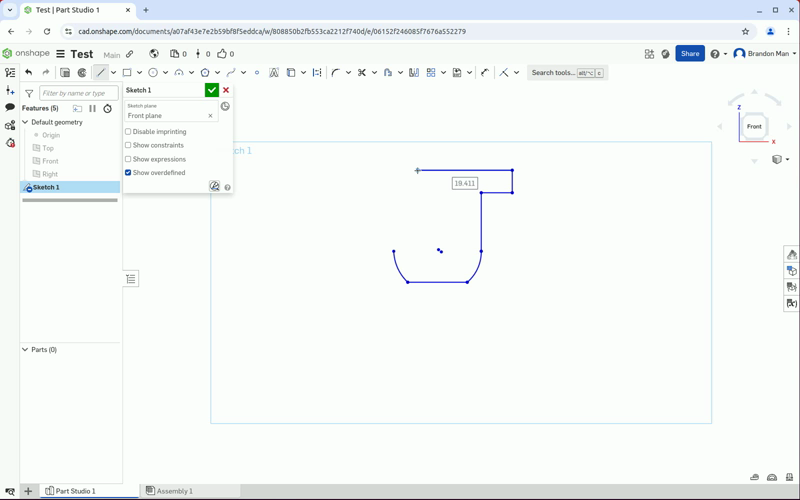
mouse_move(447, 170)
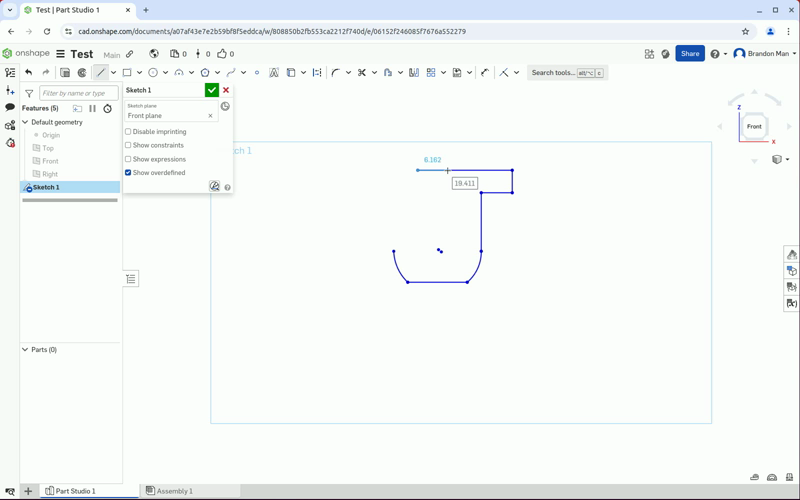
mouse_move(417, 192)
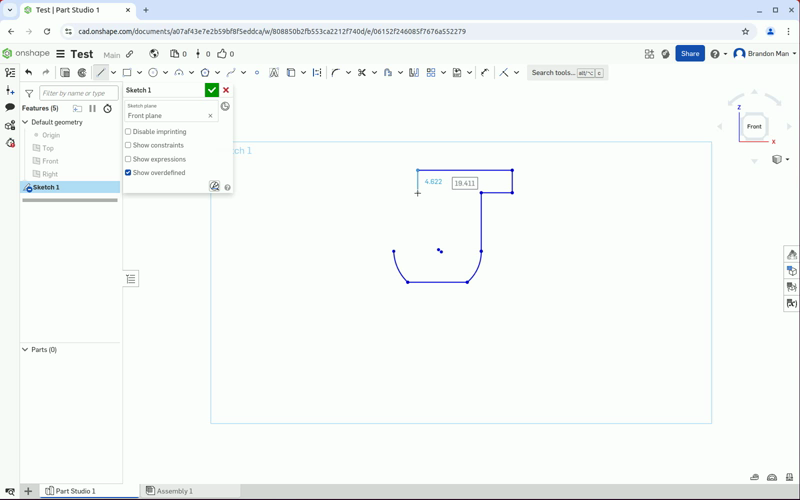
click(417, 192)
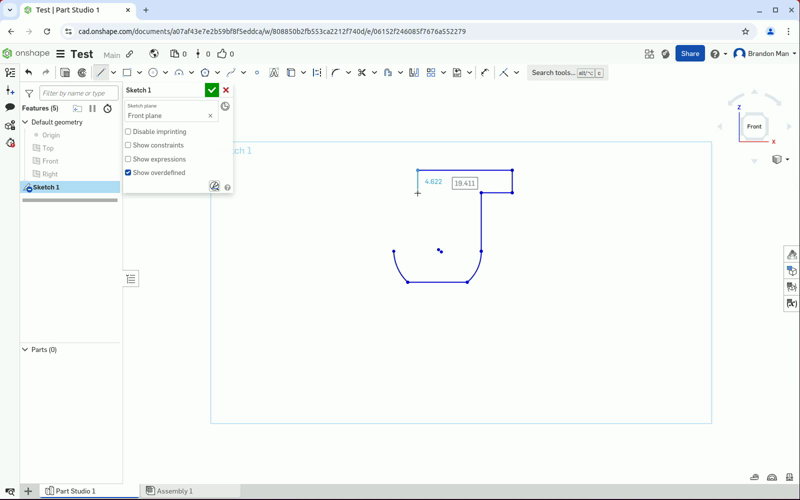
key_up(shift)
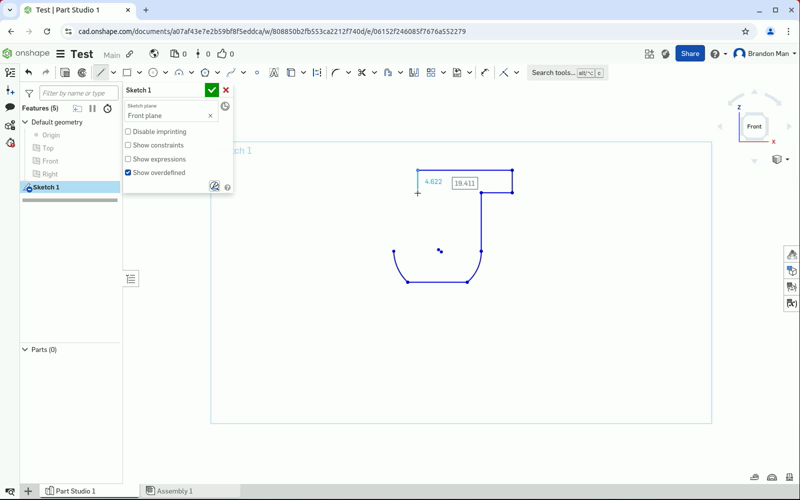
key_down(shift)
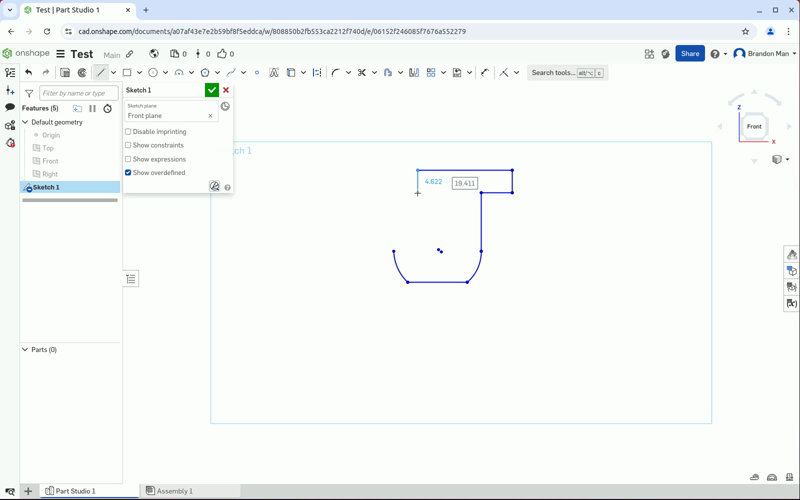
mouse_move(447, 192)
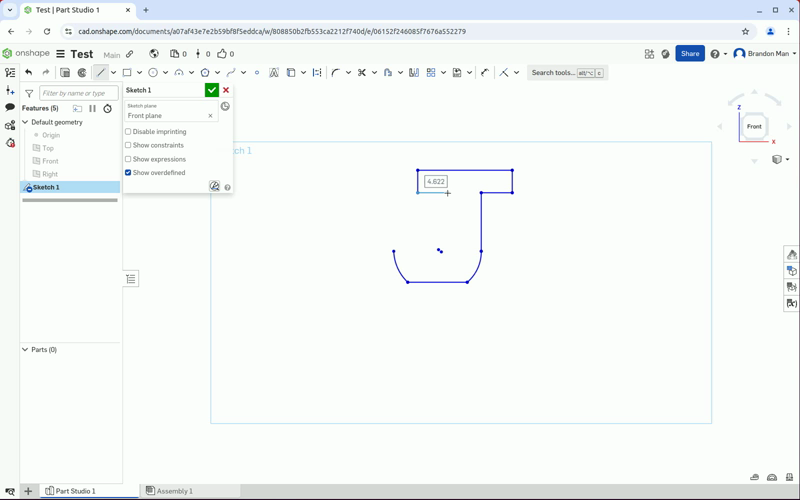
mouse_move(448, 192)
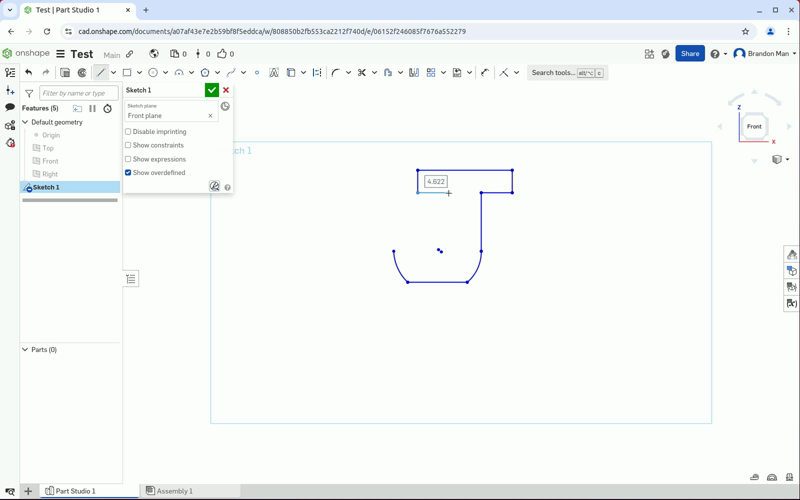
click(448, 192)
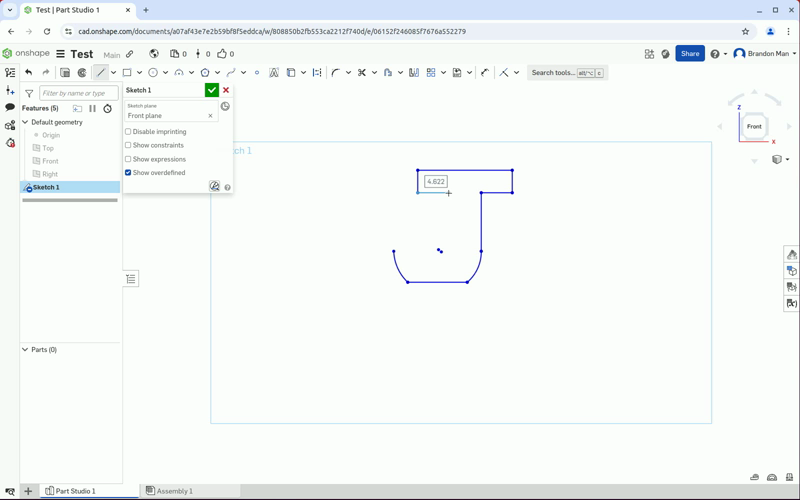
key_up(shift)
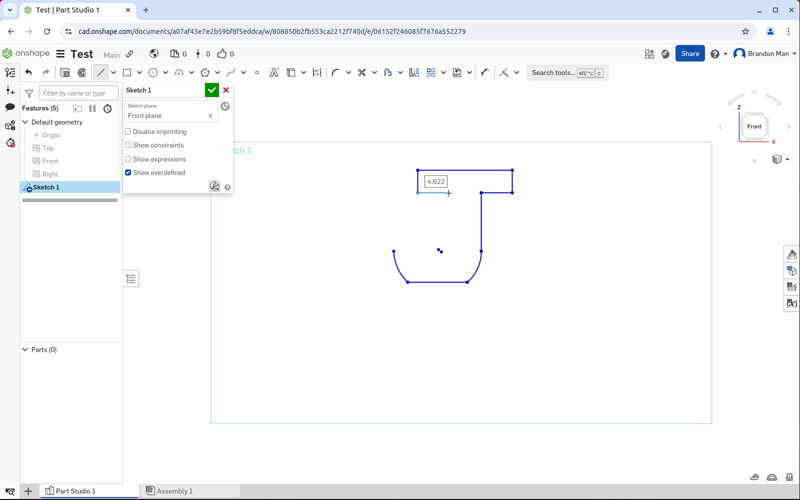
key_down(shift)
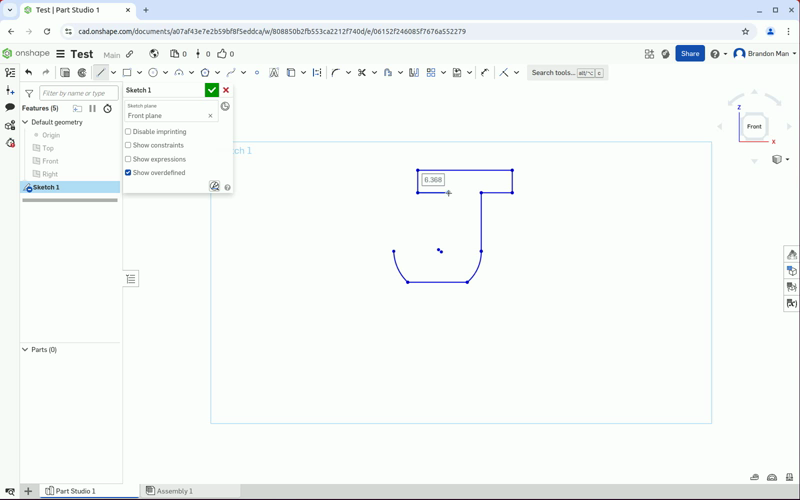
mouse_move(478, 192)
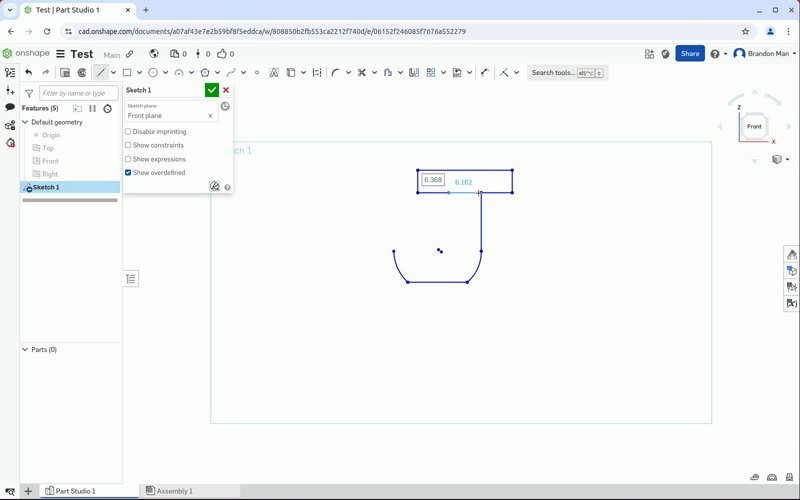
mouse_move(448, 251)
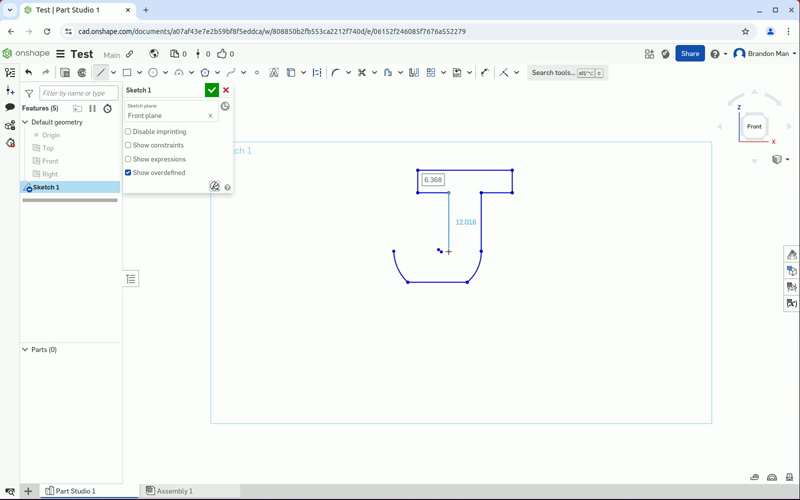
click(448, 251)
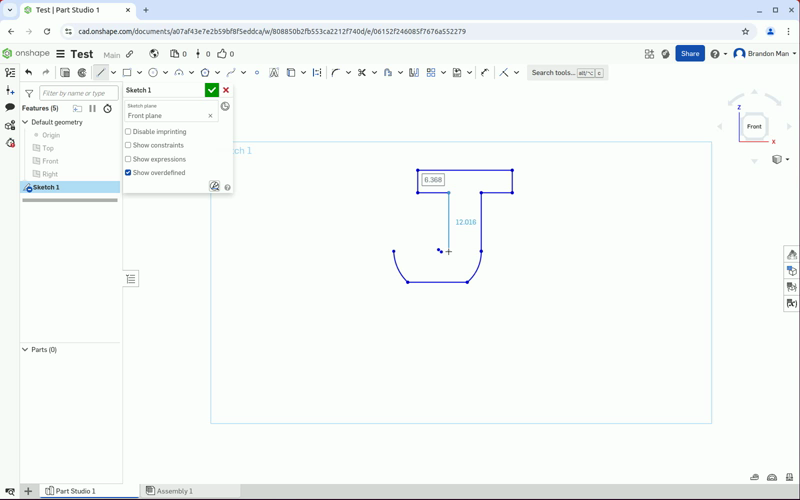
key_up(shift)
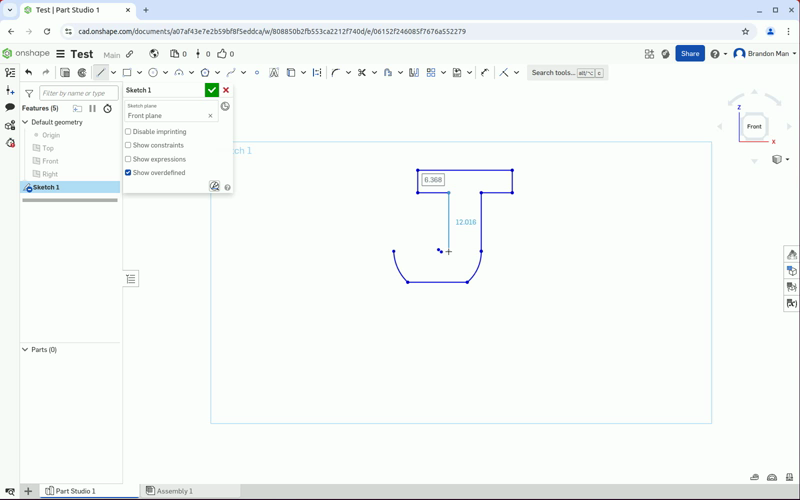
key(esc)
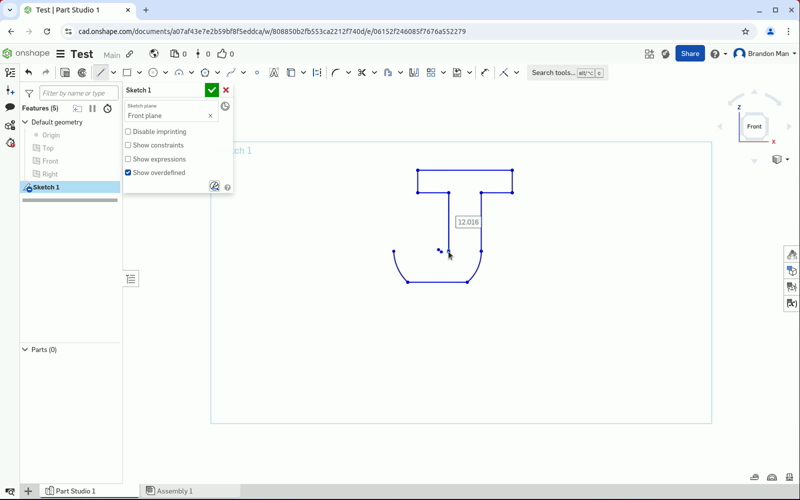
key(a)
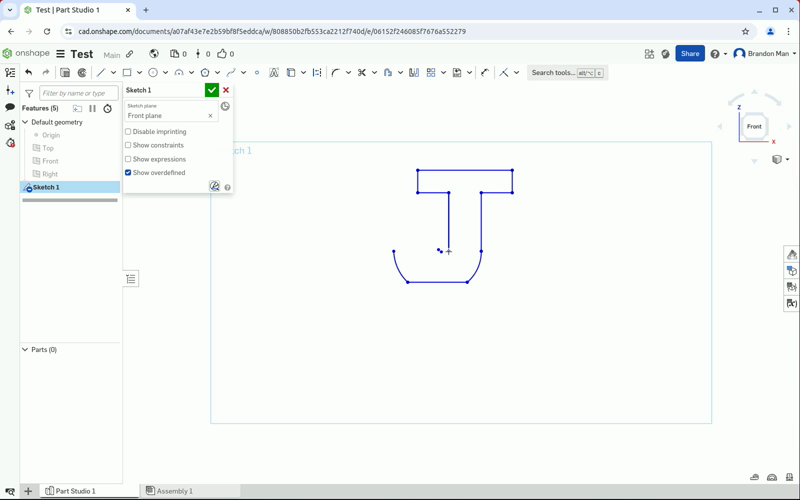
mouse_move(448, 251)
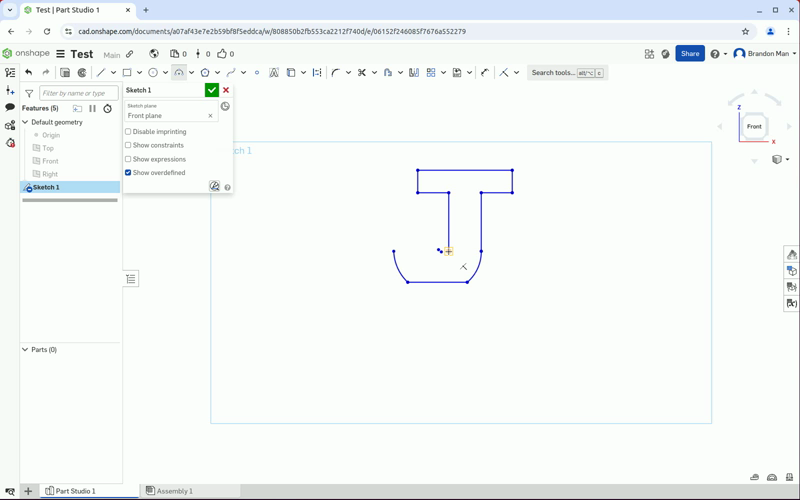
click(448, 251)
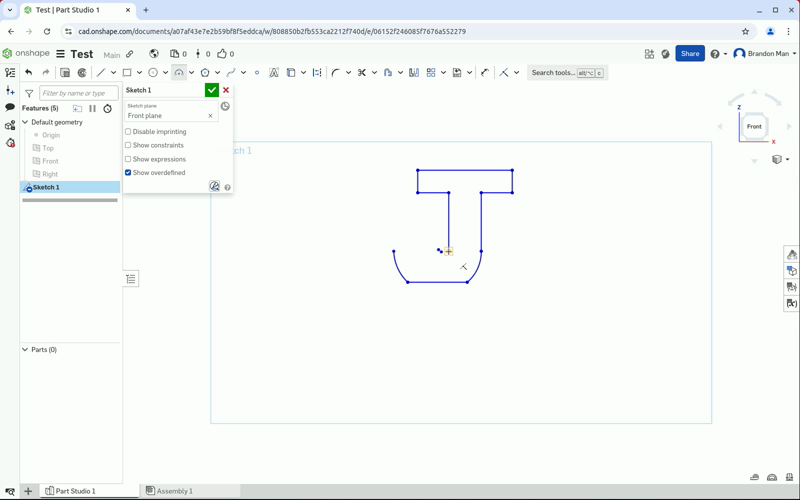
key_down(shift)
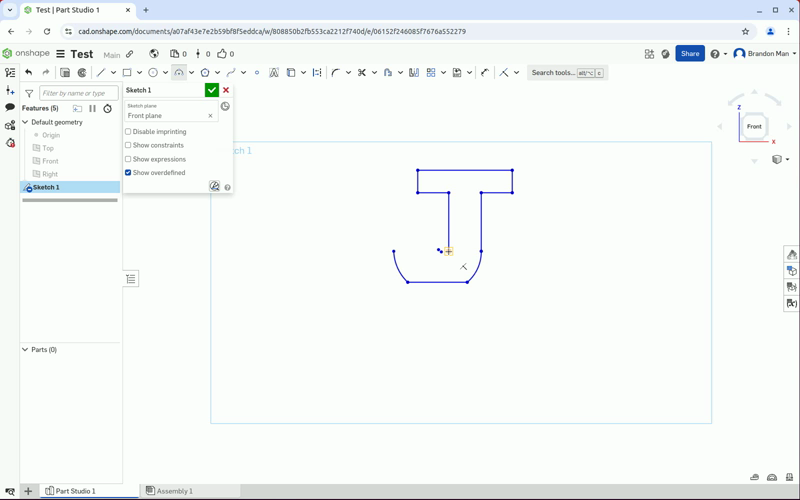
mouse_move(412, 251)
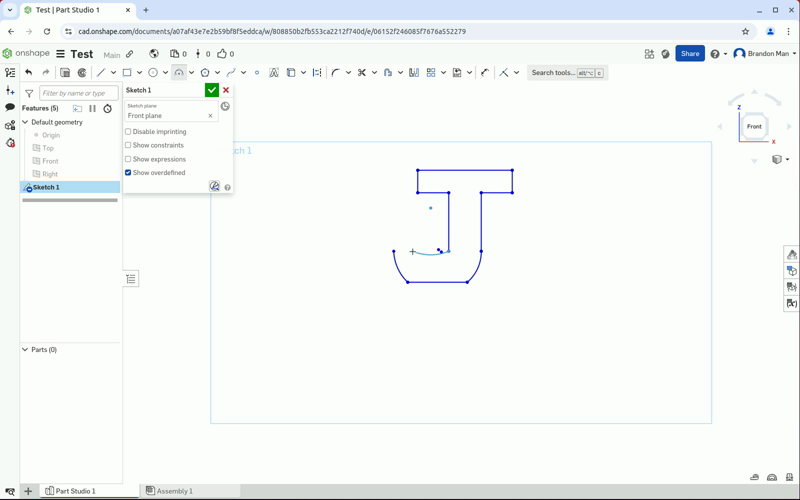
click(412, 251)
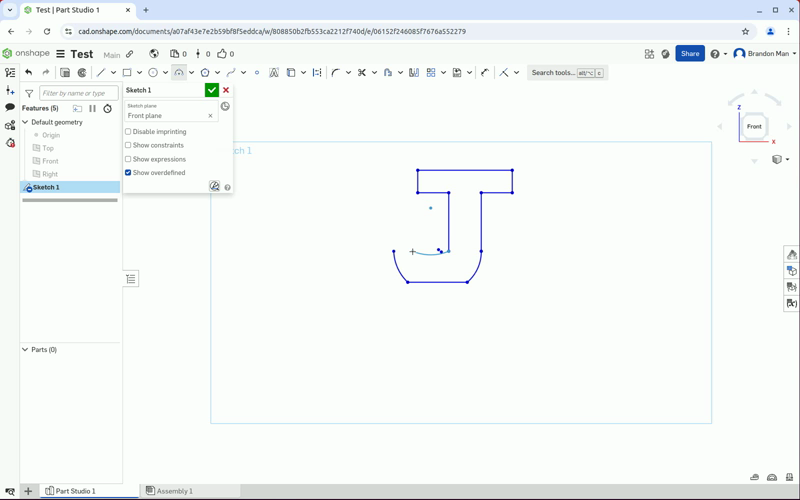
mouse_move(430, 269)
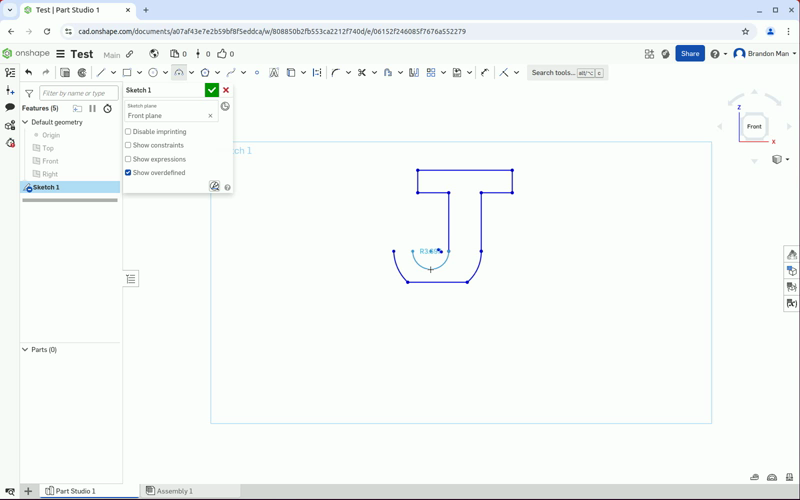
click(430, 269)
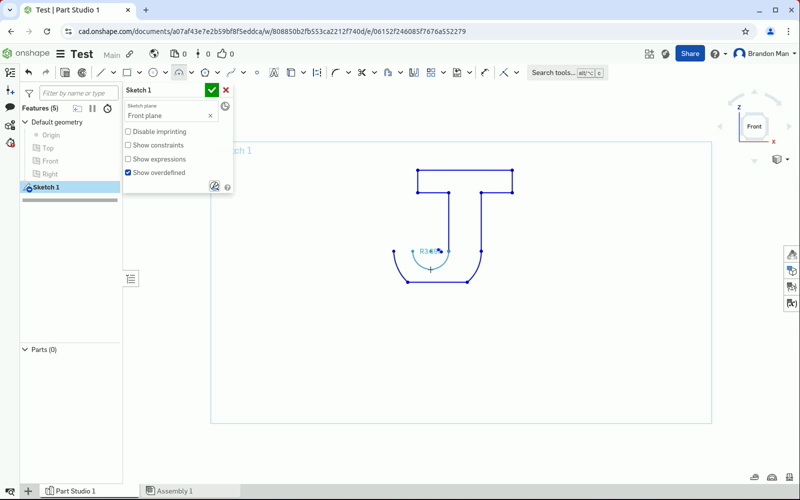
key_up(shift)
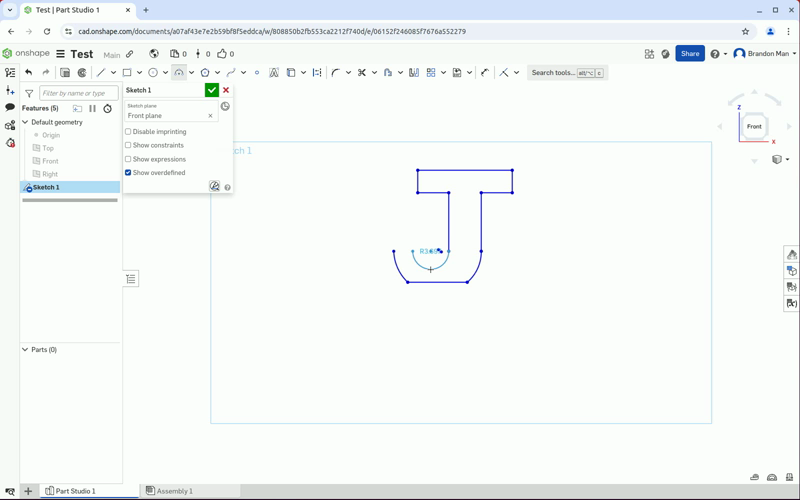
key(esc)
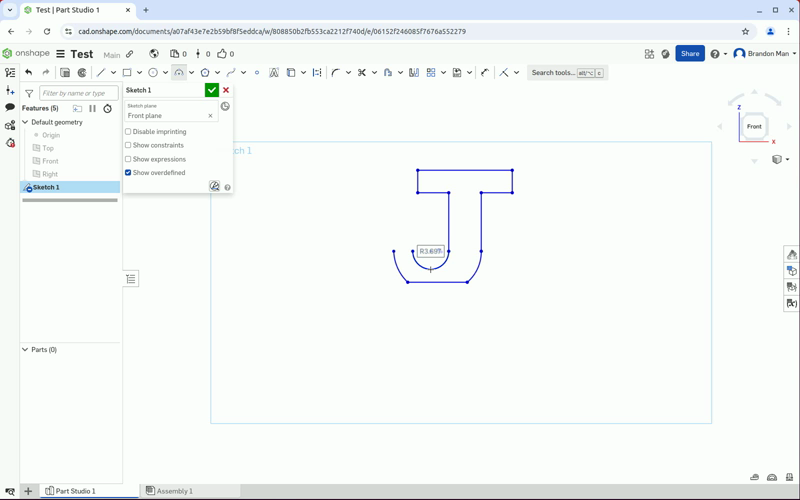
key(l)
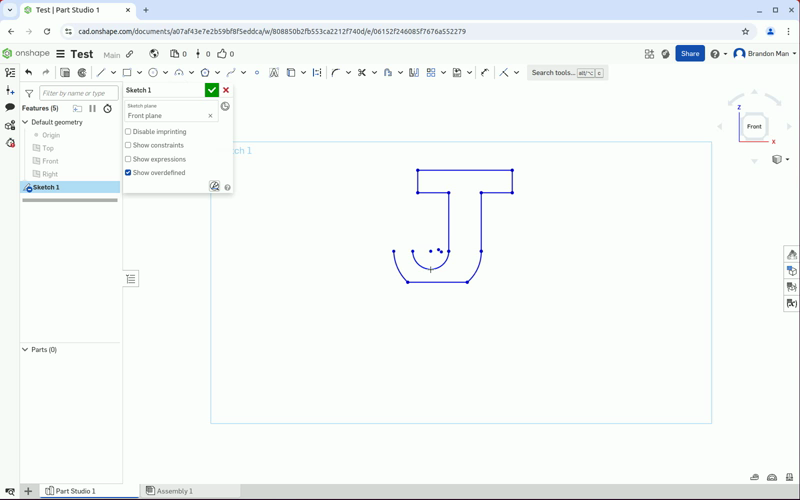
mouse_move(412, 251)
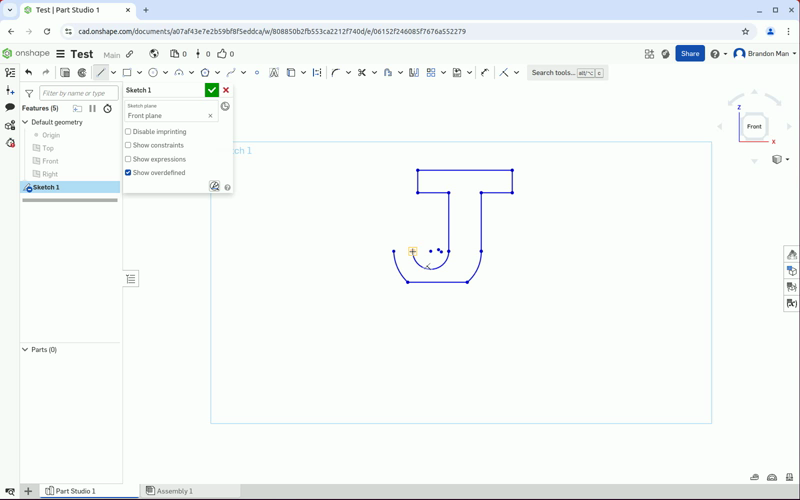
click(412, 251)
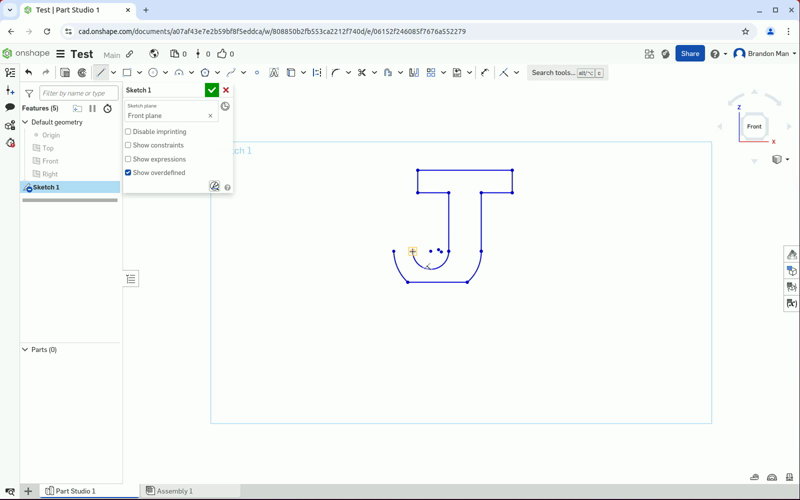
mouse_move(442, 251)
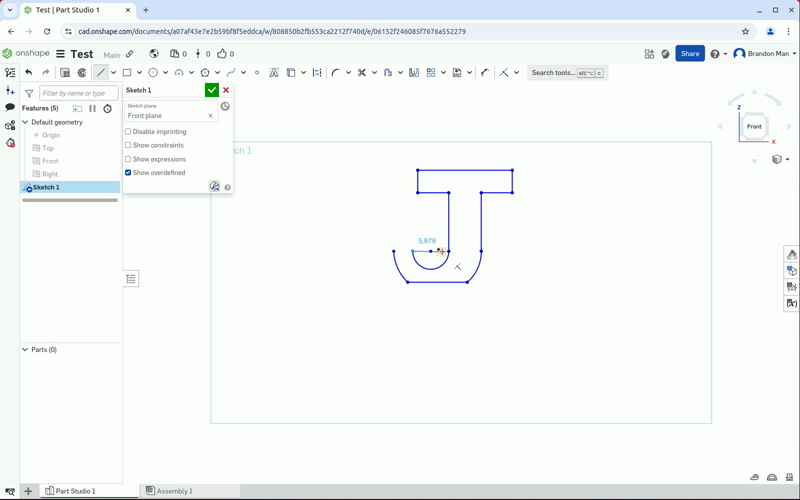
key_down(shift)
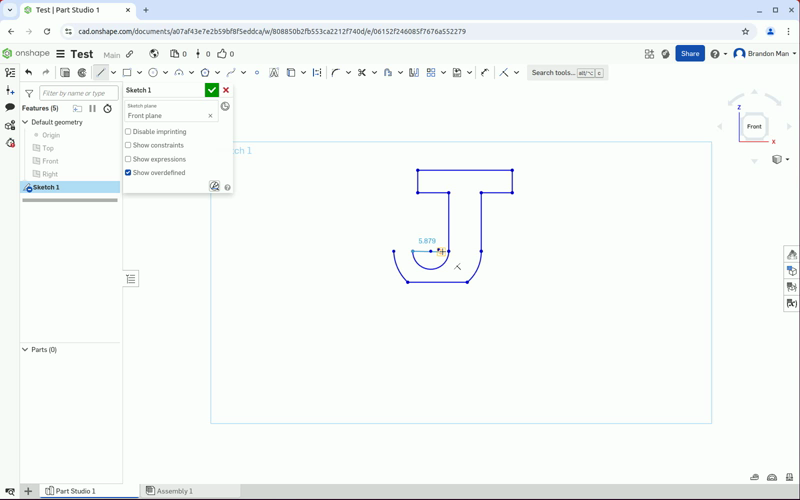
mouse_move(393, 251)
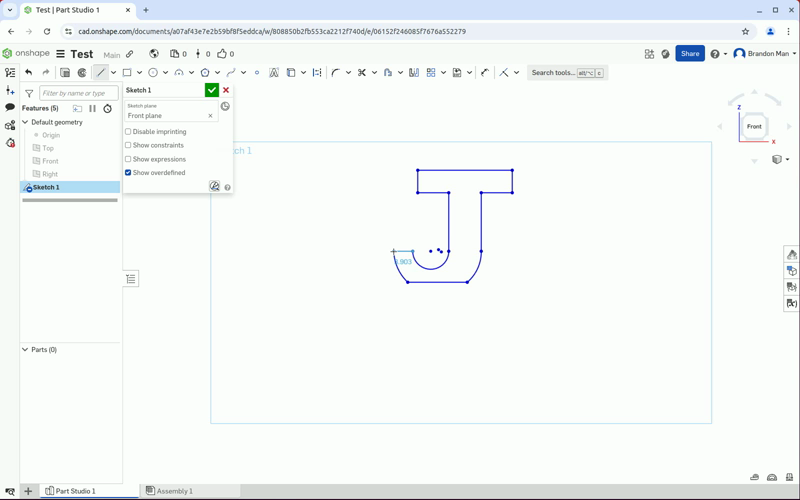
key_up(shift)
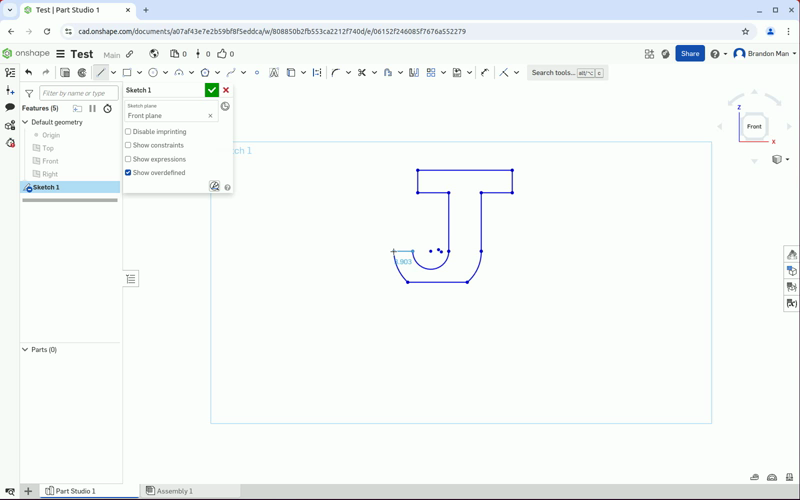
click(393, 251)
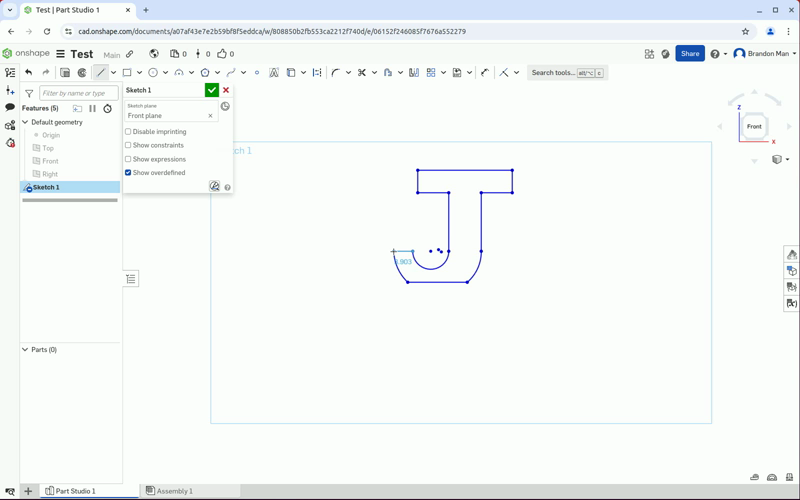
key(esc)
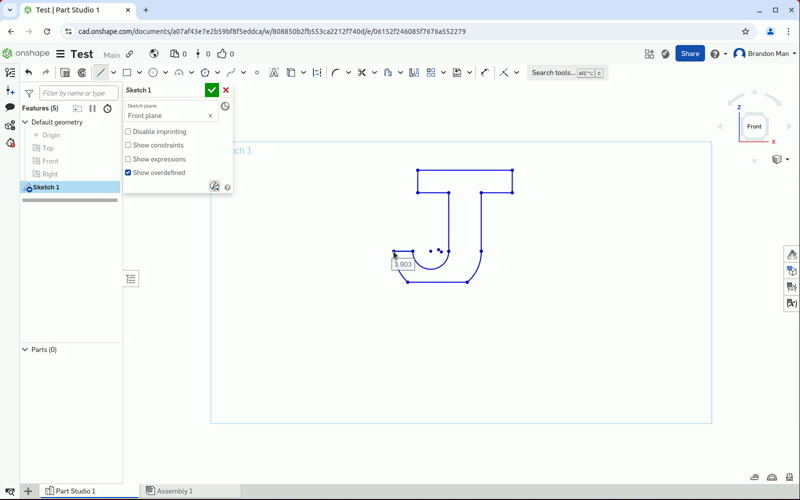
key(c)
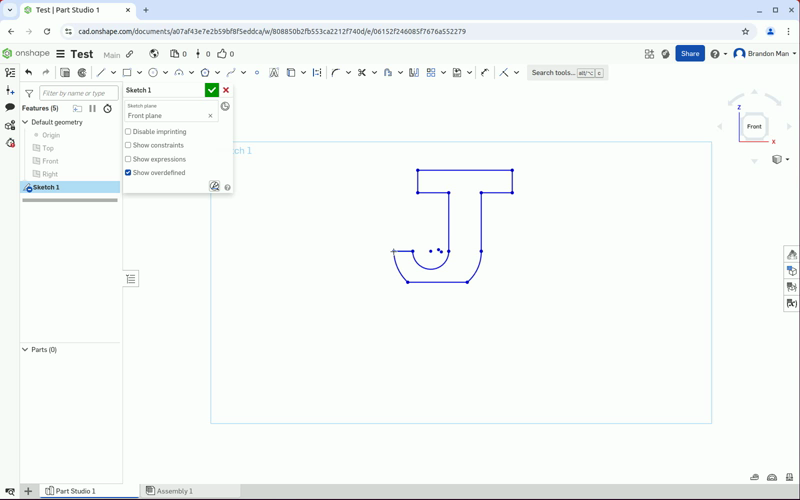
key_down(shift)
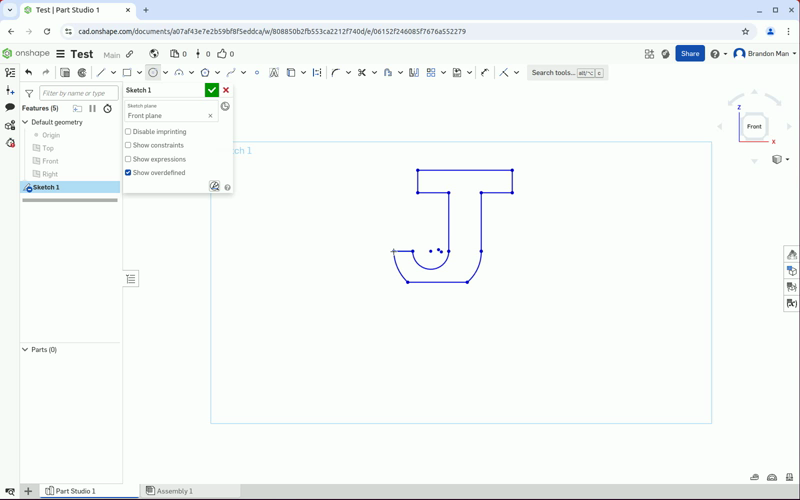
mouse_move(498, 181)
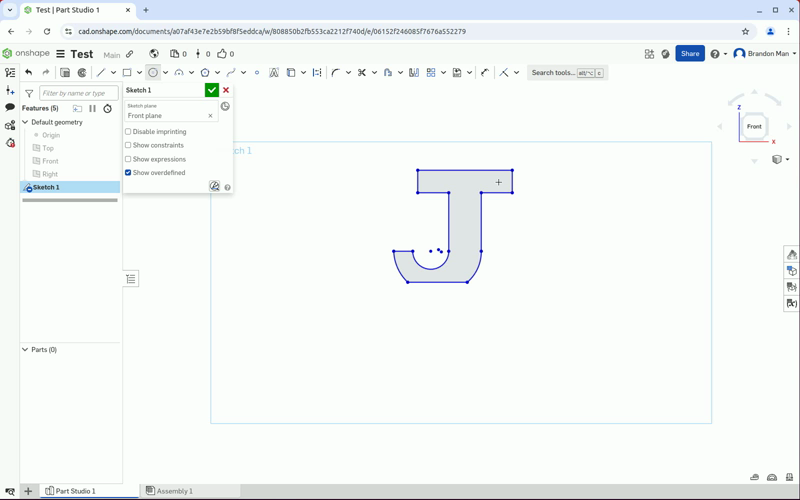
click(498, 181)
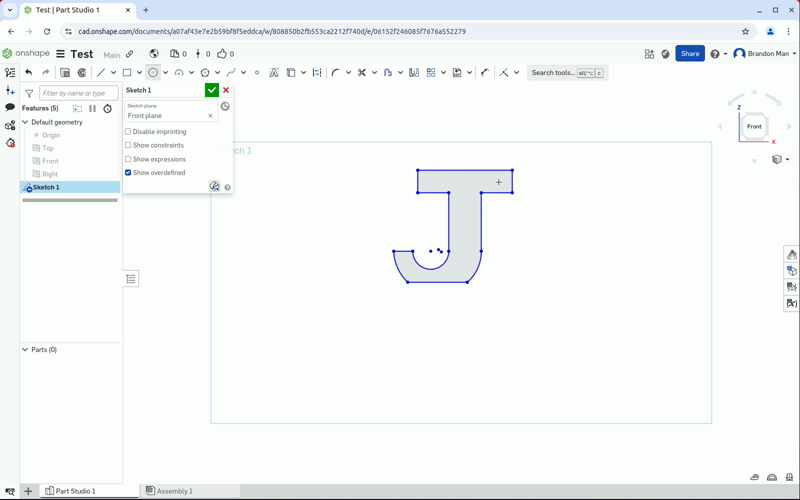
key_up(shift)
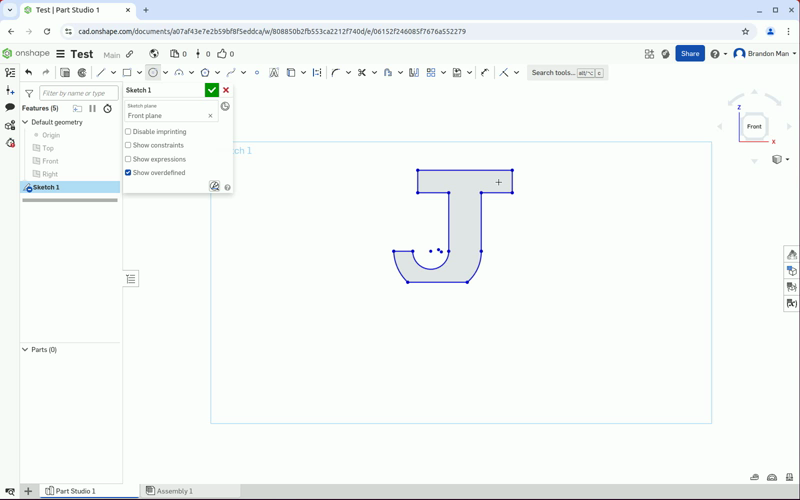
mouse_move(504, 181)
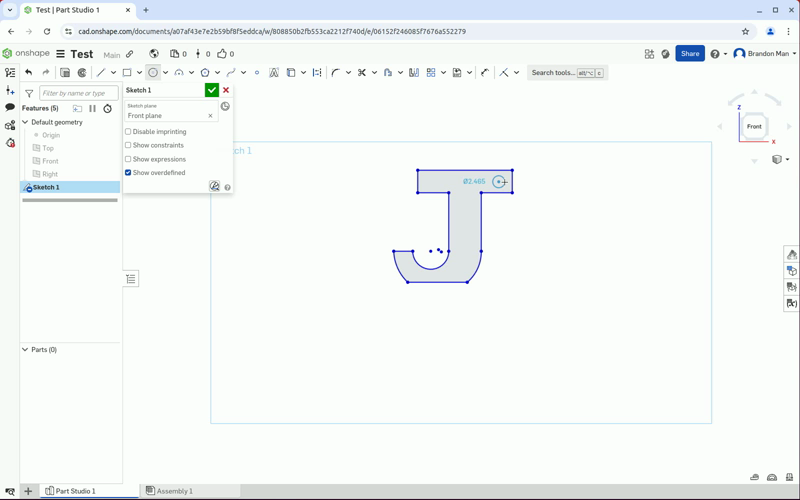
click(504, 181)
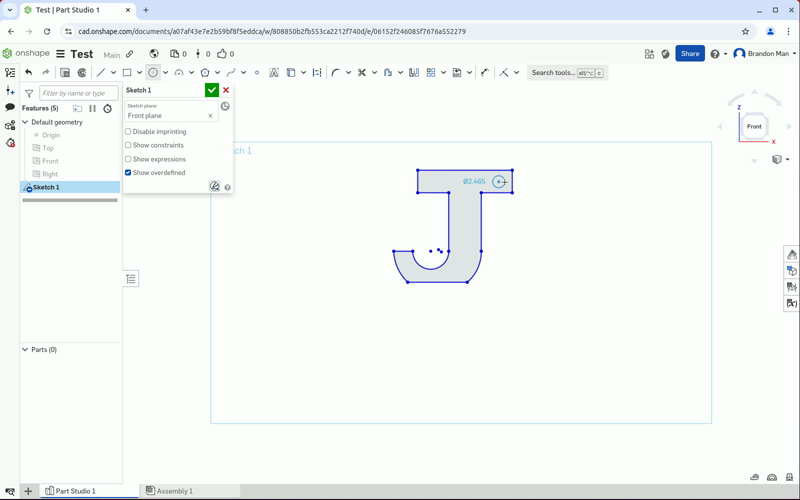
key(esc)
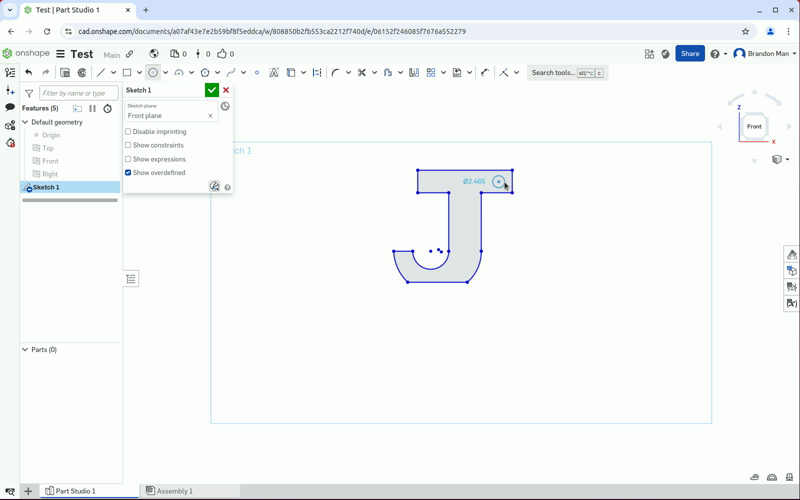
mouse_move(466, 208)
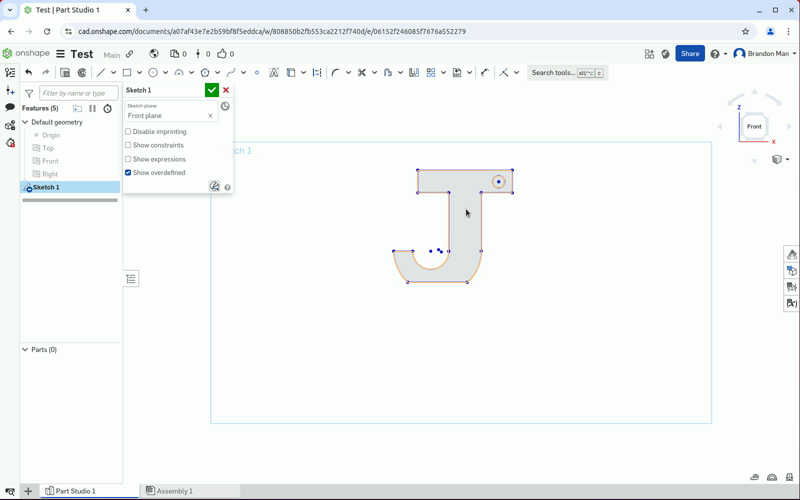
click(466, 208)
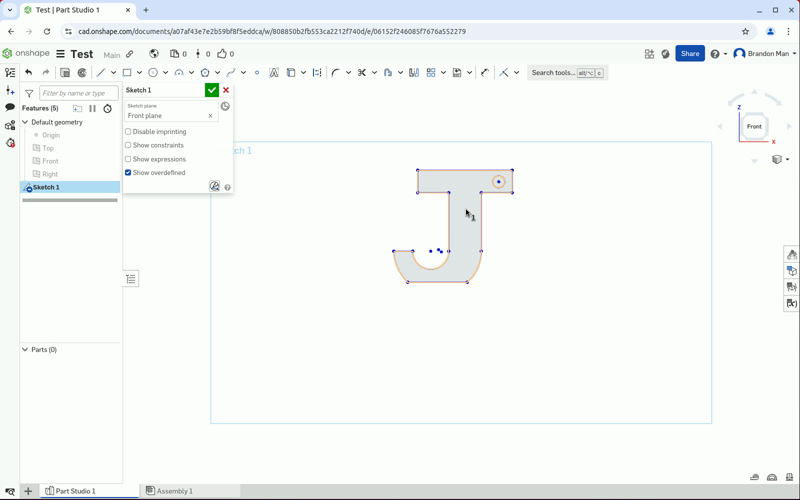
mouse_move(73, 352)
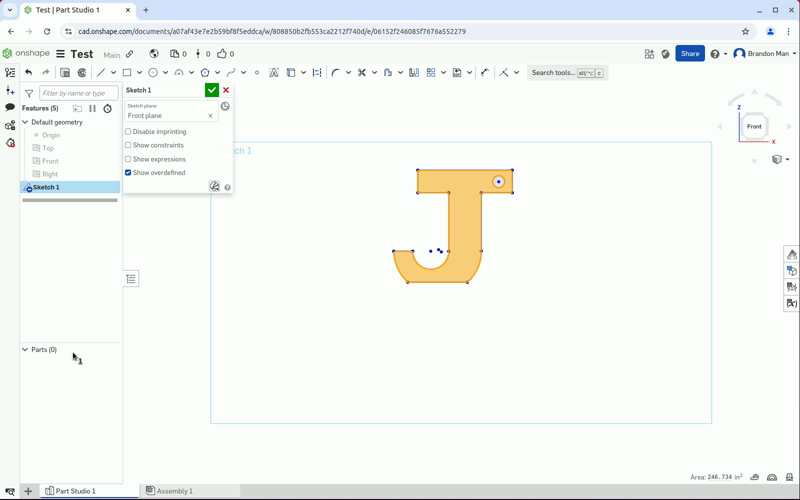
key(shift+y)
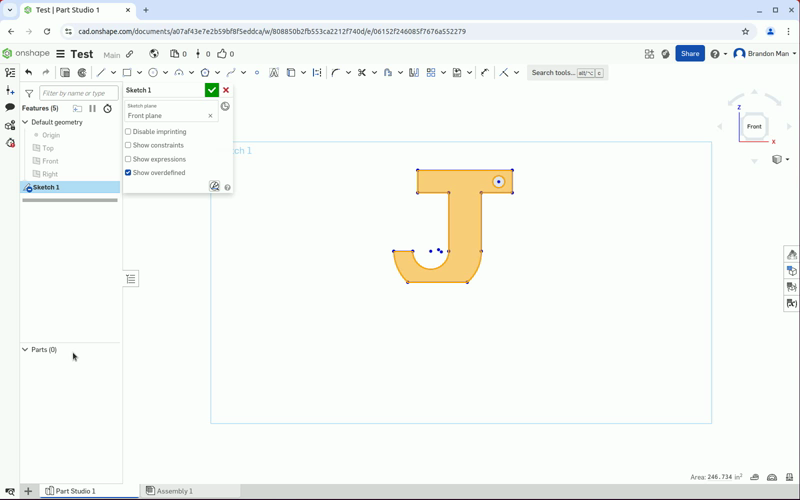
key(shift+e)
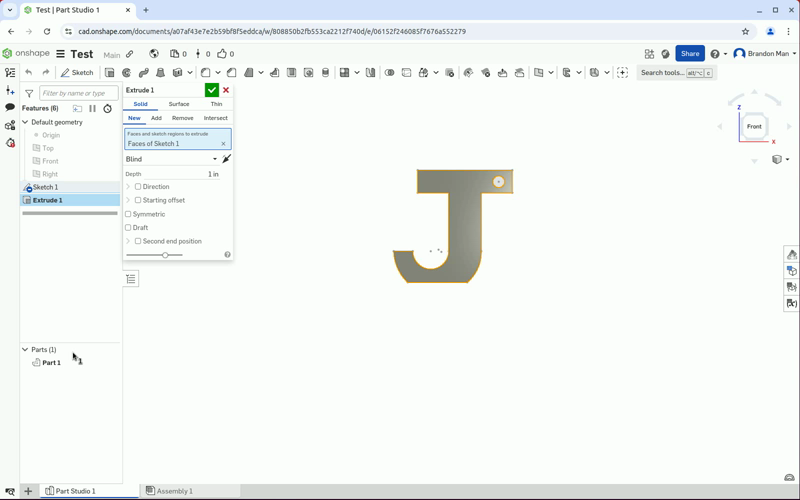
mouse_move(143, 106)
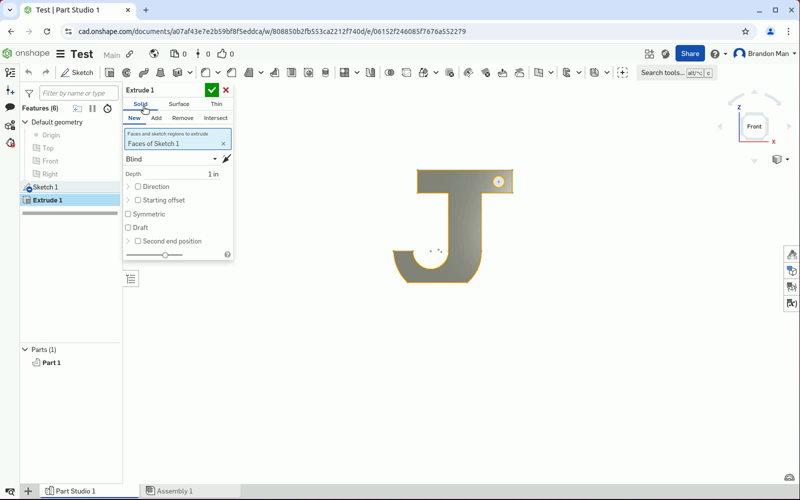
click(143, 106)
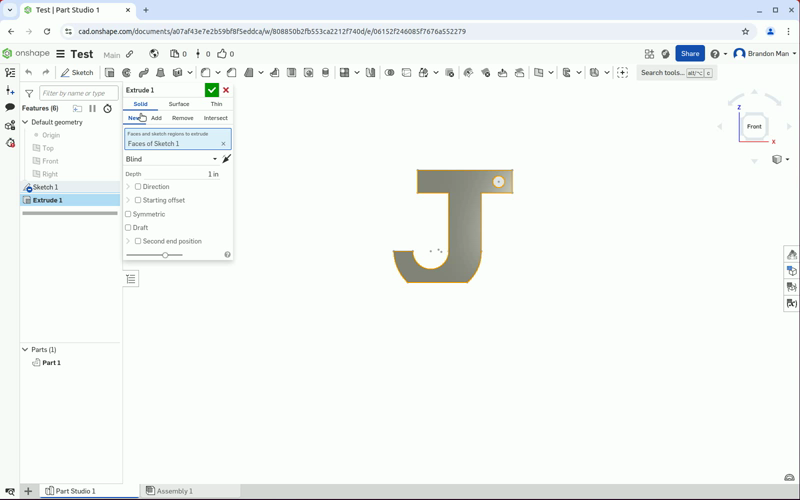
mouse_move(137, 120)
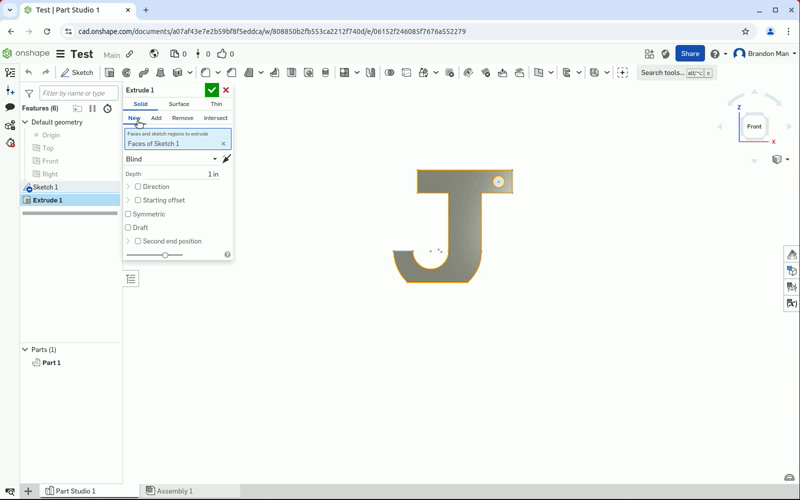
click(137, 120)
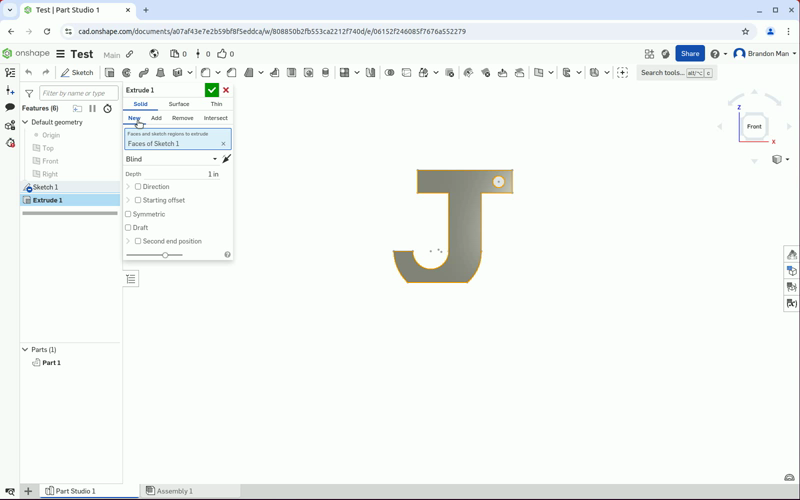
key(tab, 4)
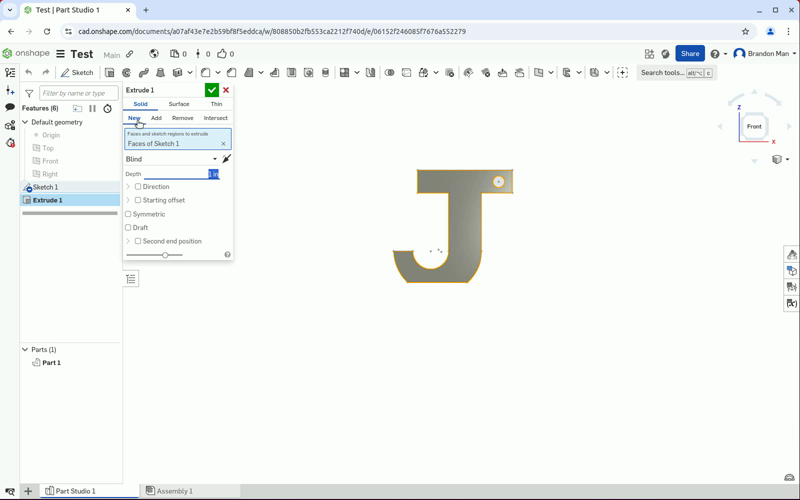
text(3.611)
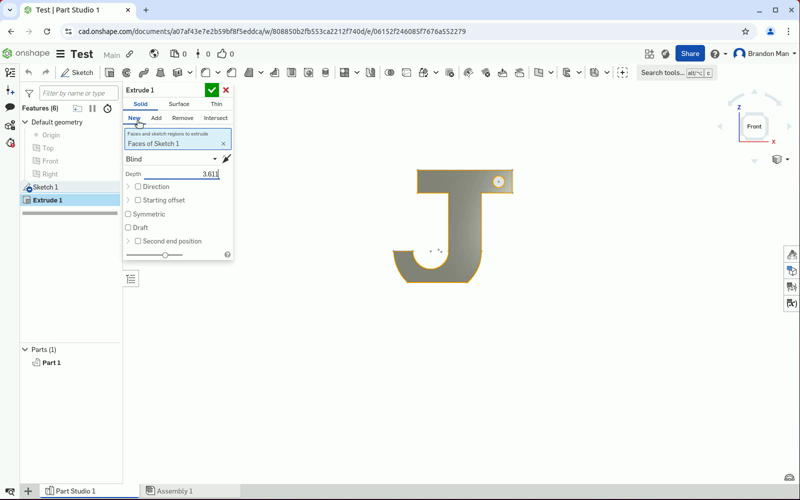
key(enter)
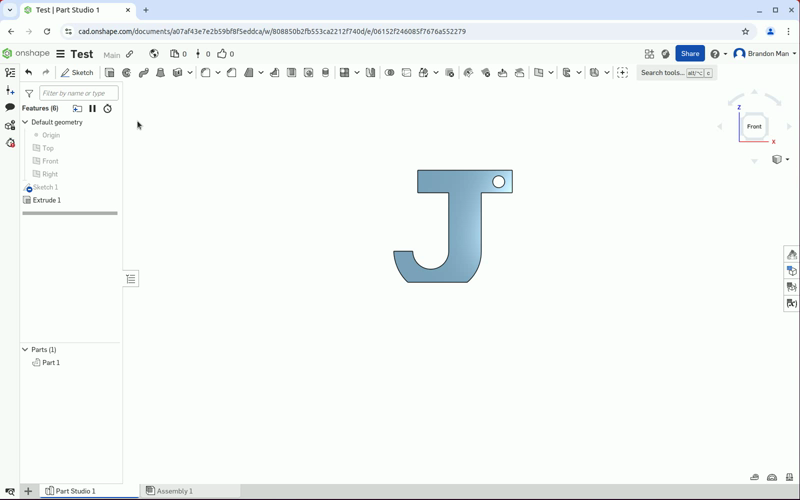
key(shift+h)
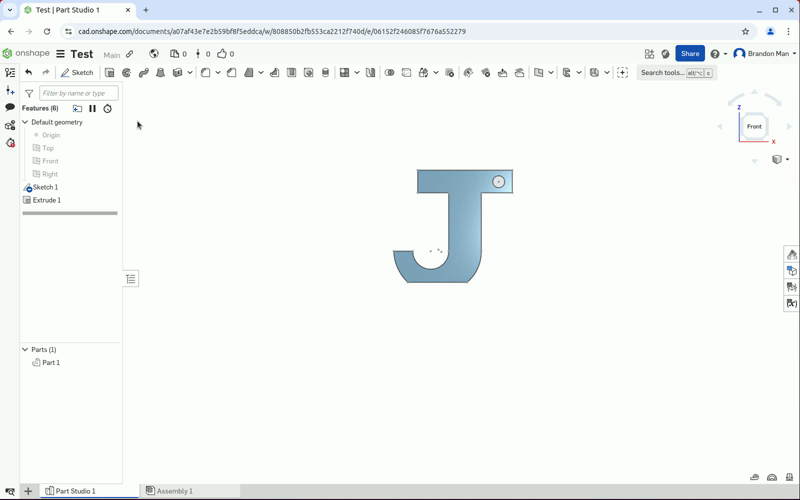
key(shift+h)
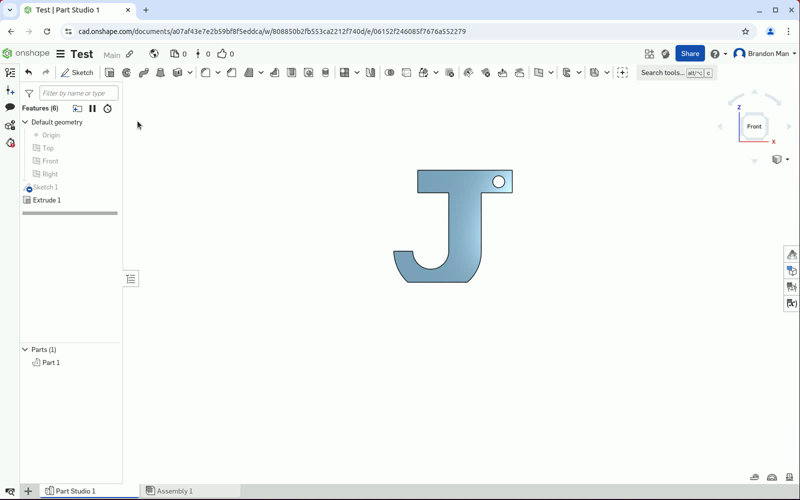
mouse_move(73, 189)
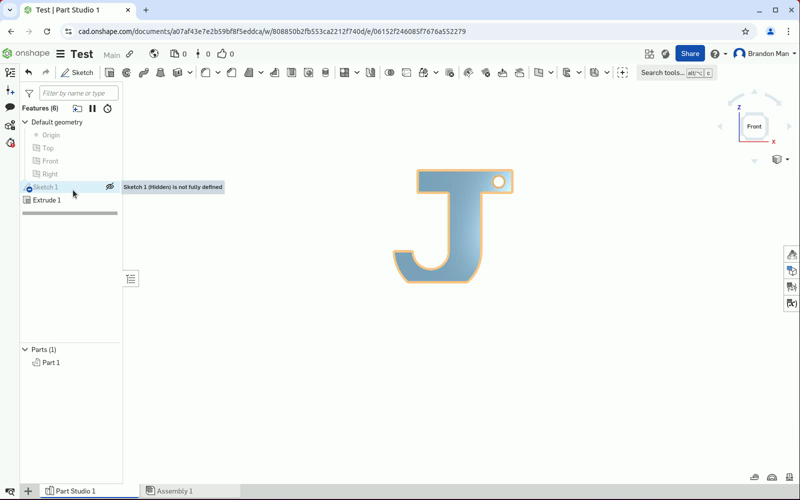
click(73, 189)
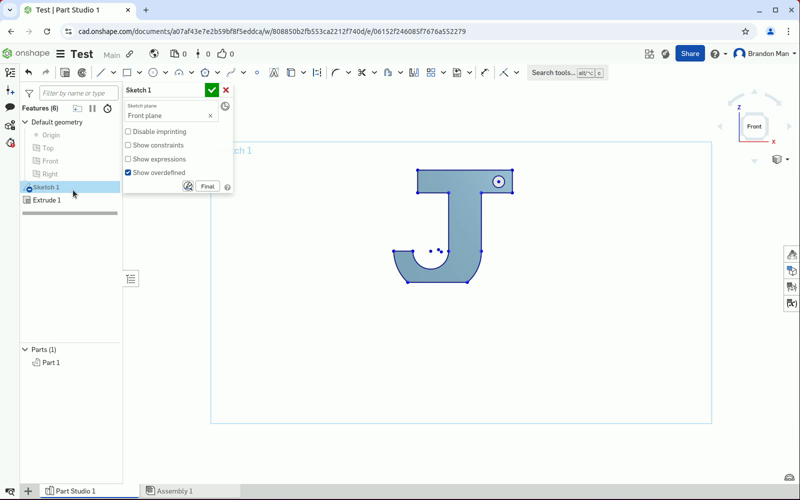
mouse_move(229, 92)
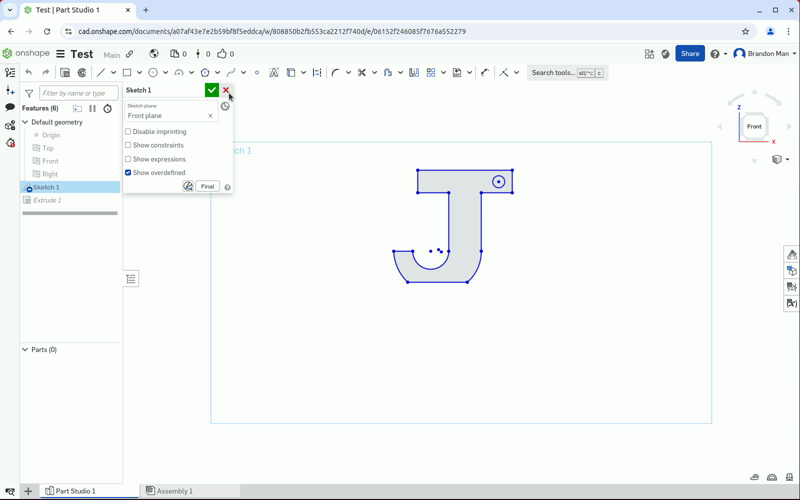
click(229, 92)
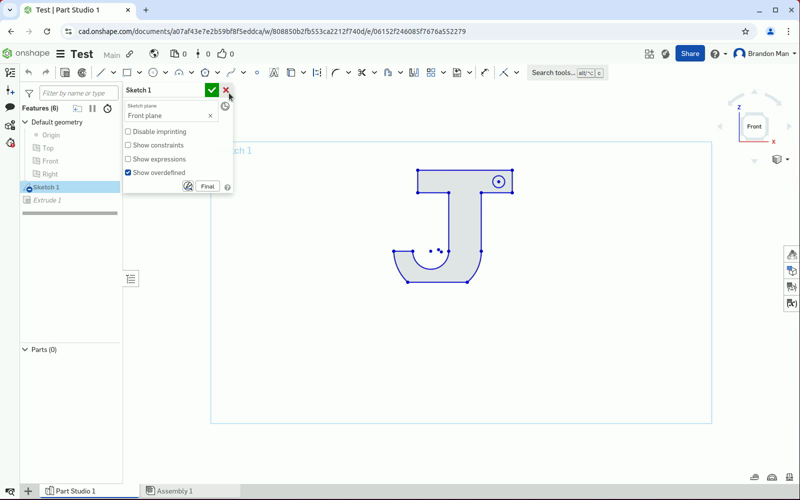
key(shift+s)
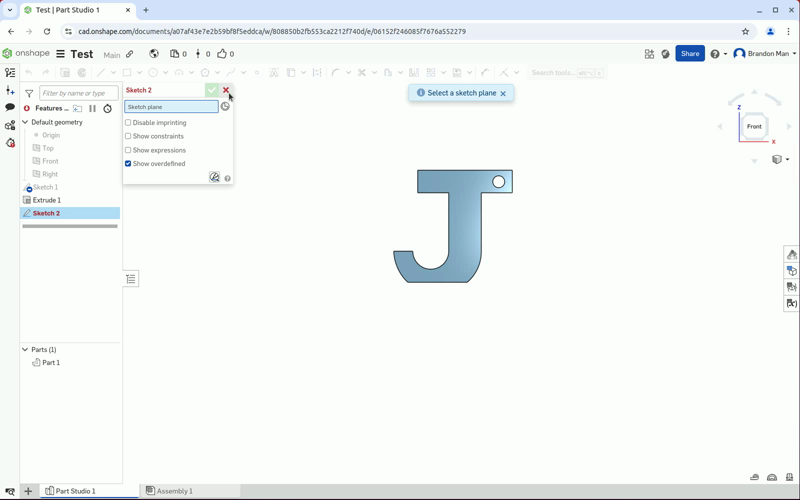
mouse_move(73, 163)
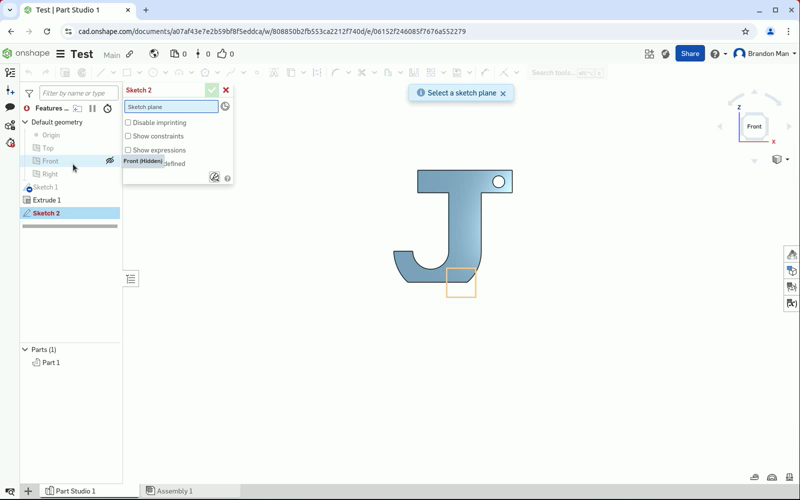
click(73, 163)
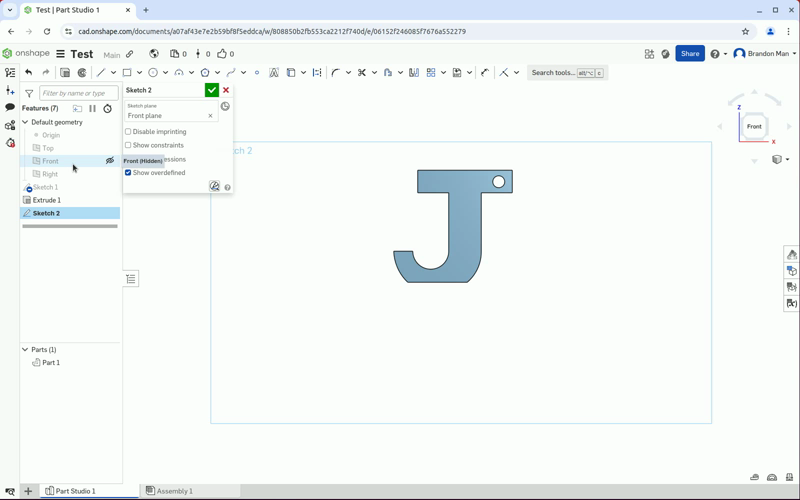
mouse_move(73, 352)
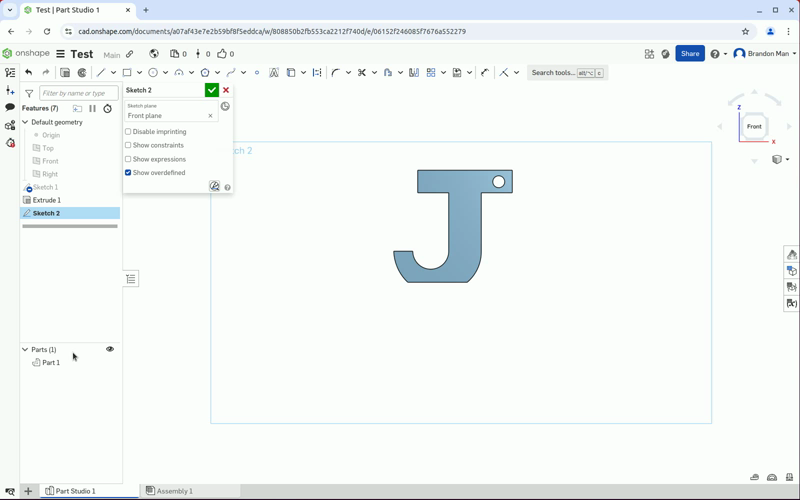
key(y)
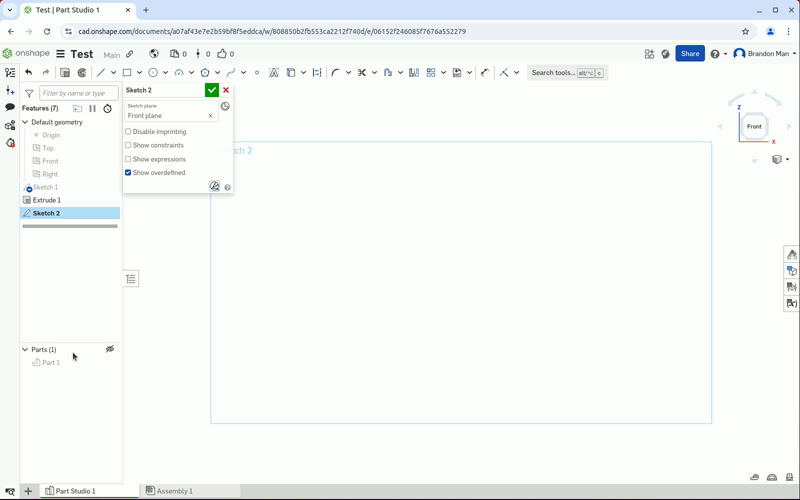
key(a)
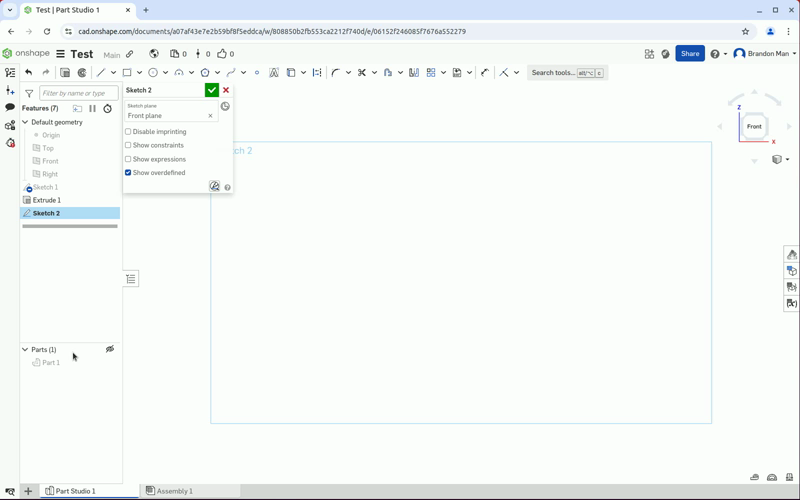
key_down(shift)
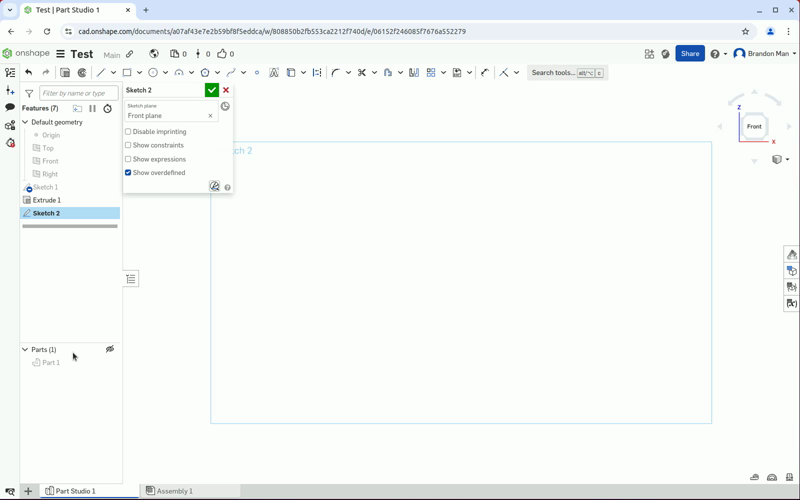
mouse_move(406, 282)
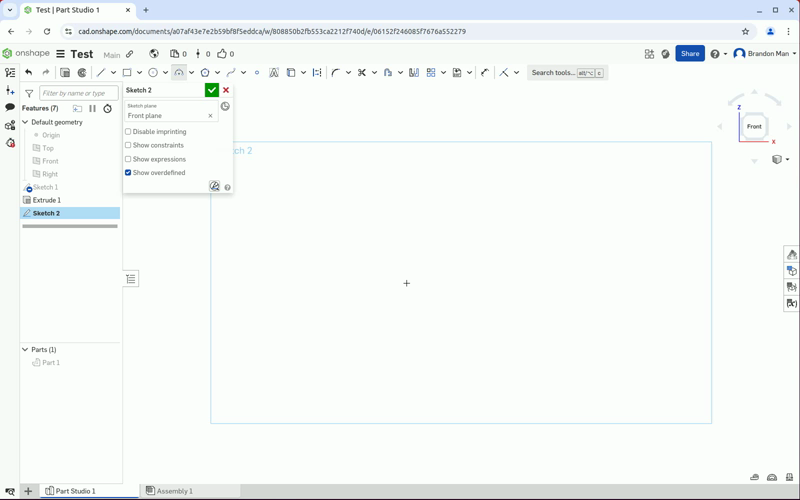
click(406, 282)
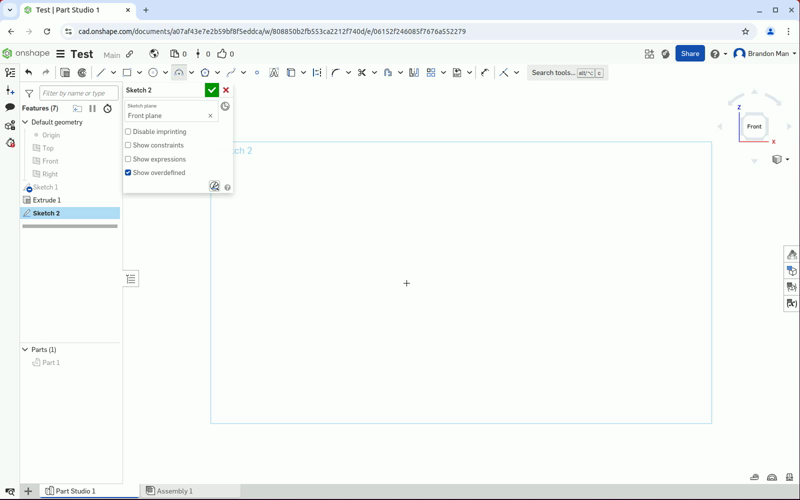
key_up(shift)
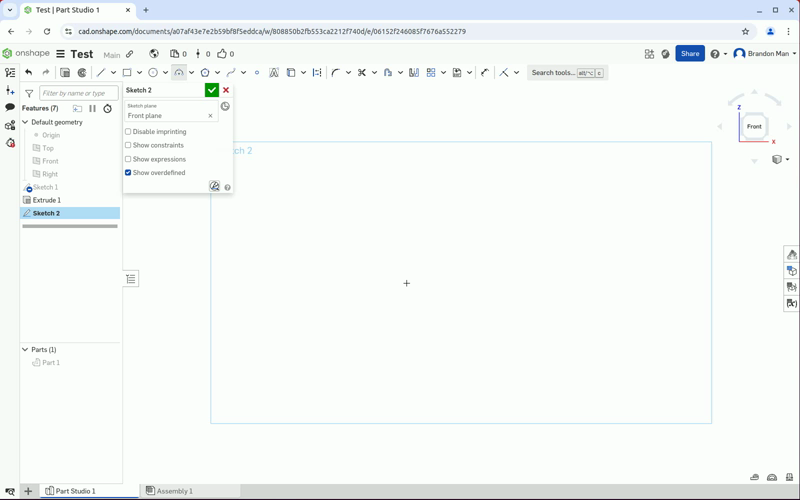
key_down(shift)
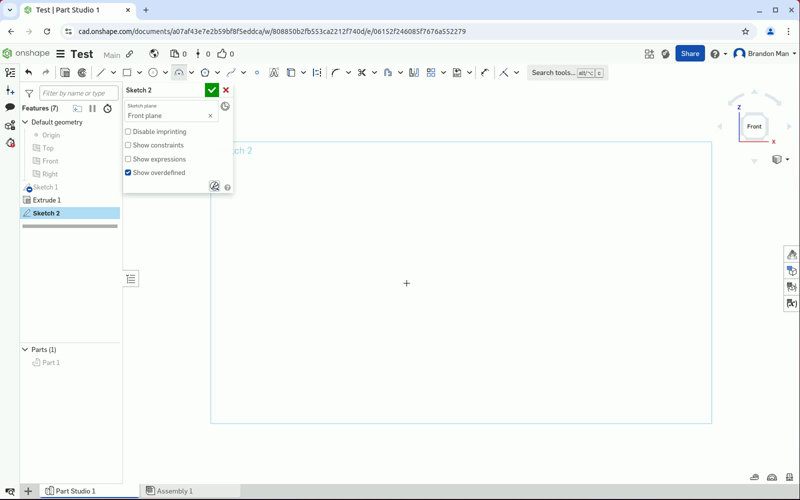
mouse_move(467, 282)
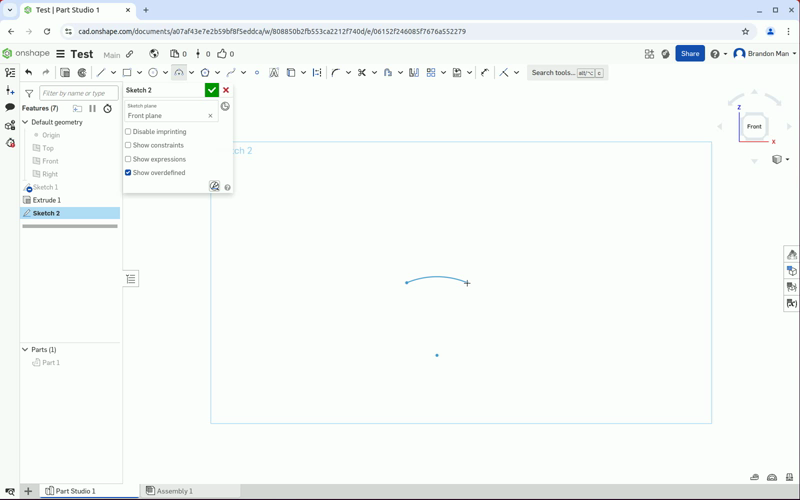
click(467, 282)
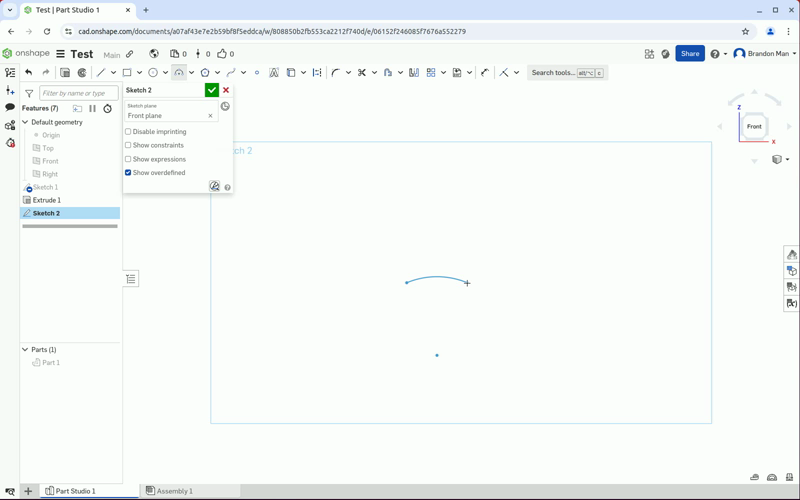
mouse_move(437, 294)
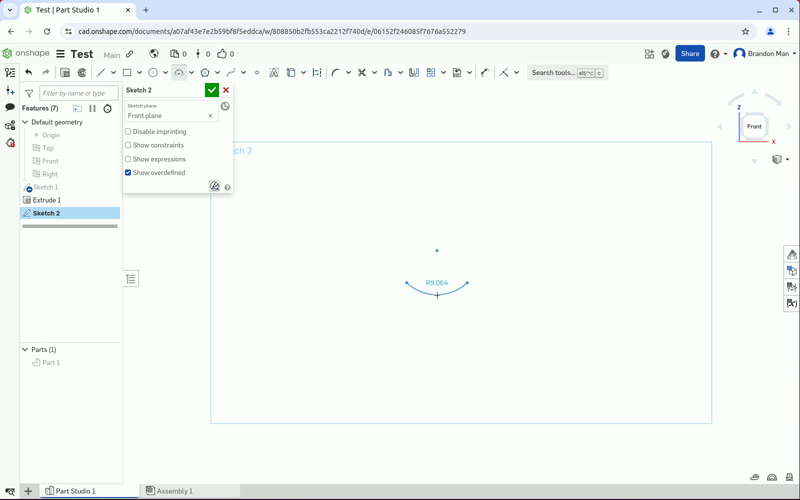
click(437, 294)
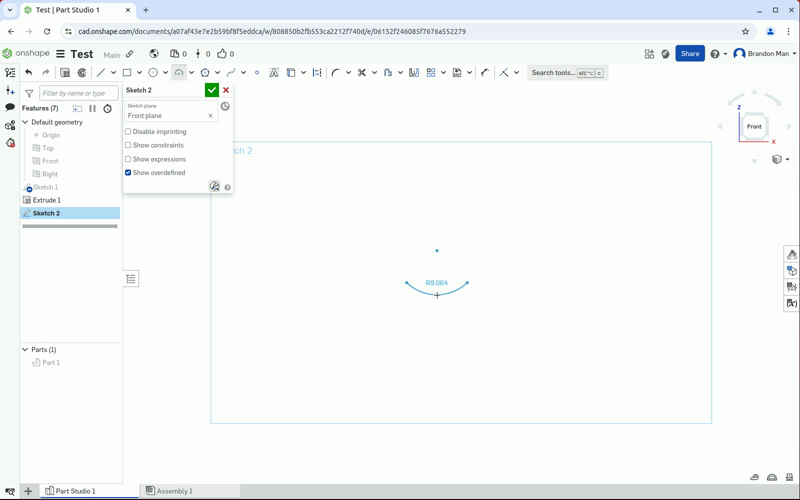
key_up(shift)
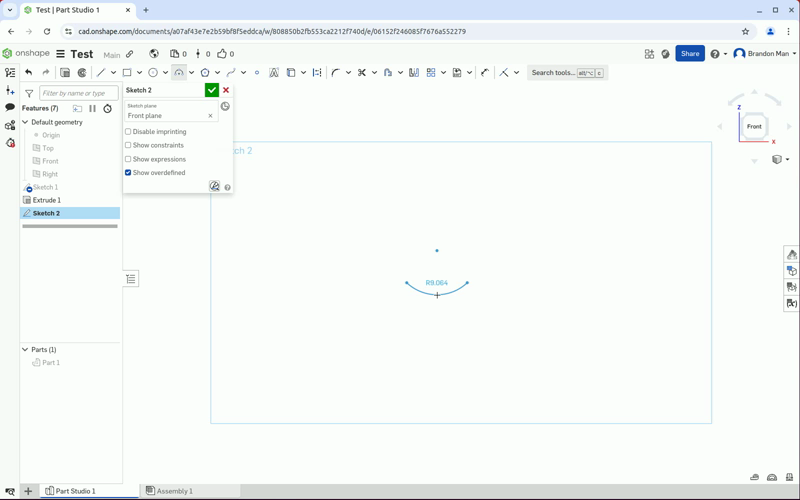
key(esc)
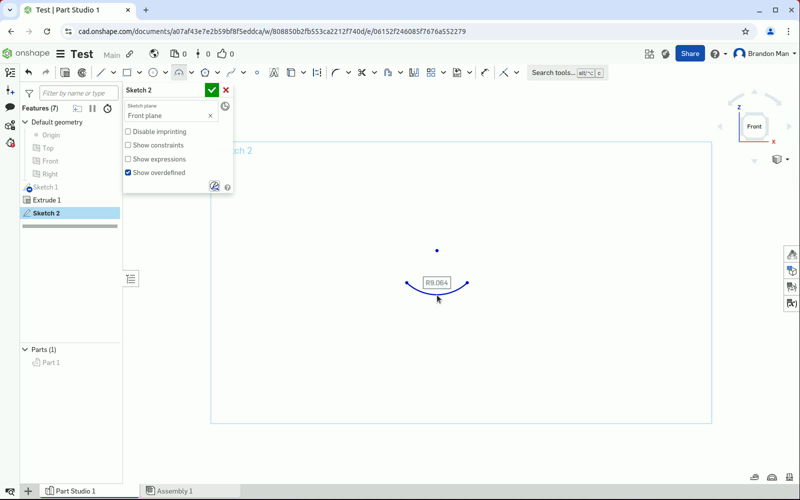
key(l)
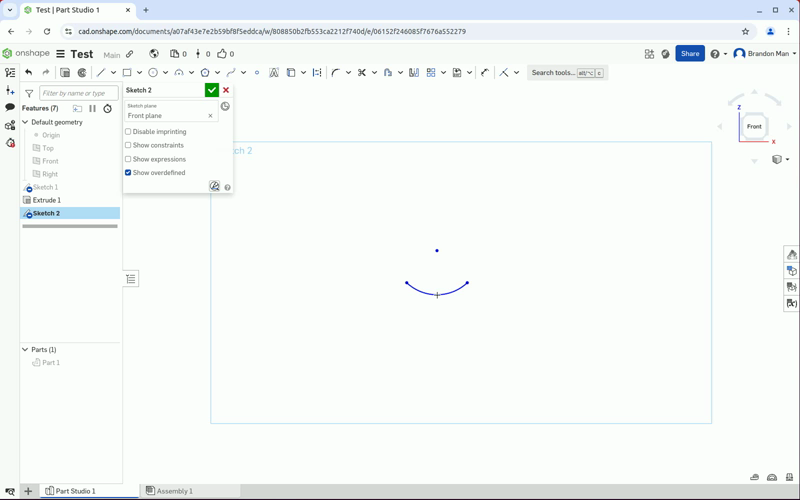
mouse_move(467, 282)
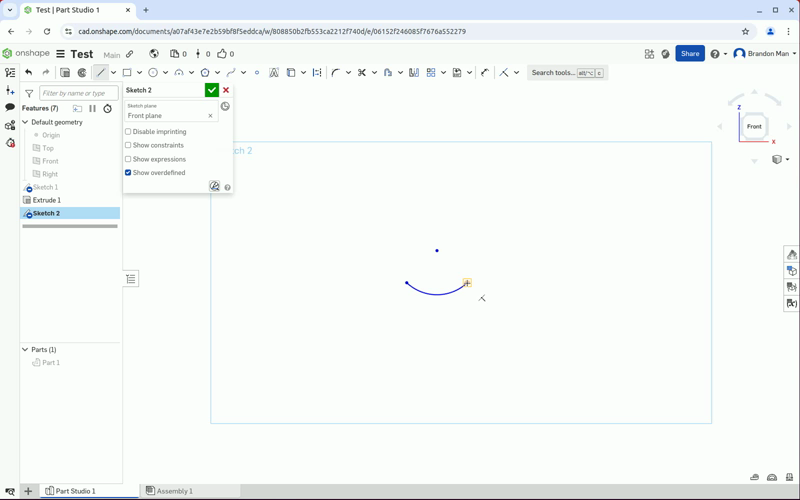
click(467, 282)
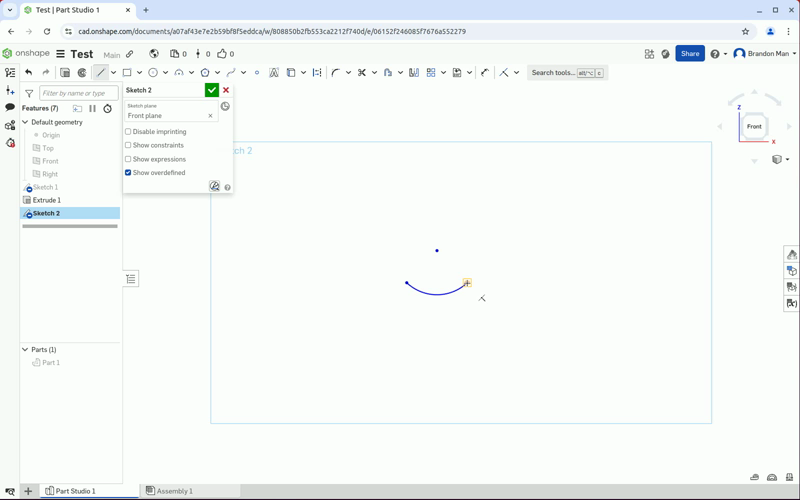
key_down(shift)
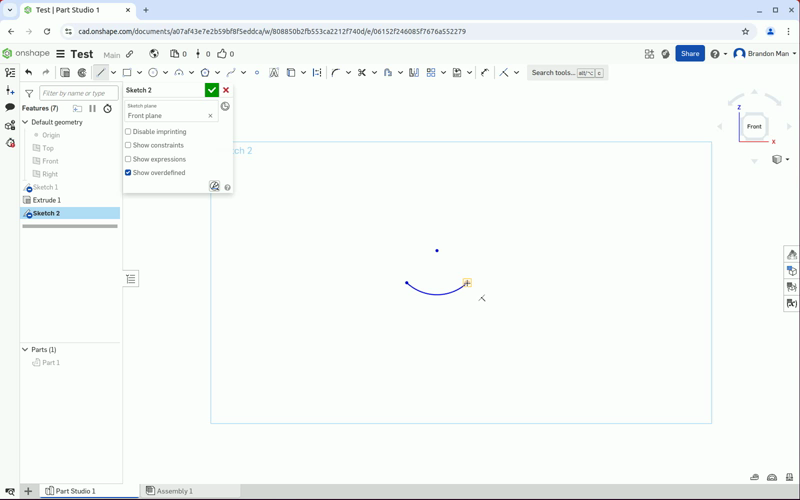
mouse_move(406, 282)
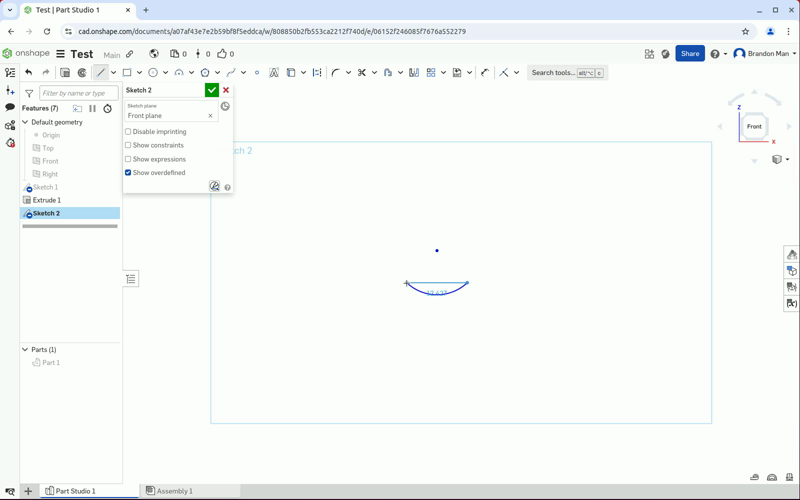
key_up(shift)
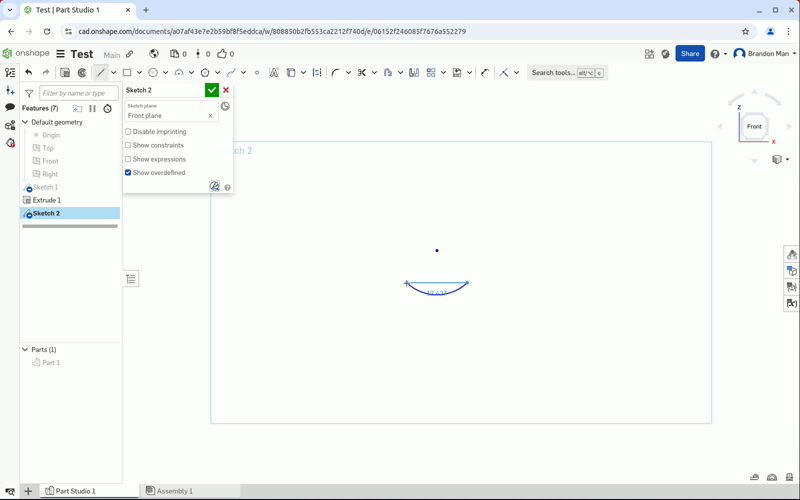
click(406, 282)
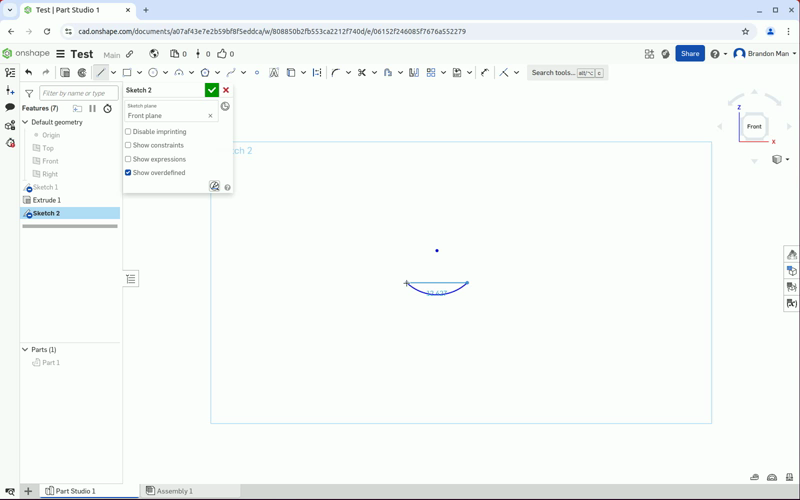
key(esc)
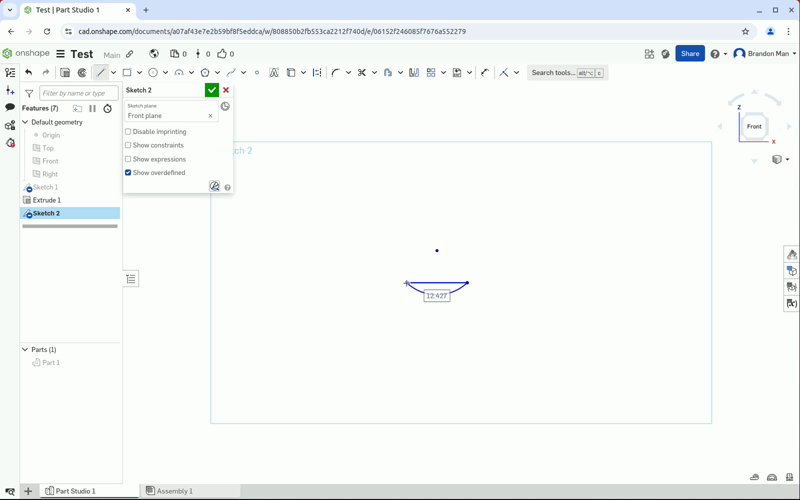
mouse_move(445, 288)
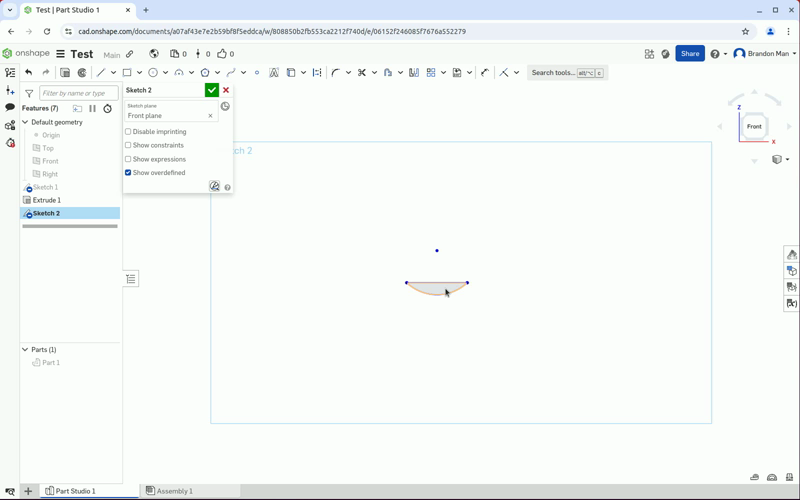
scroll(6)
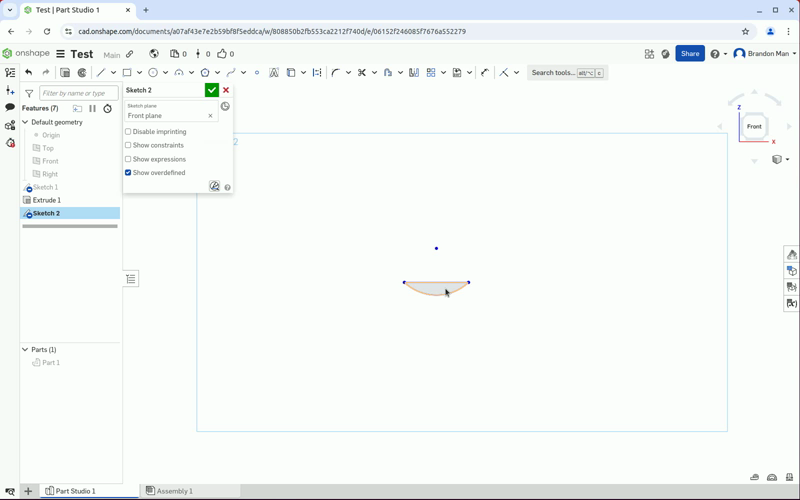
scroll(6)
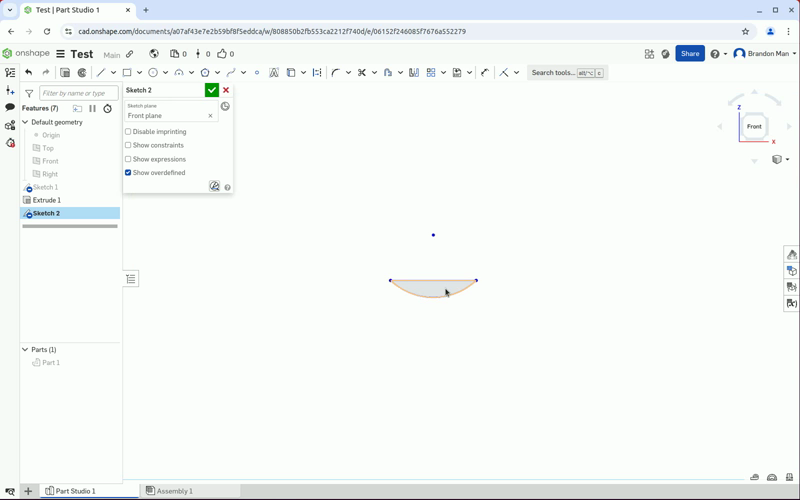
scroll(6)
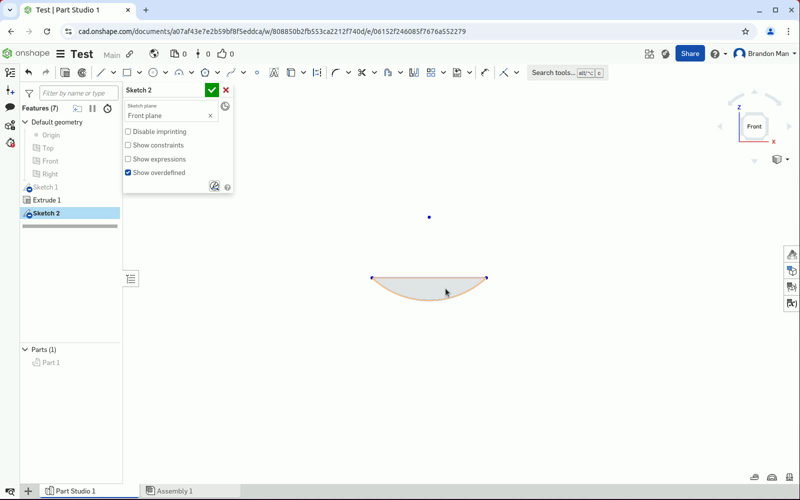
scroll(6)
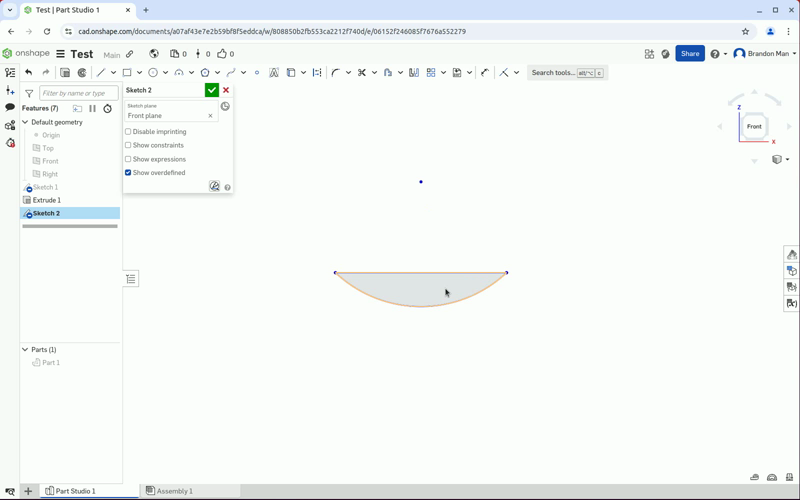
scroll(6)
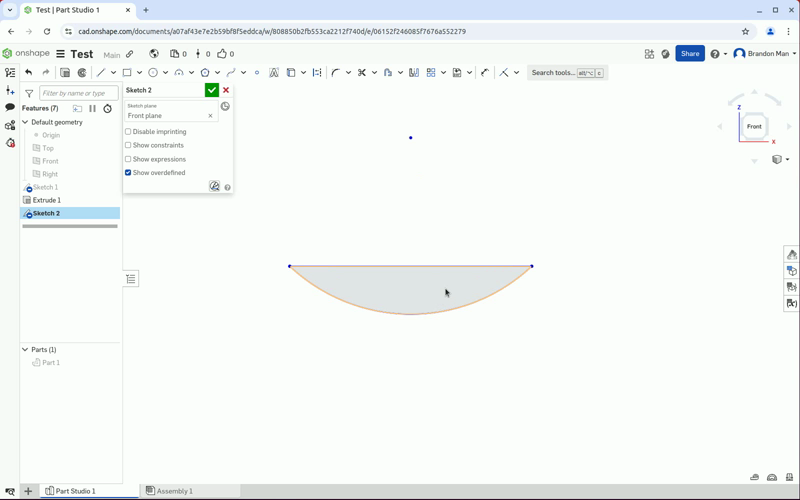
scroll(6)
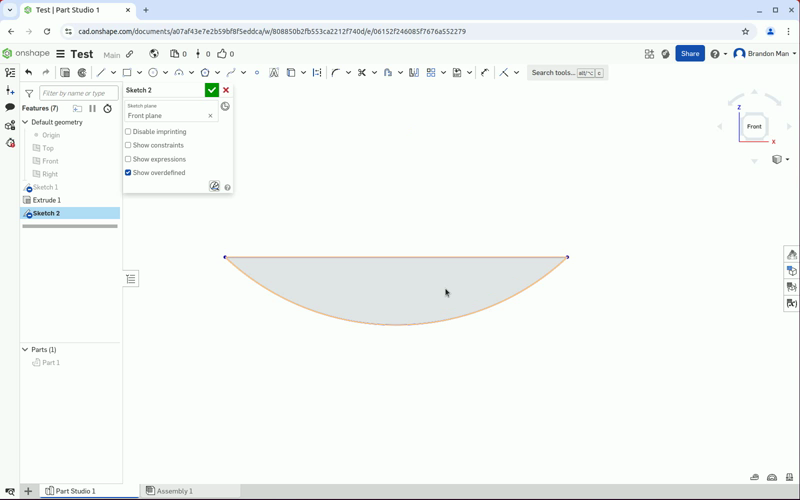
scroll(6)
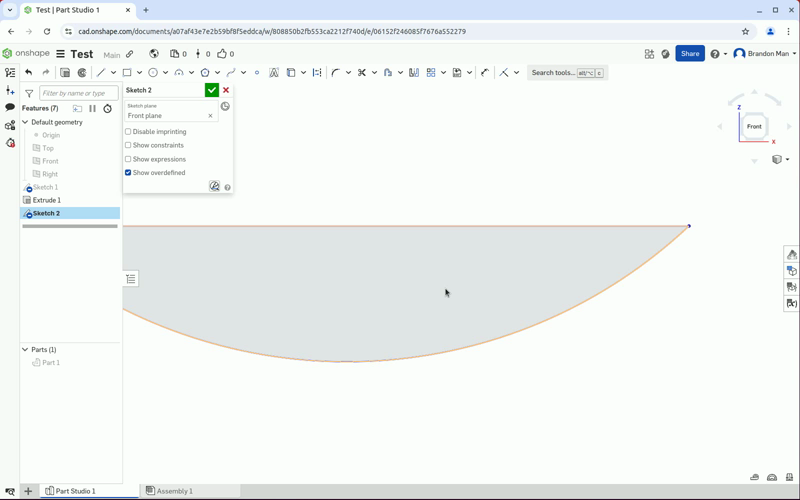
click(445, 288)
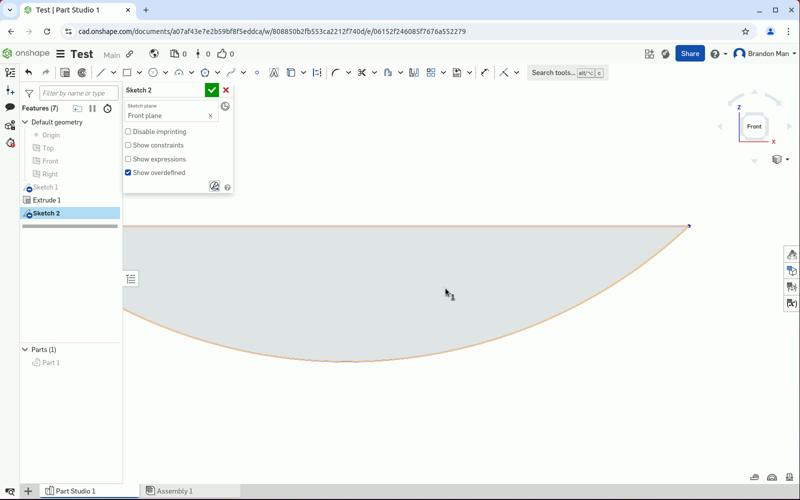
scroll(-6)
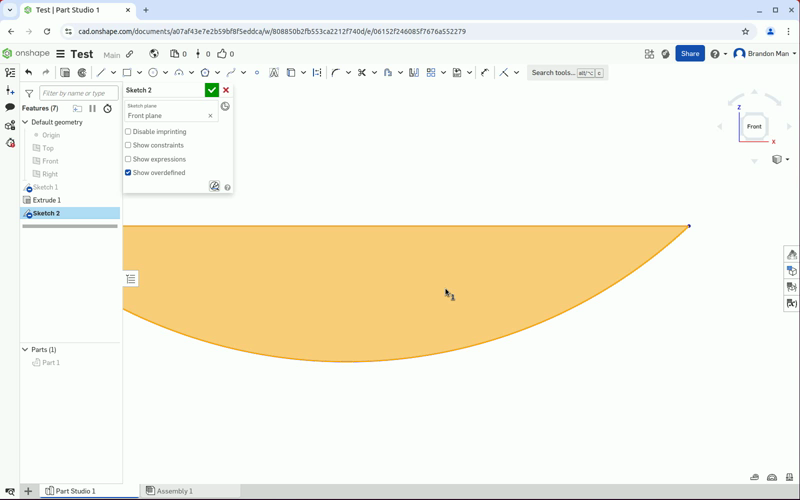
scroll(-6)
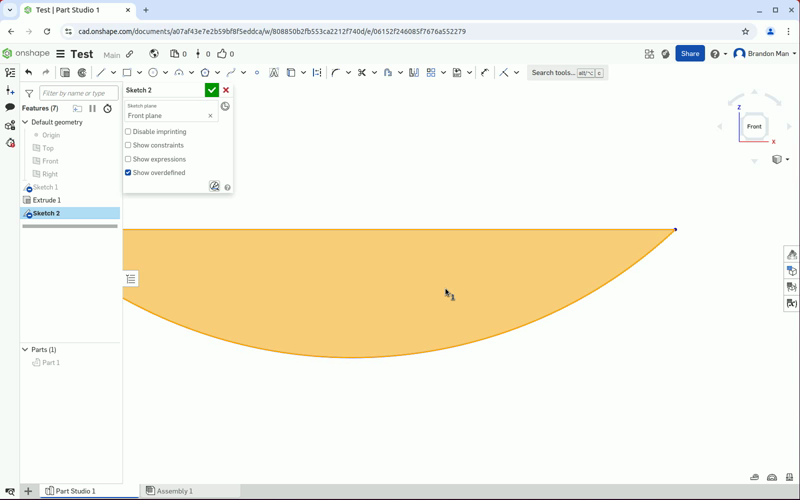
scroll(-6)
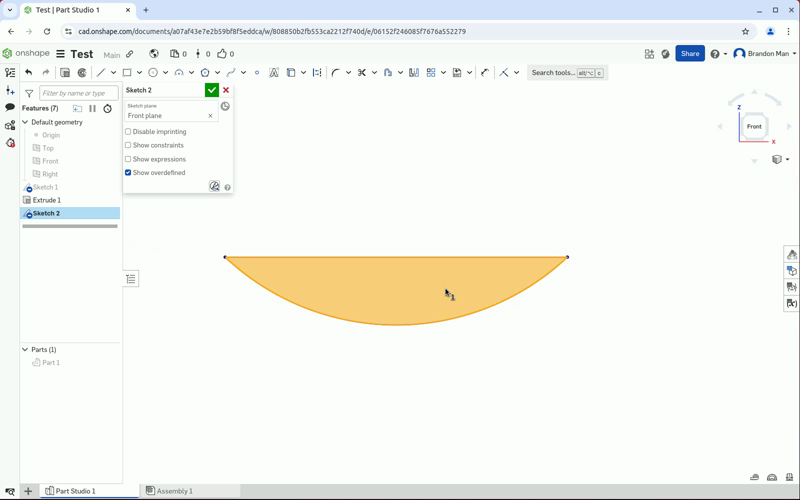
scroll(-6)
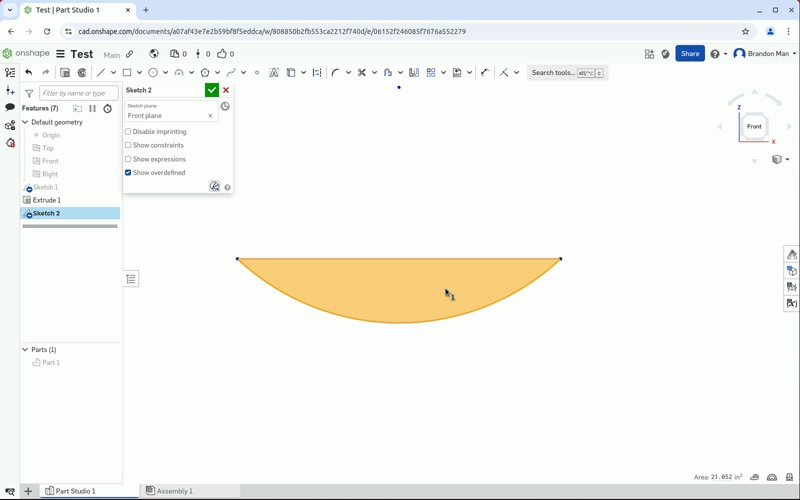
scroll(-6)
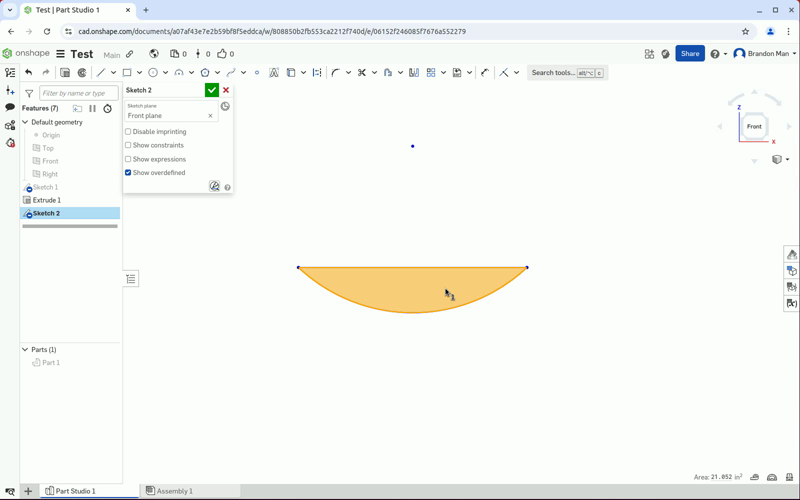
scroll(-6)
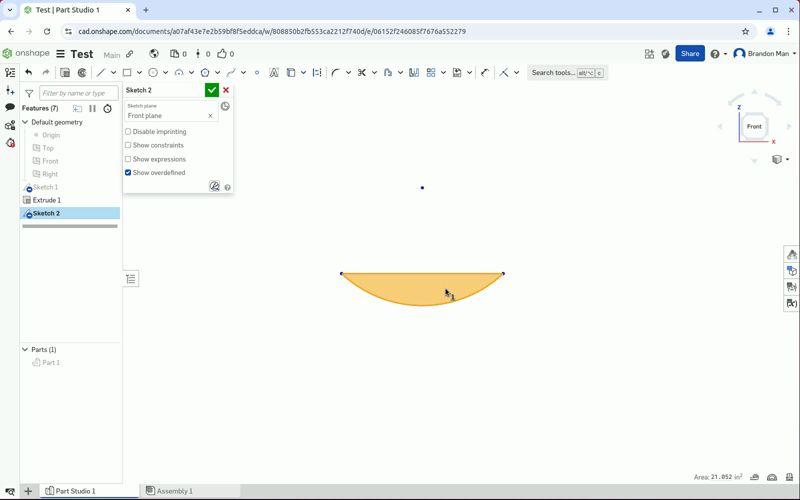
scroll(-6)
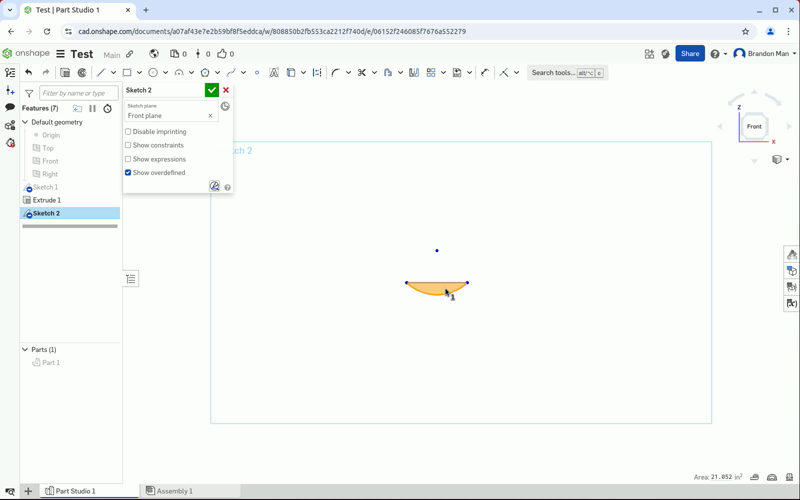
mouse_move(73, 352)
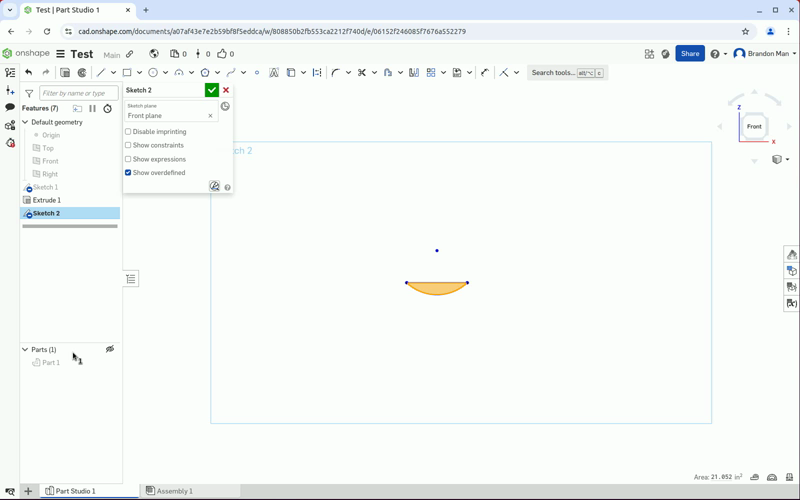
key(shift+y)
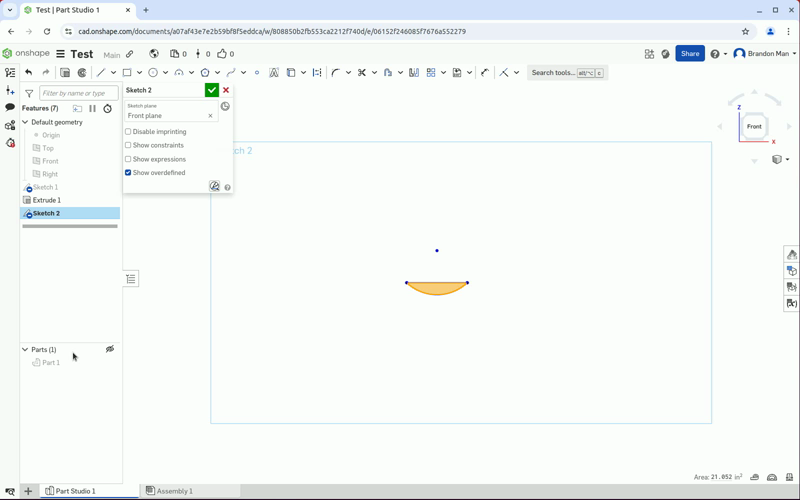
key(shift+e)
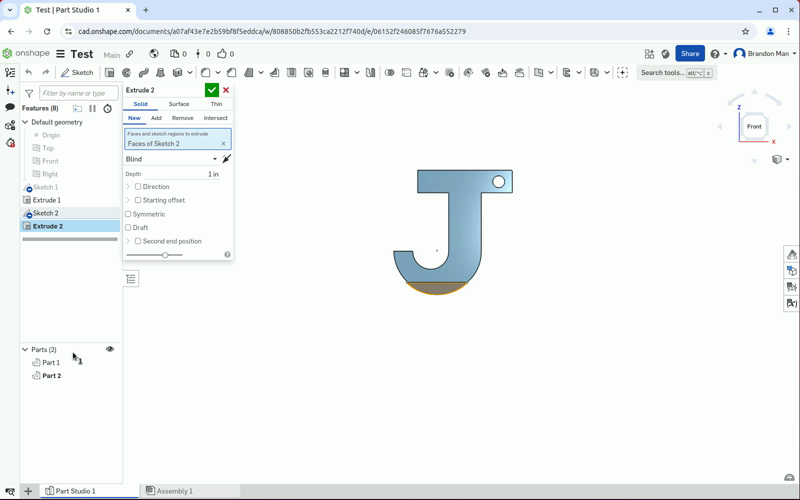
mouse_move(143, 106)
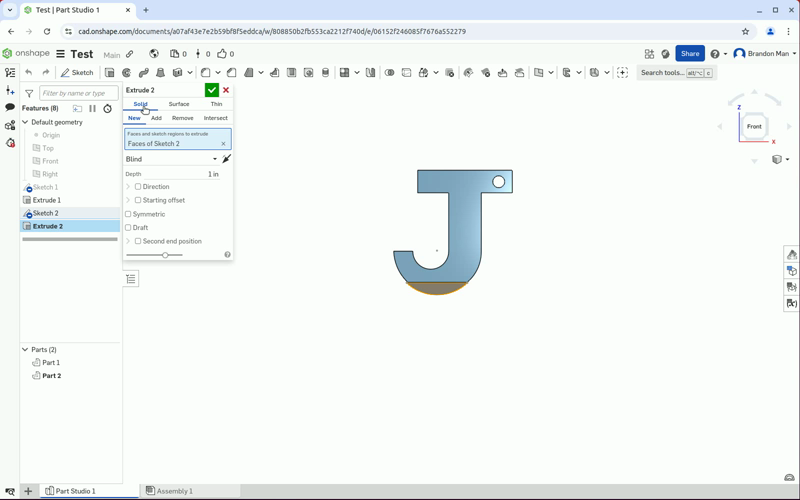
click(143, 106)
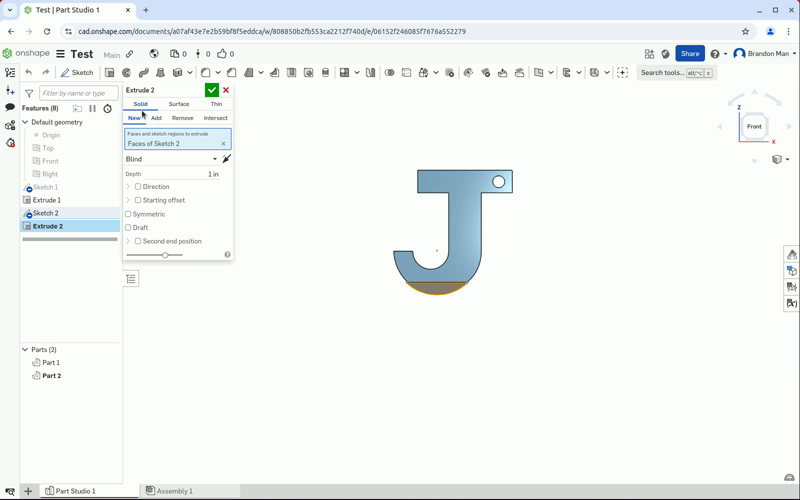
mouse_move(137, 120)
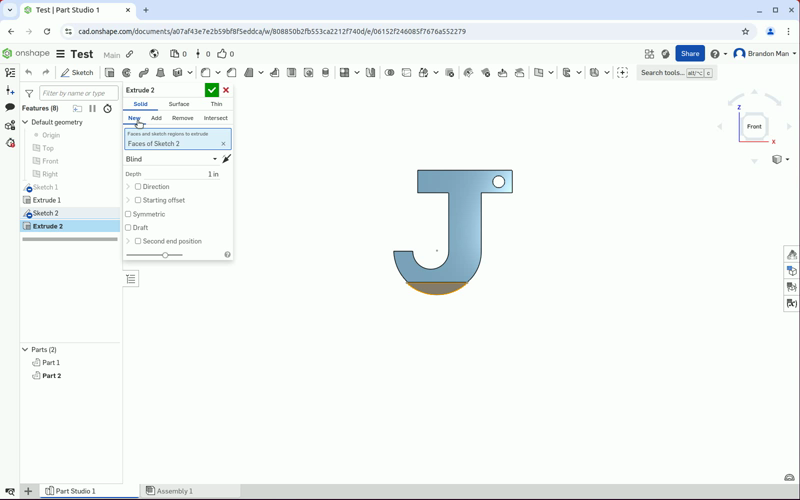
click(137, 120)
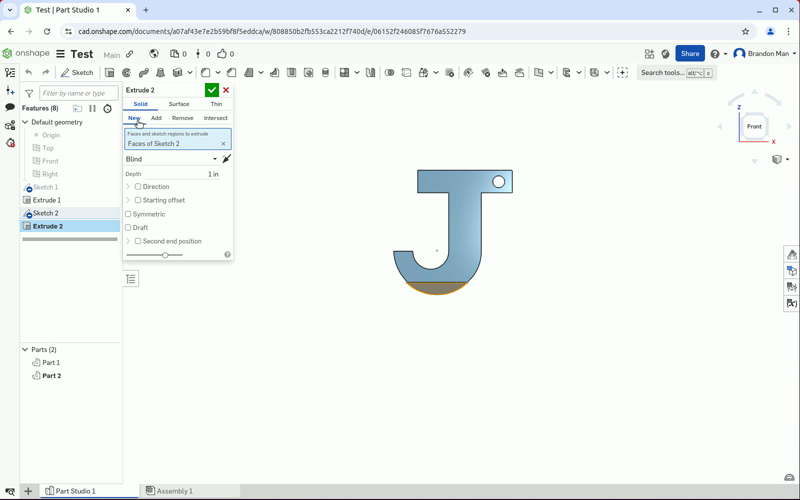
key(tab, 4)
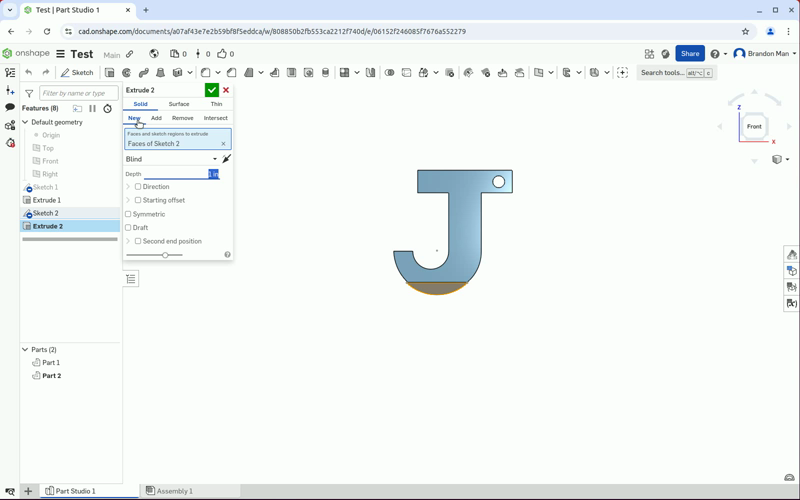
text(3.611)
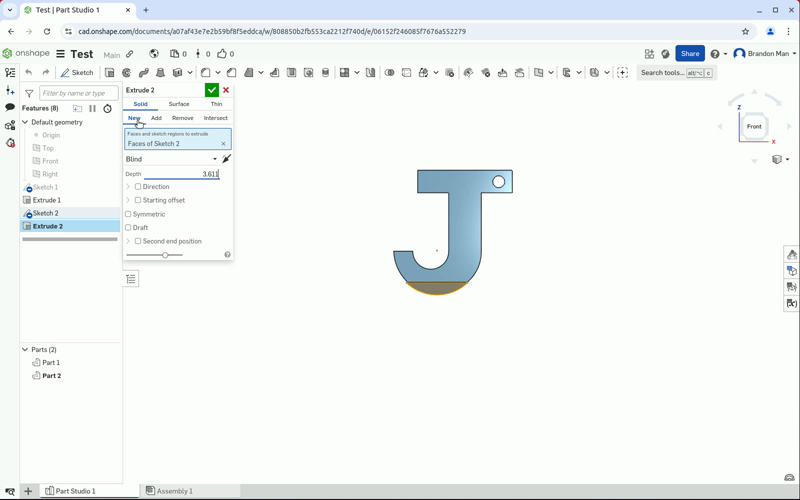
key(enter)
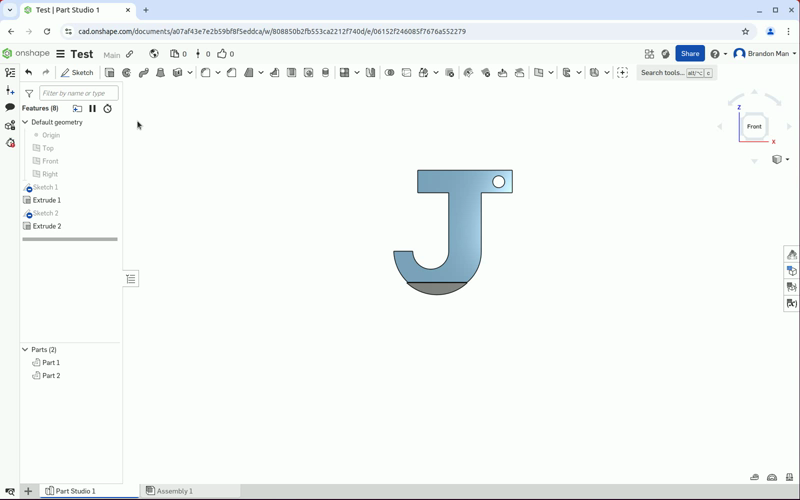
key(shift+h)
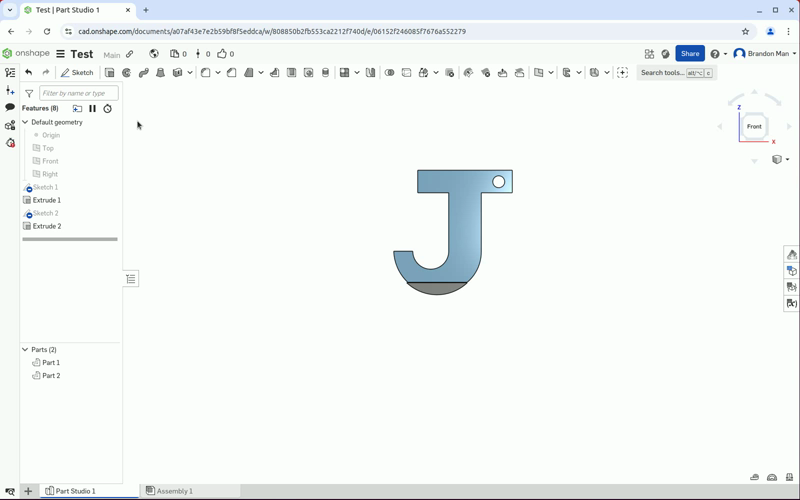
key(shift+h)
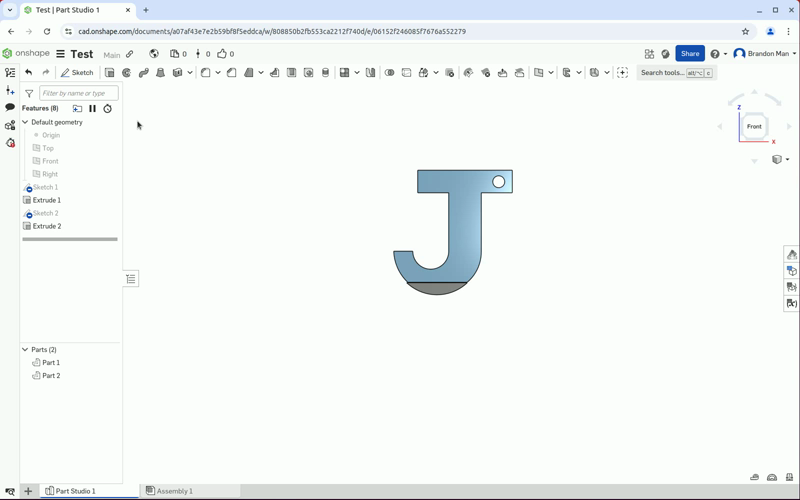
mouse_move(73, 189)
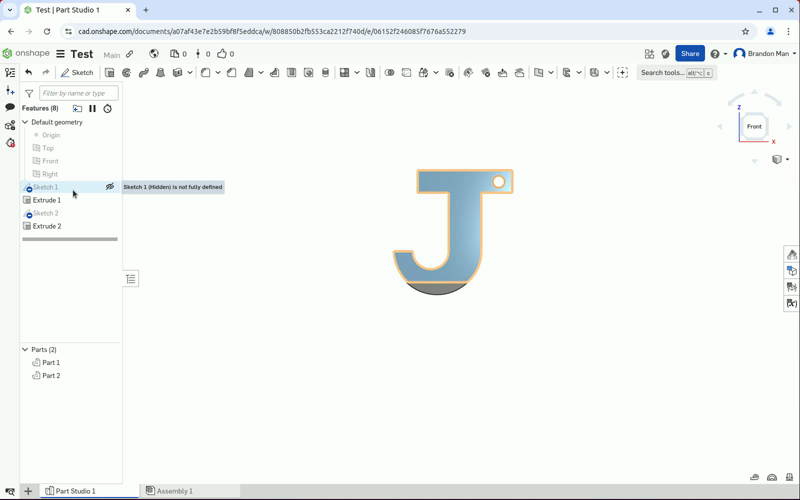
click(73, 189)
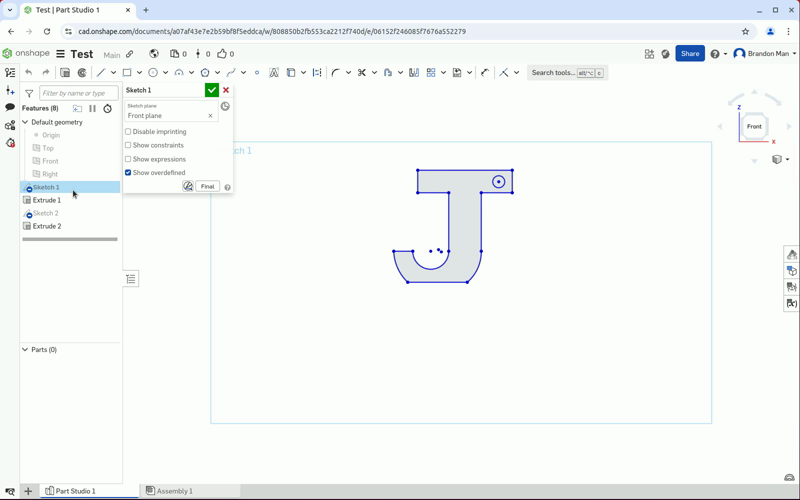
mouse_move(229, 92)
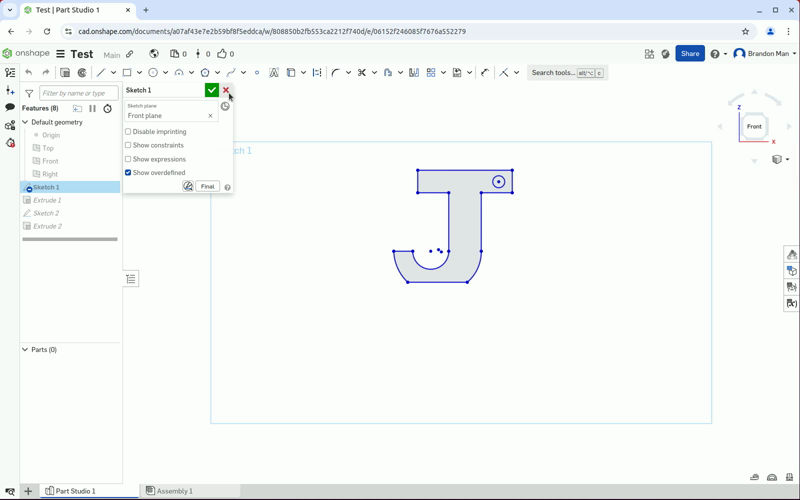
click(229, 92)
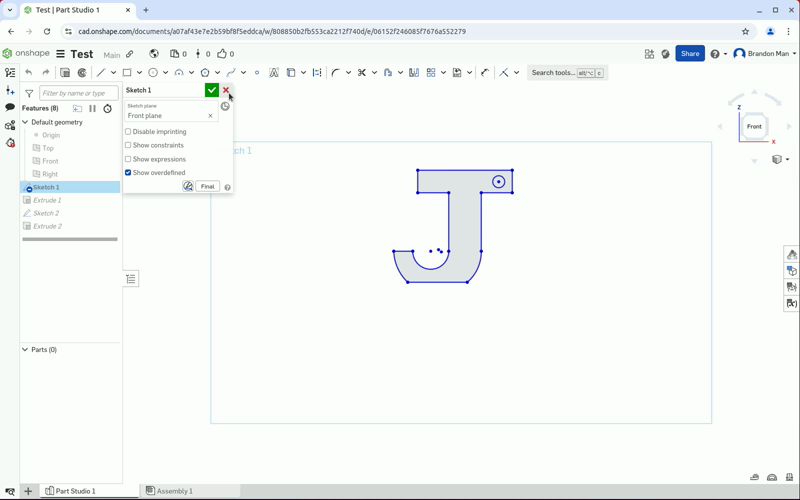
key(shift+s)
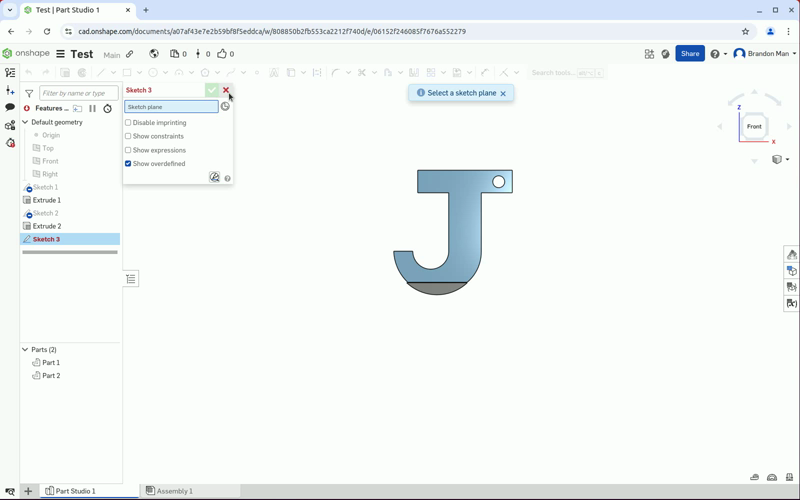
mouse_move(73, 163)
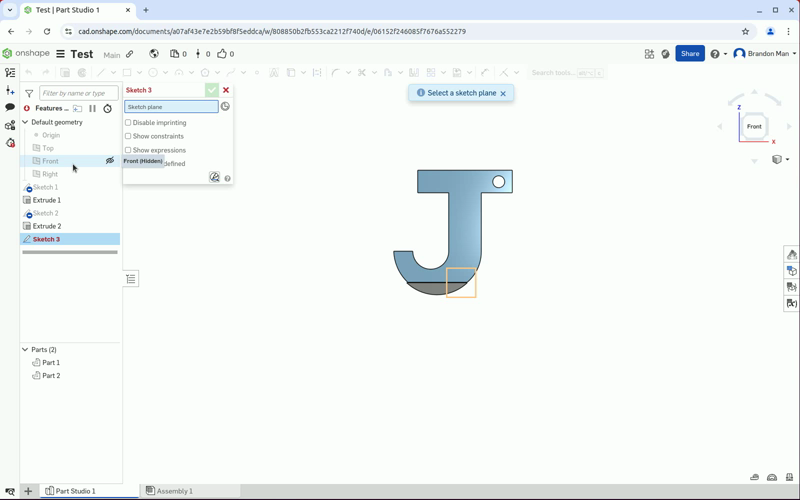
click(73, 163)
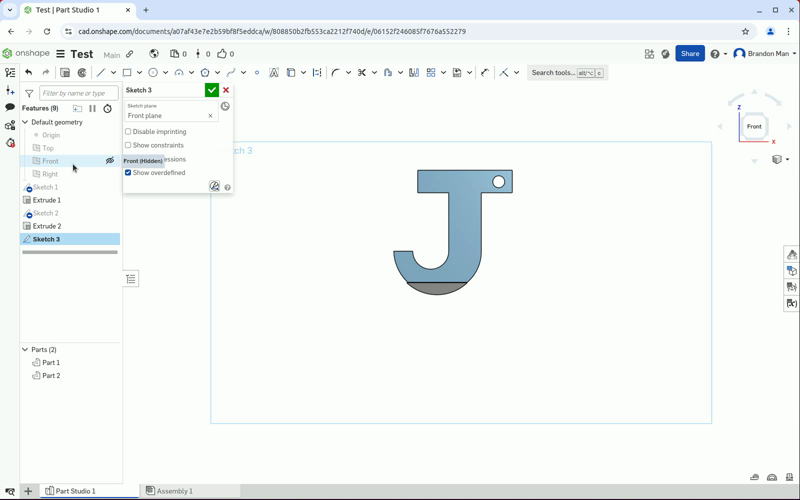
mouse_move(73, 352)
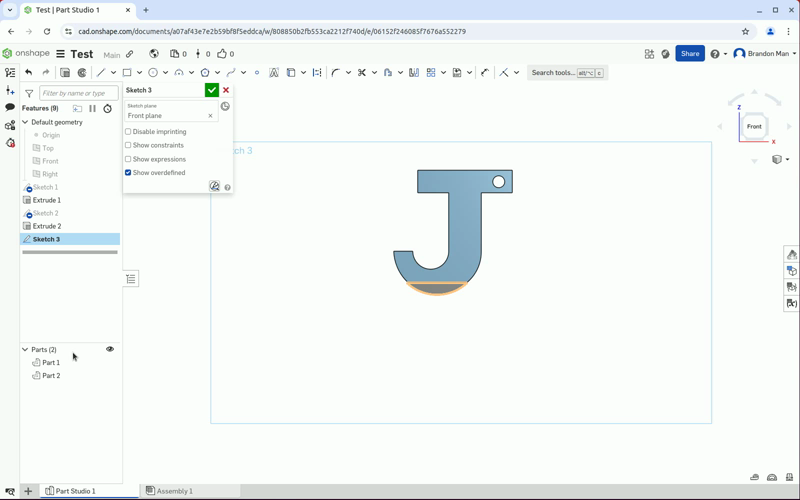
key(y)
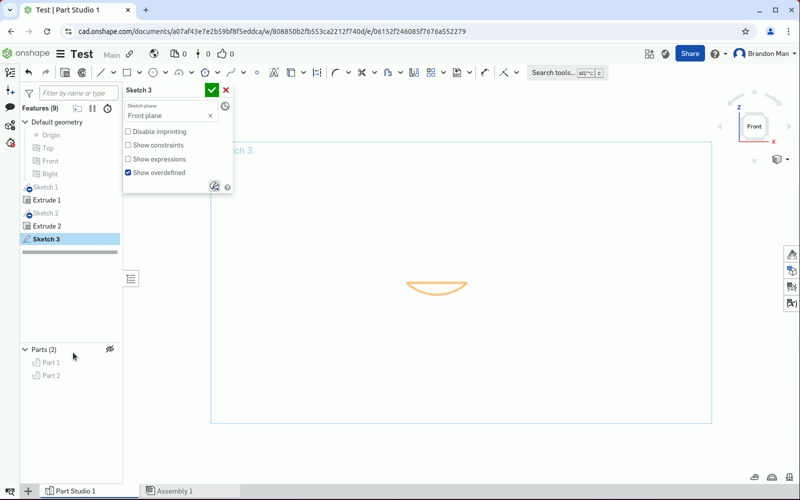
key(a)
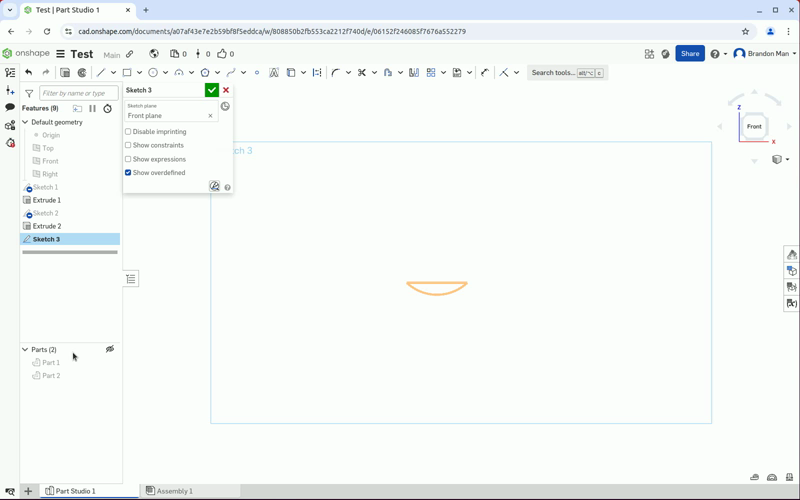
key_down(shift)
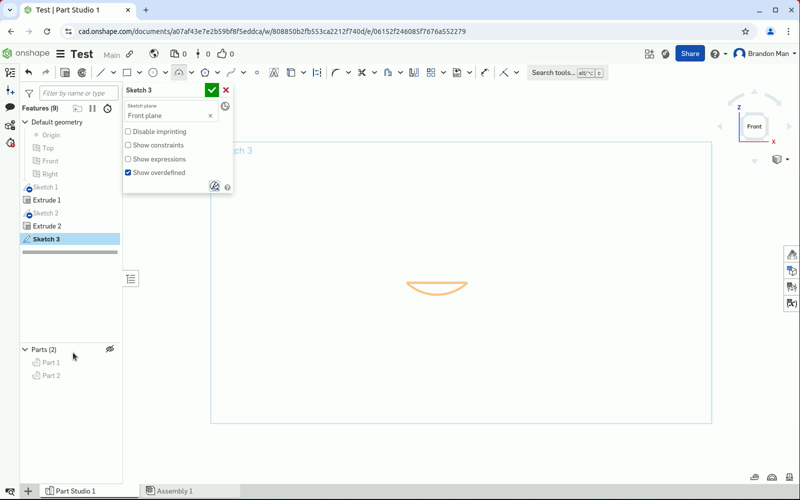
mouse_move(393, 251)
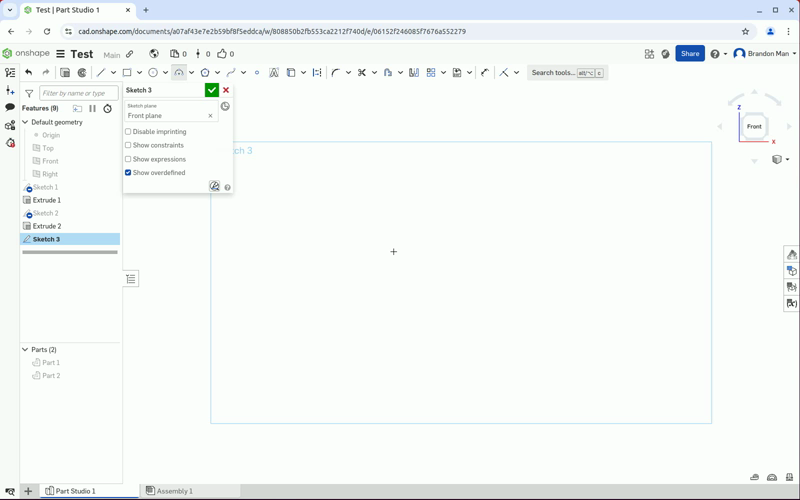
click(393, 251)
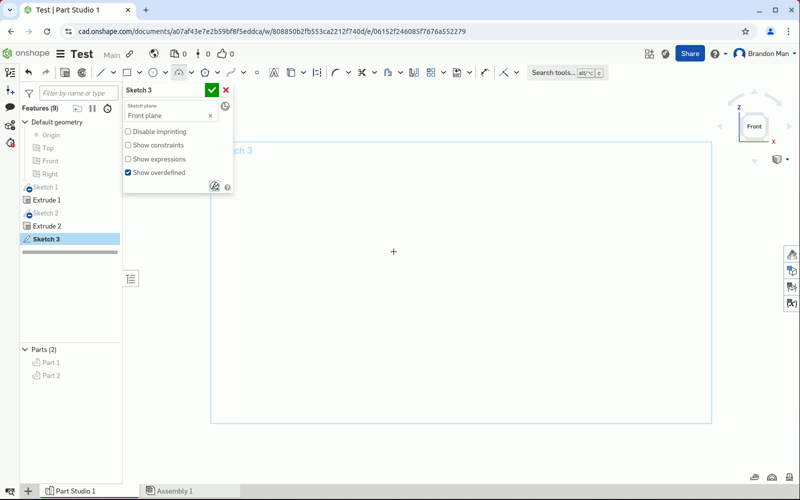
key_up(shift)
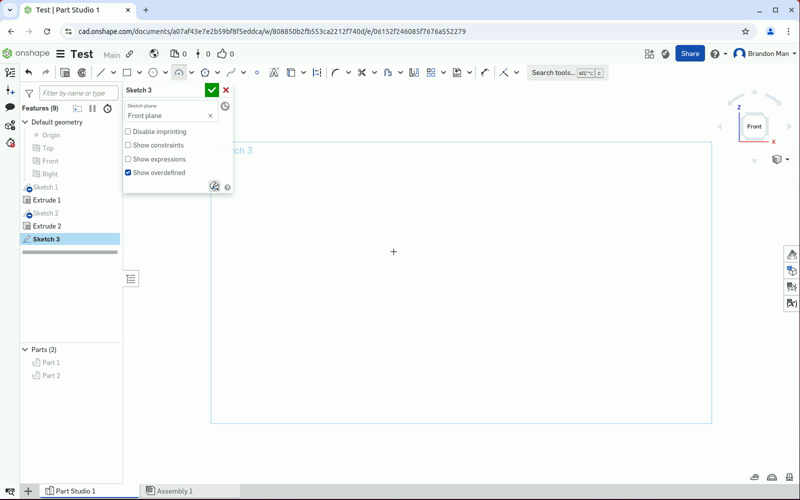
key_down(shift)
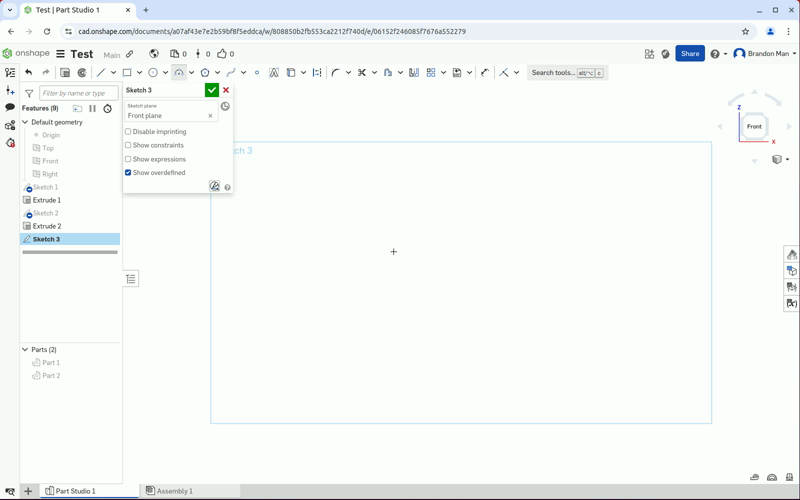
mouse_move(407, 282)
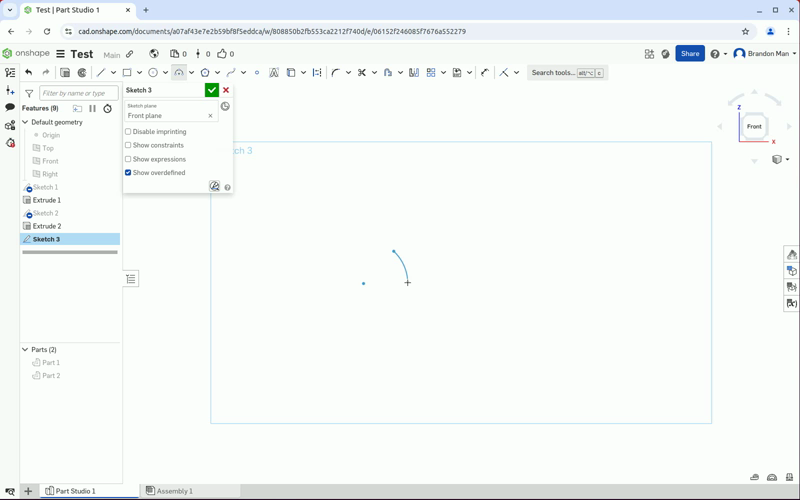
click(407, 282)
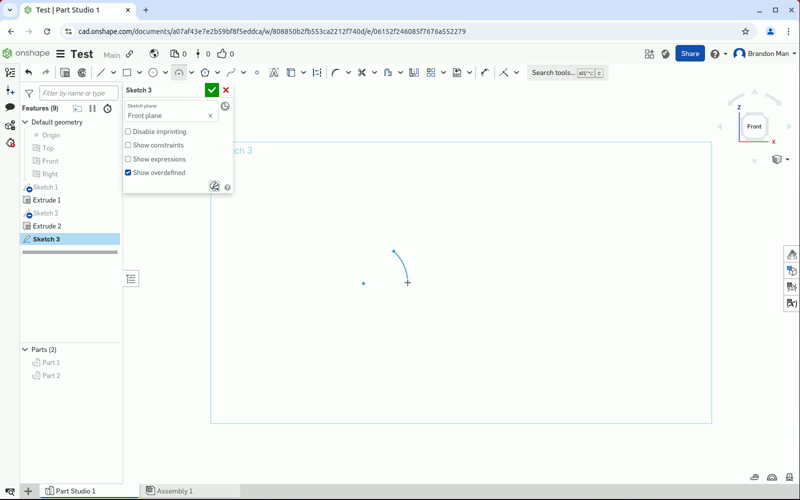
mouse_move(397, 268)
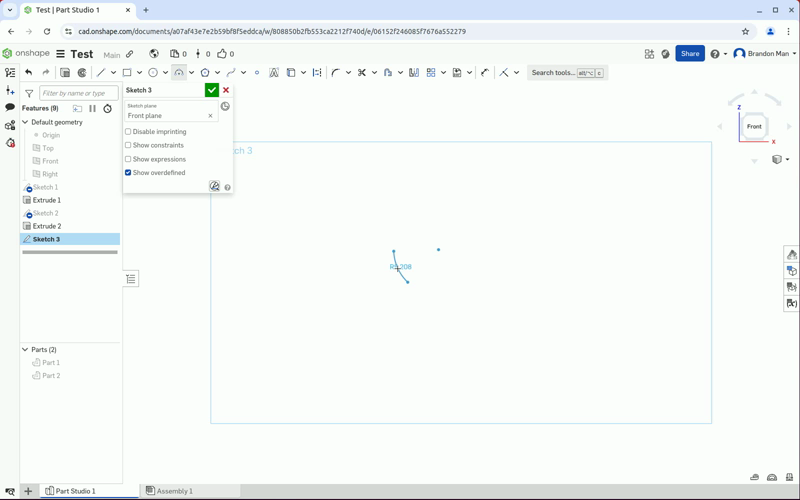
click(397, 268)
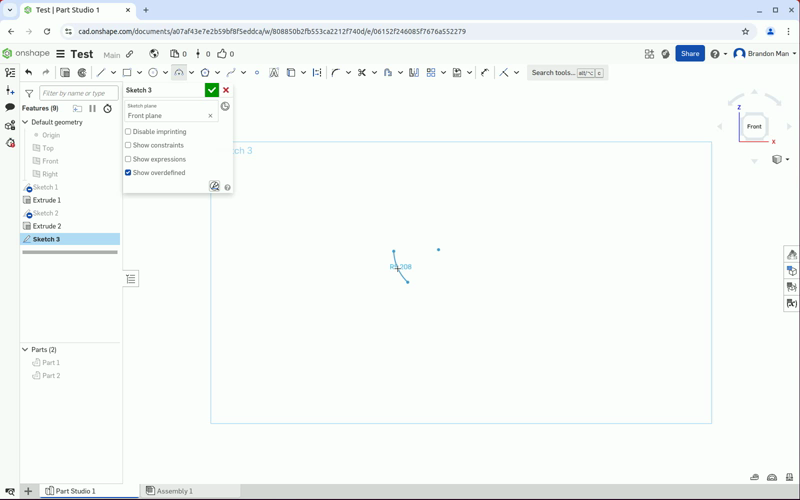
key_up(shift)
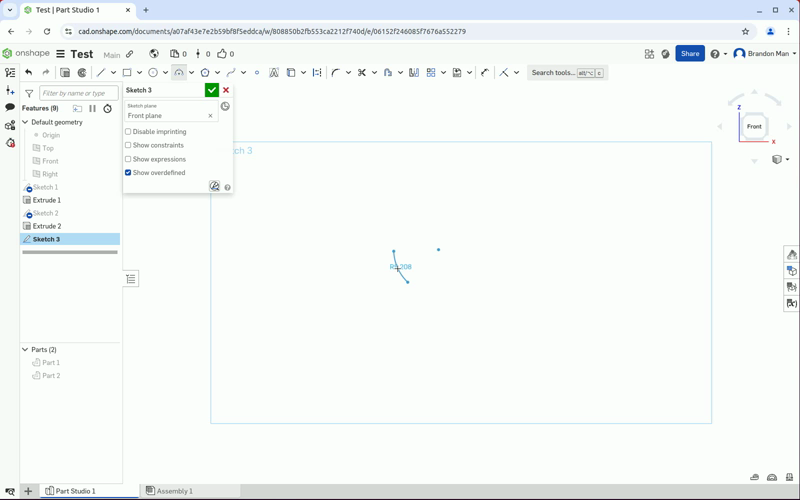
key(esc)
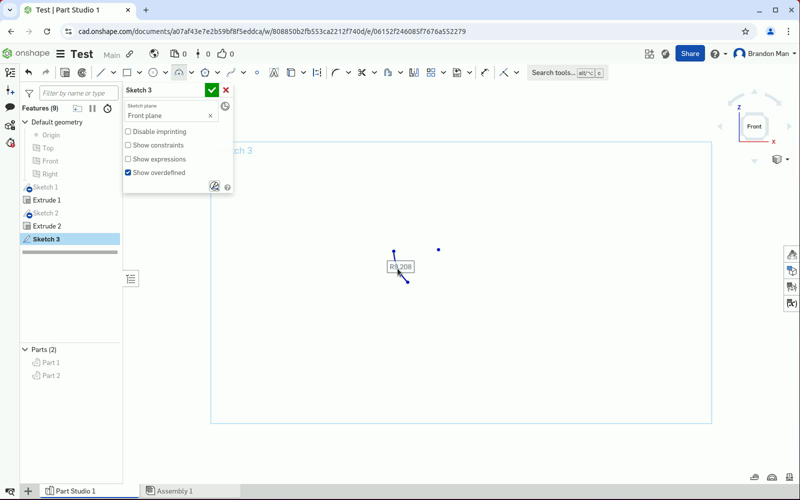
key(l)
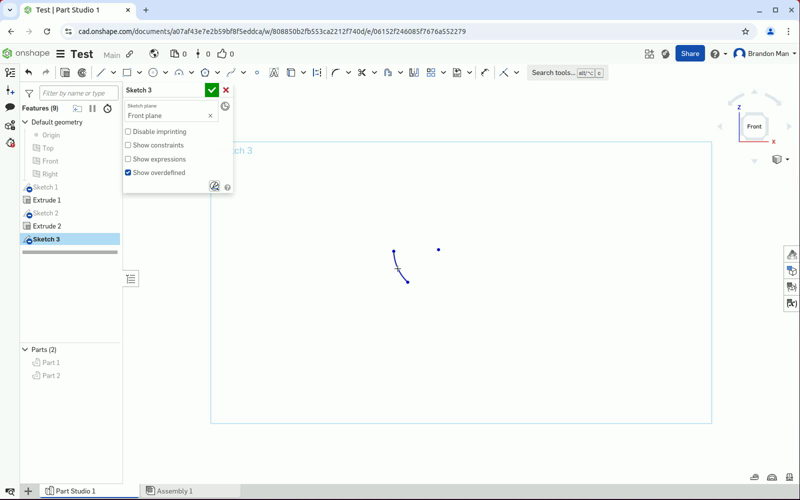
mouse_move(407, 282)
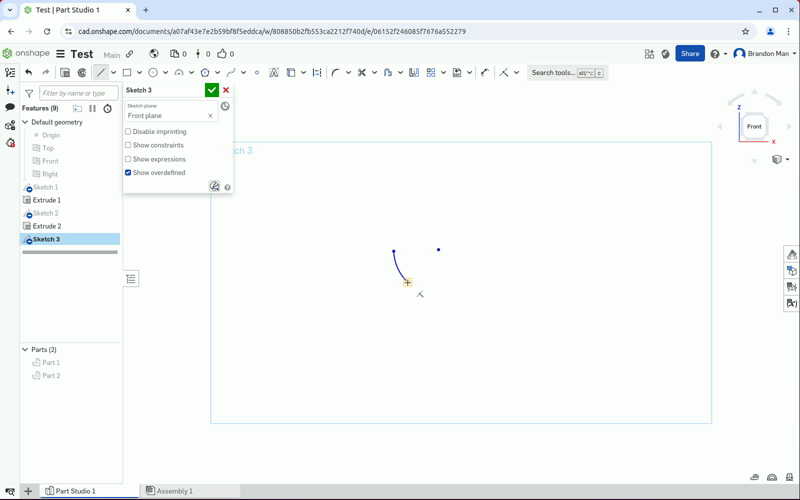
click(407, 282)
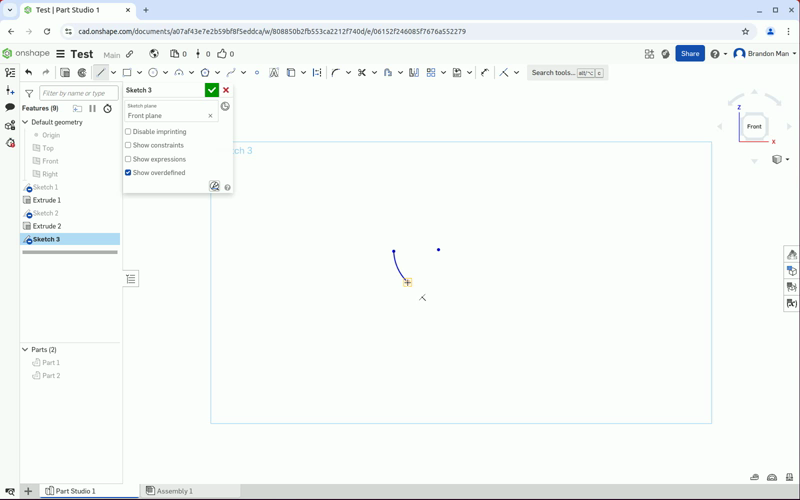
key_down(shift)
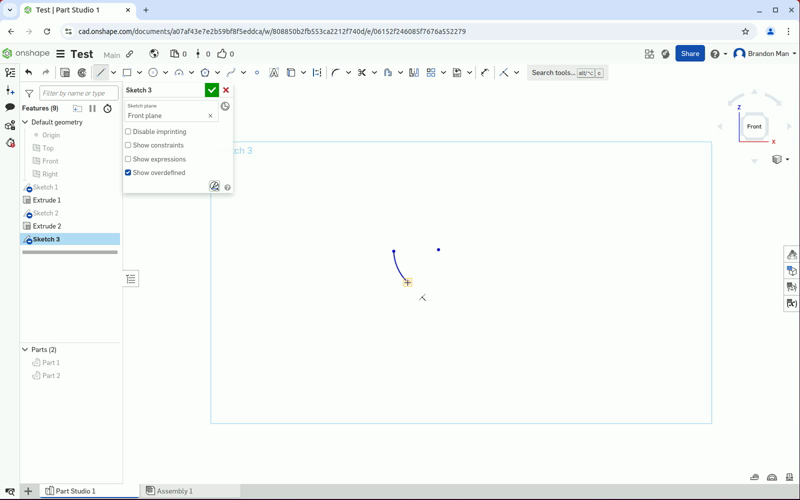
mouse_move(437, 282)
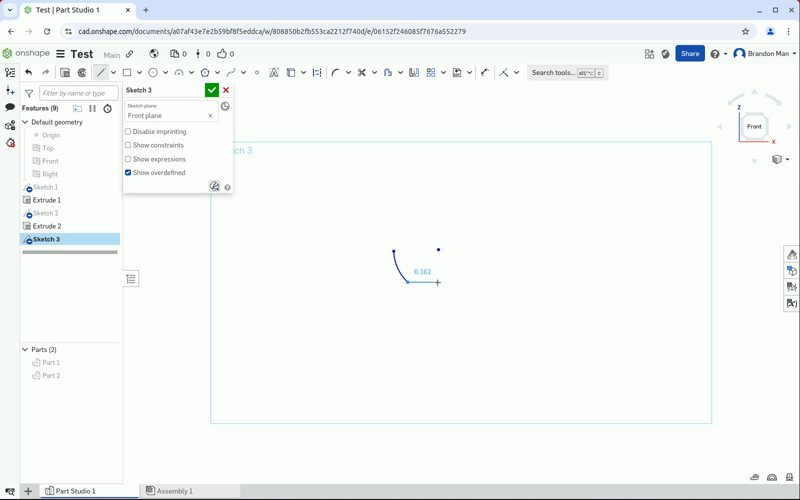
mouse_move(467, 282)
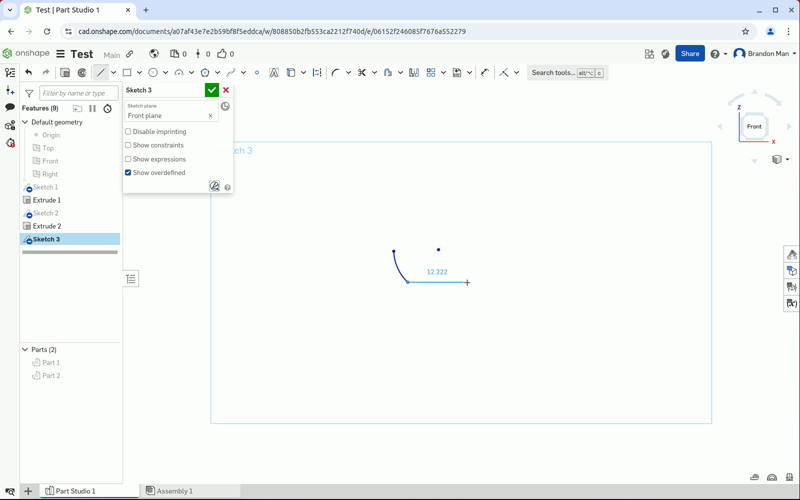
click(467, 282)
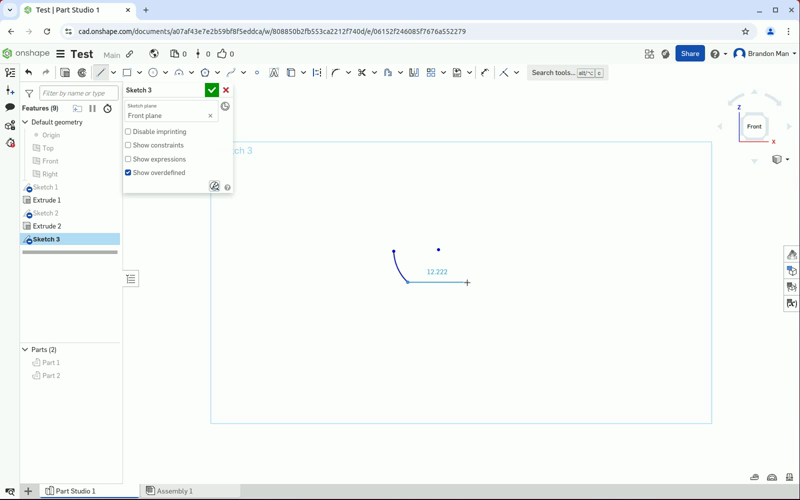
key_up(shift)
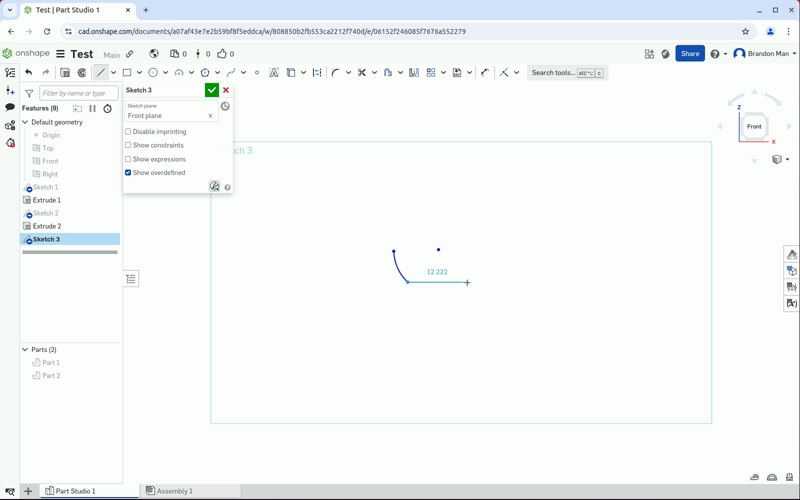
key(esc)
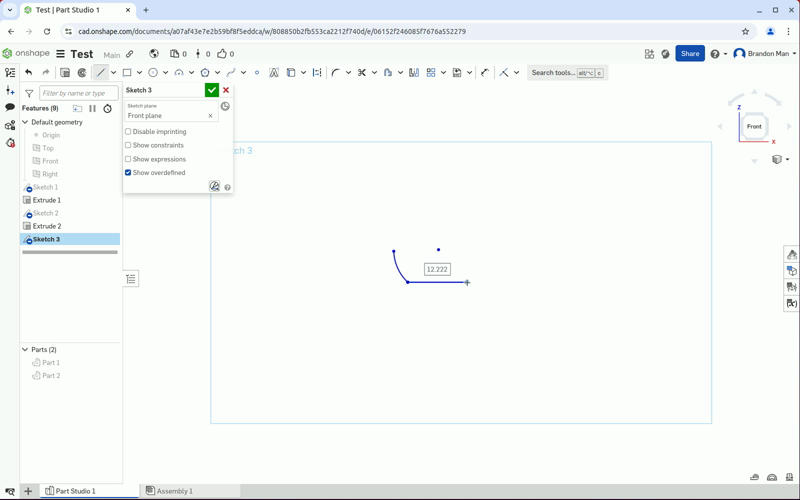
key(a)
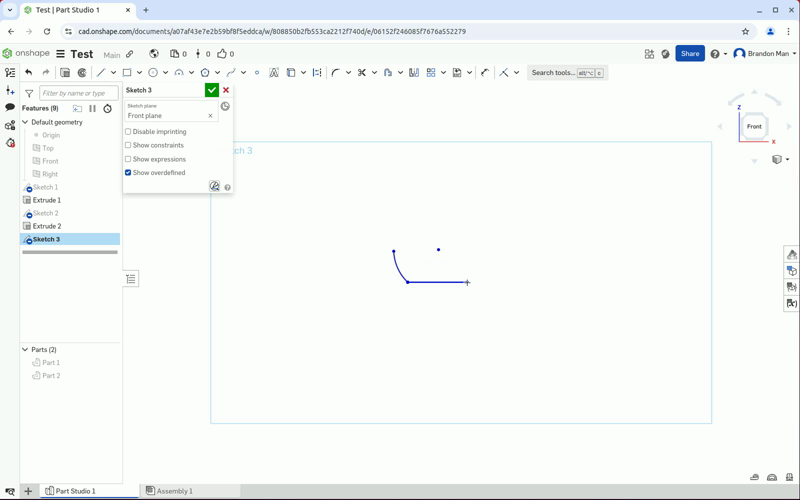
mouse_move(467, 282)
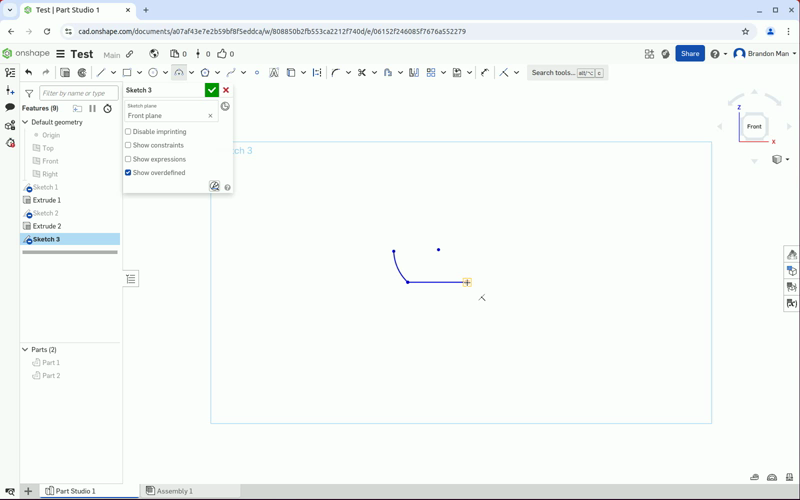
click(467, 282)
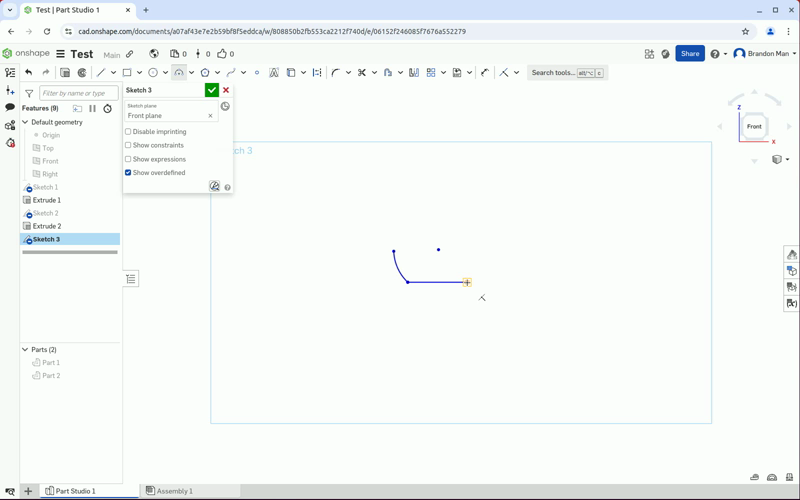
key_down(shift)
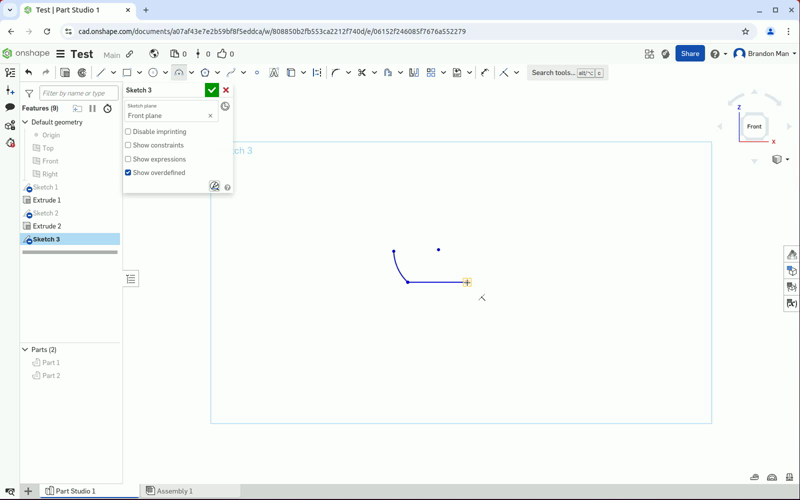
mouse_move(481, 251)
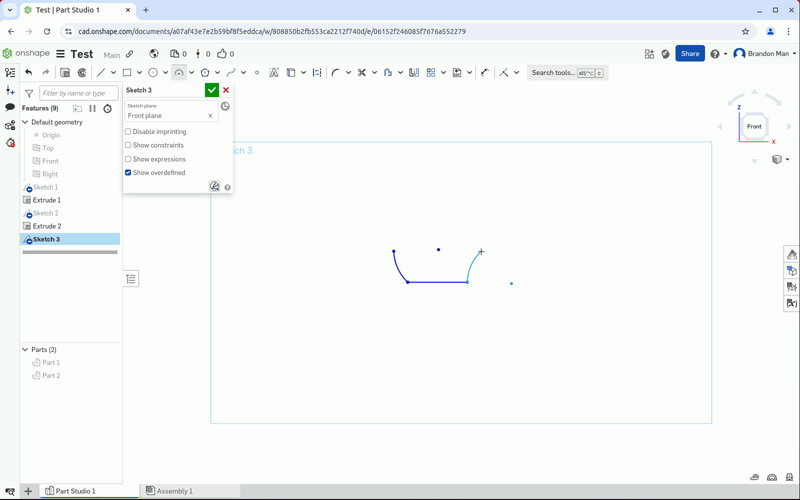
click(481, 251)
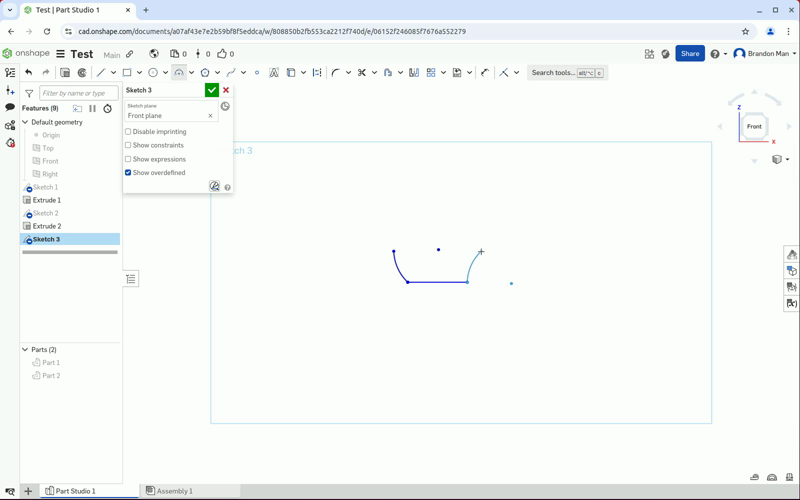
mouse_move(477, 268)
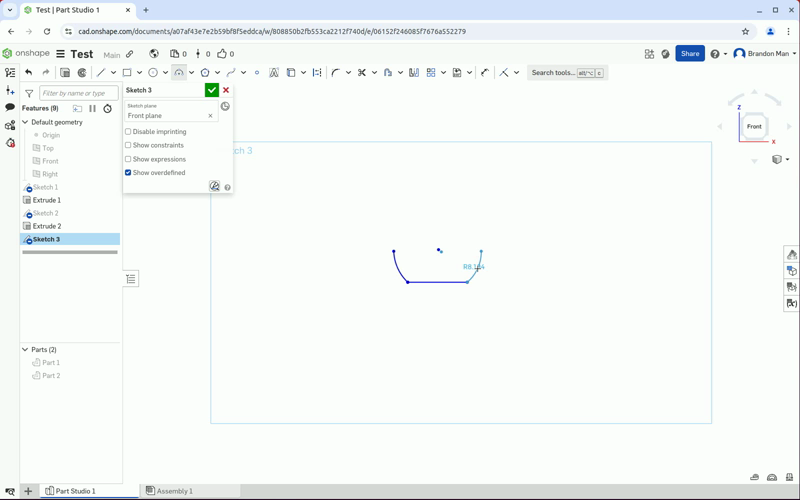
click(477, 268)
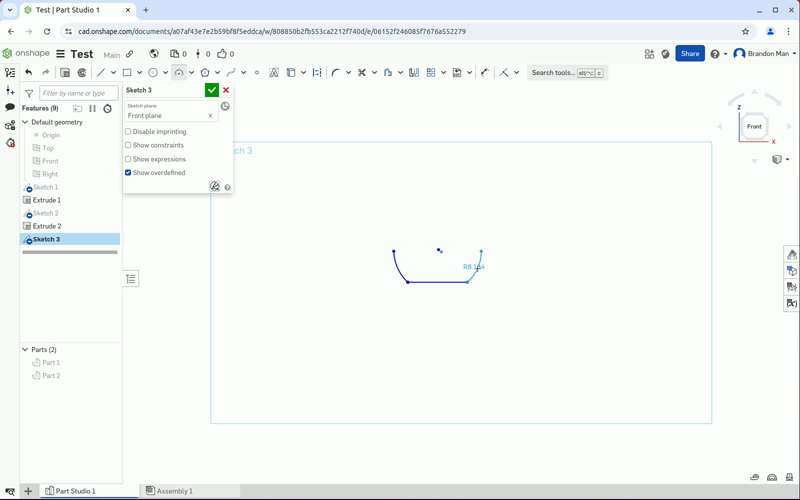
key_up(shift)
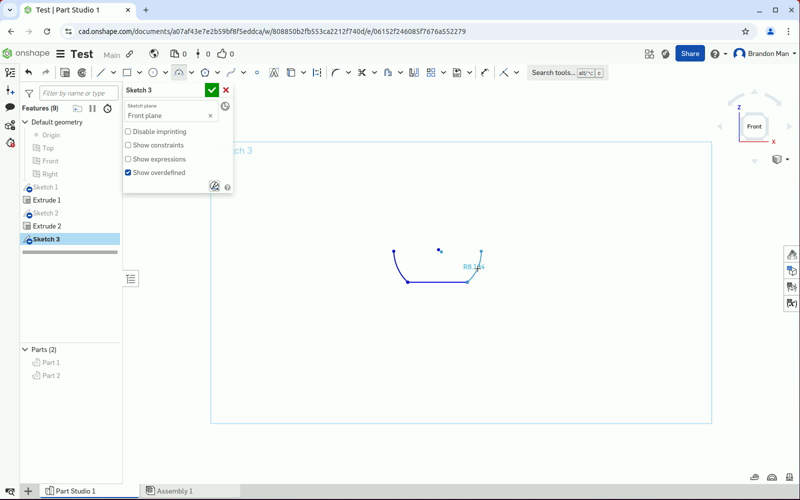
key(esc)
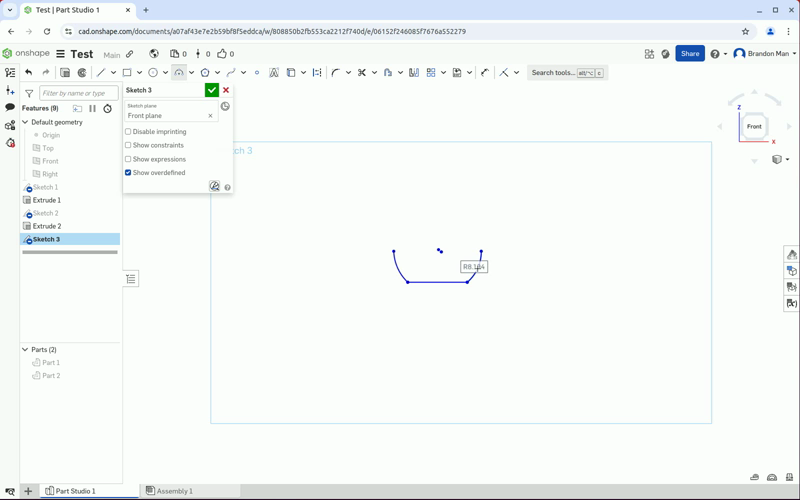
key(l)
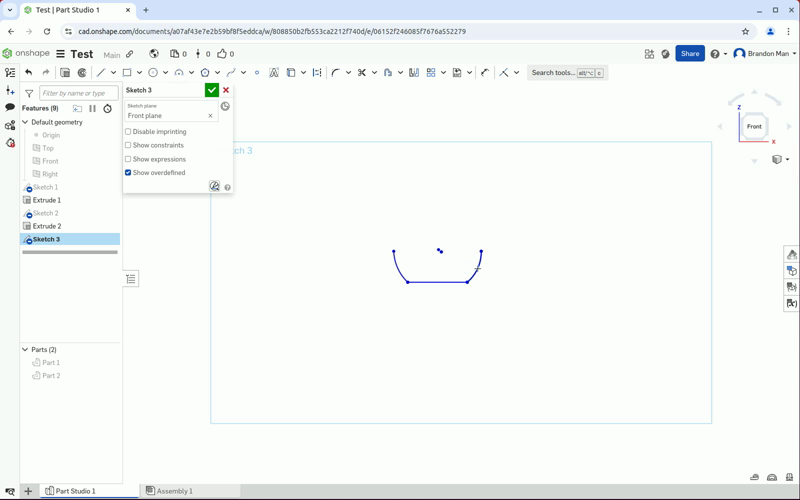
mouse_move(481, 251)
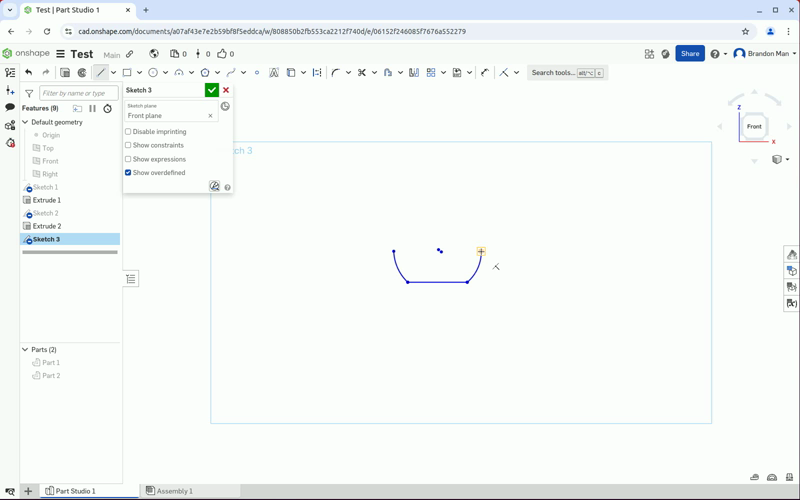
click(481, 251)
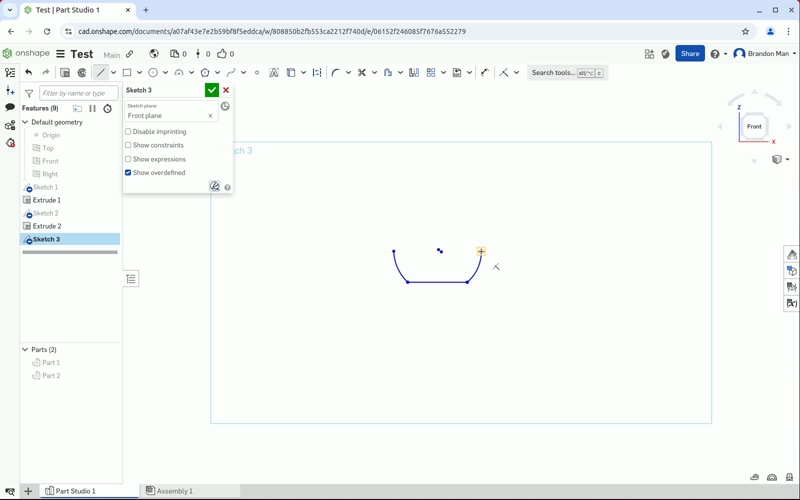
key_down(shift)
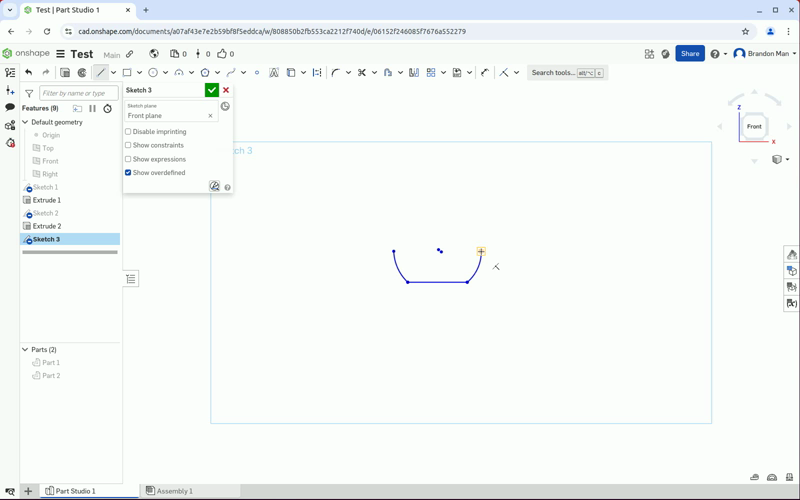
mouse_move(511, 251)
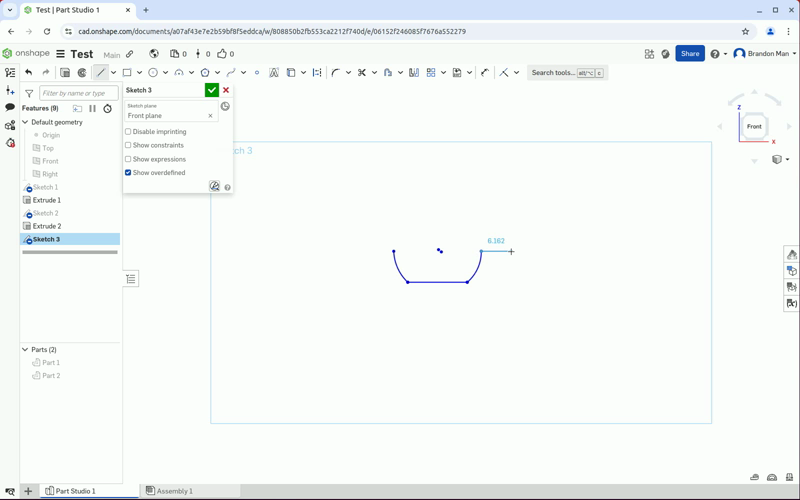
mouse_move(481, 192)
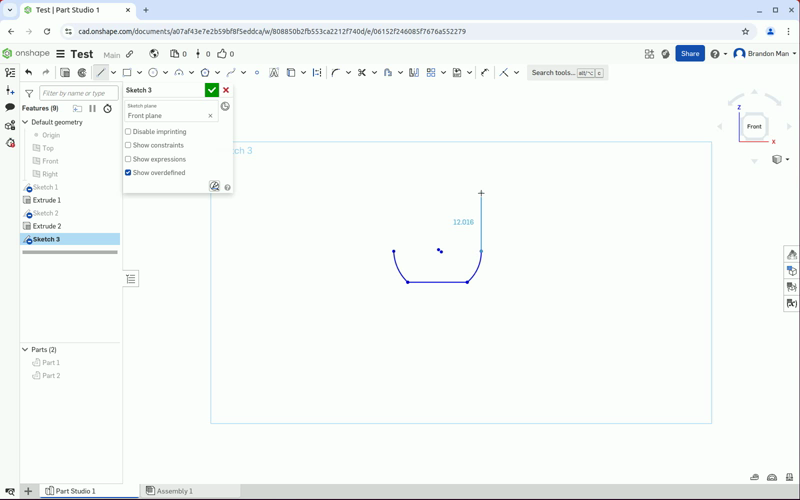
click(481, 192)
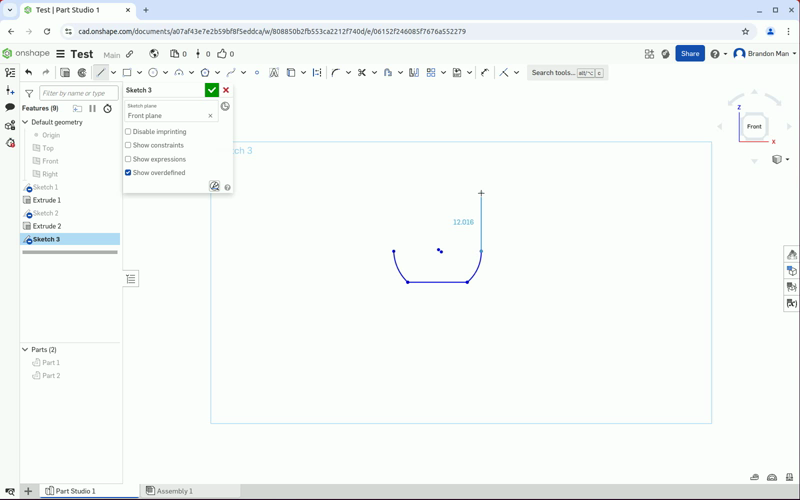
key_up(shift)
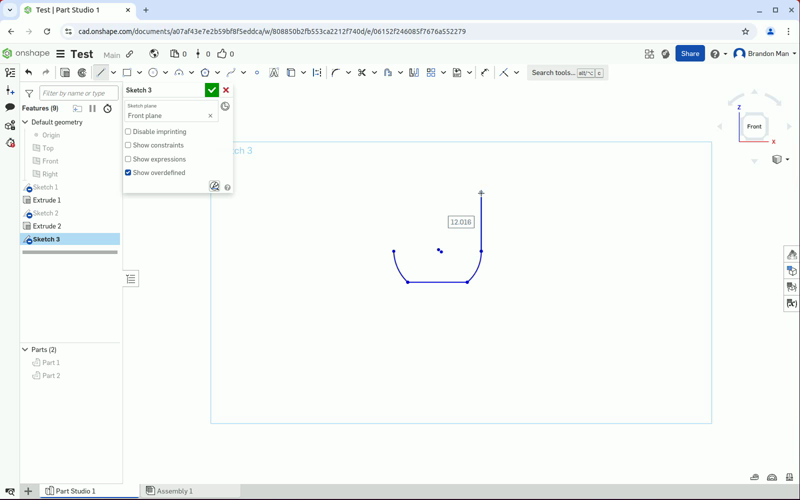
key_down(shift)
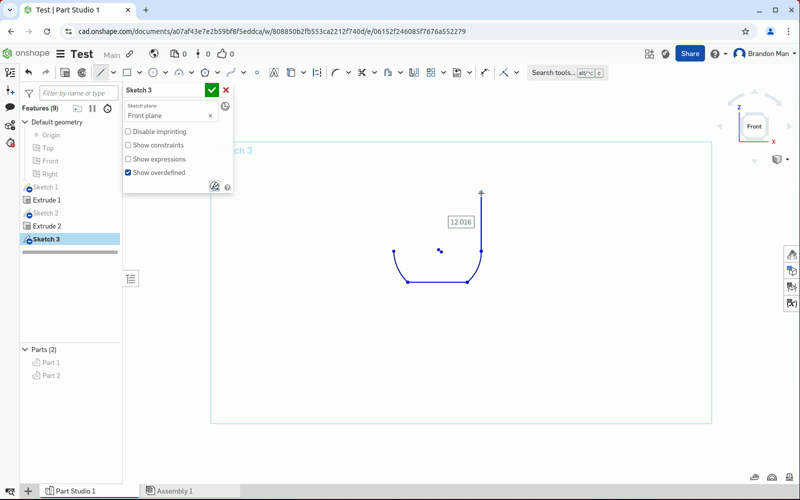
mouse_move(511, 192)
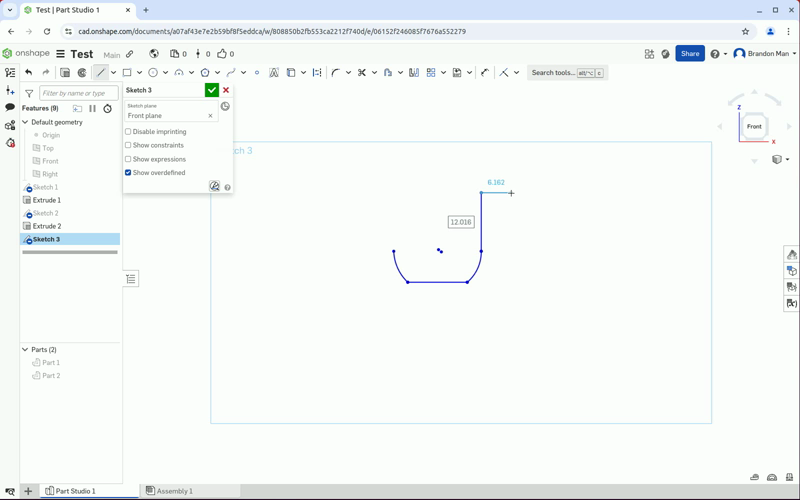
mouse_move(512, 192)
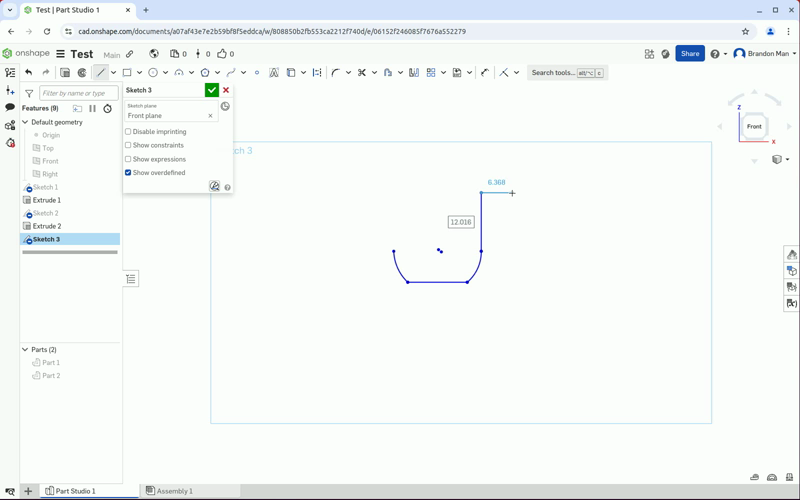
click(512, 192)
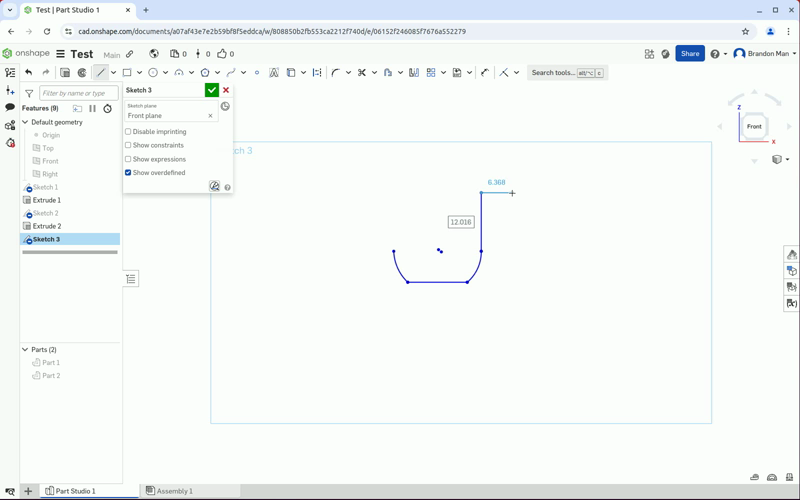
key_up(shift)
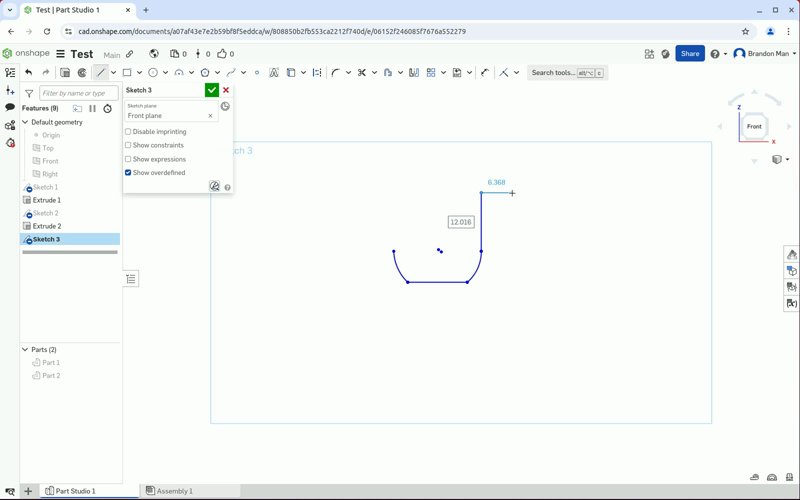
key_down(shift)
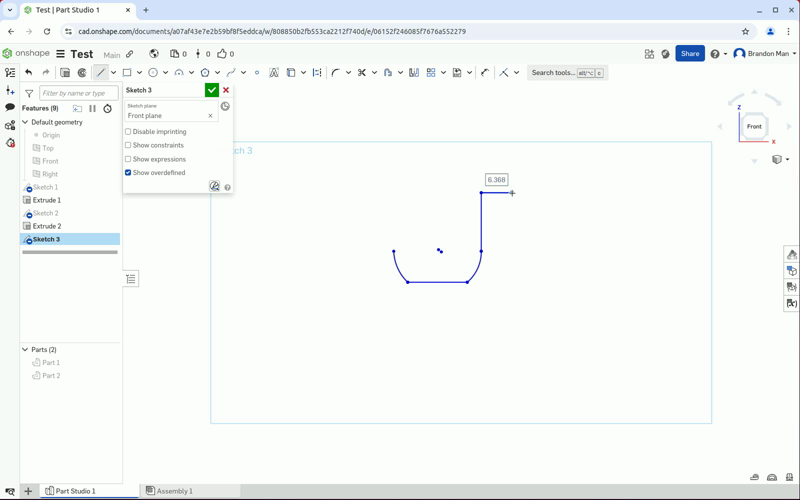
mouse_move(542, 192)
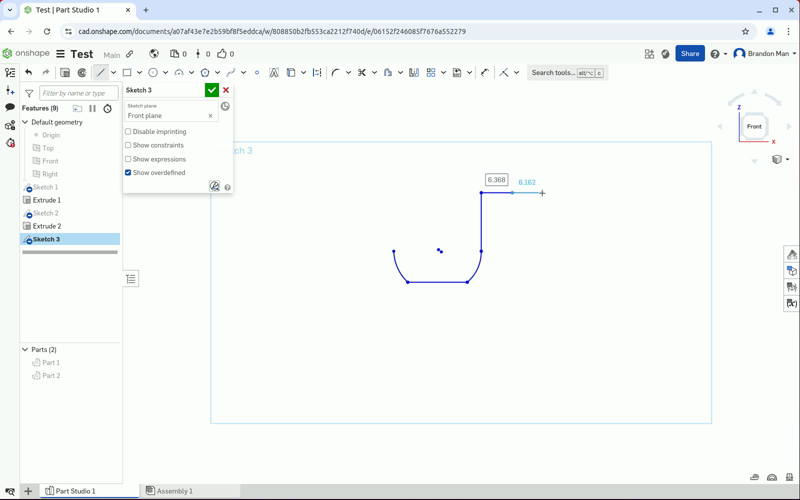
mouse_move(512, 170)
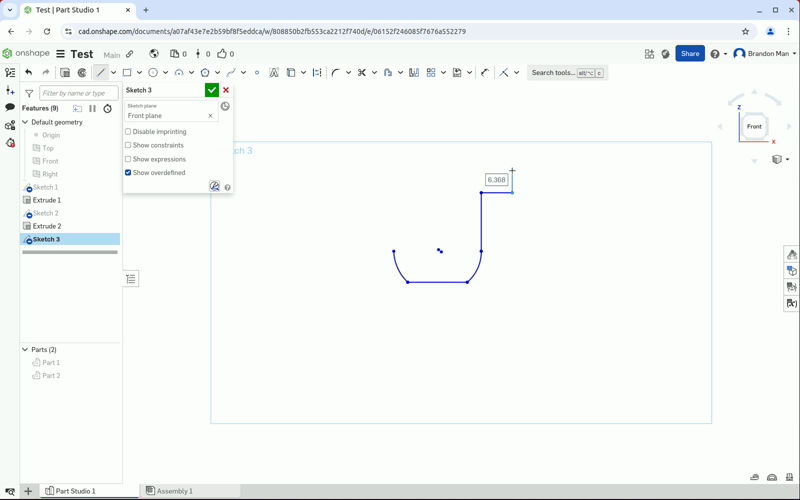
click(512, 170)
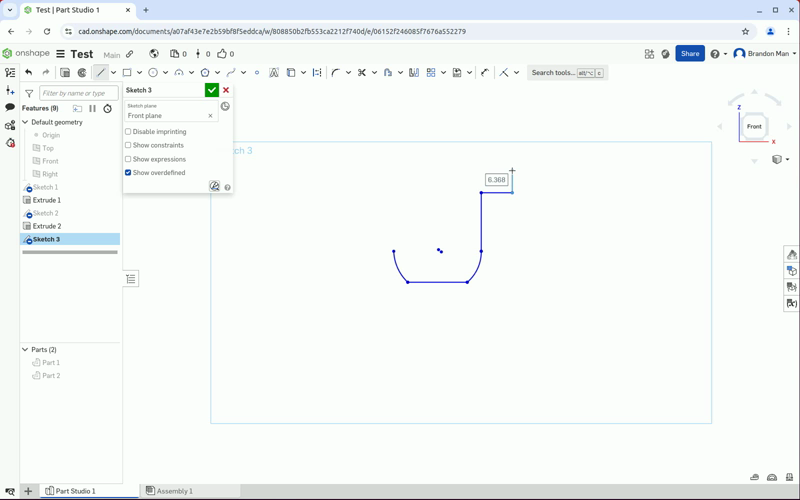
key_up(shift)
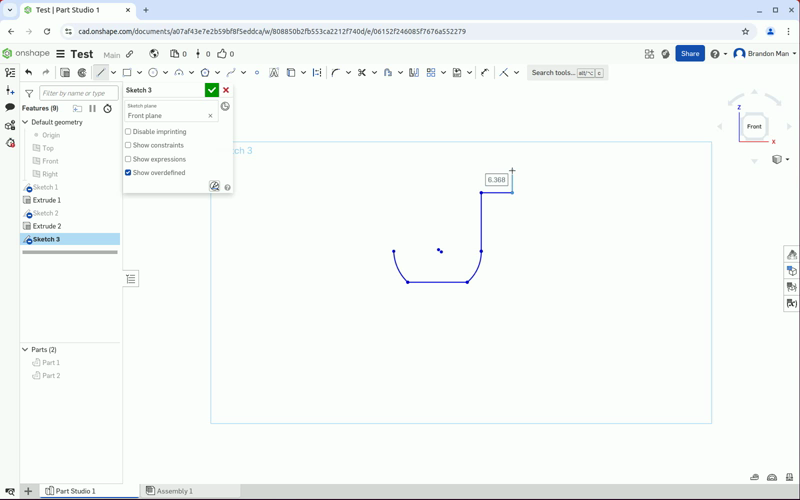
key_down(shift)
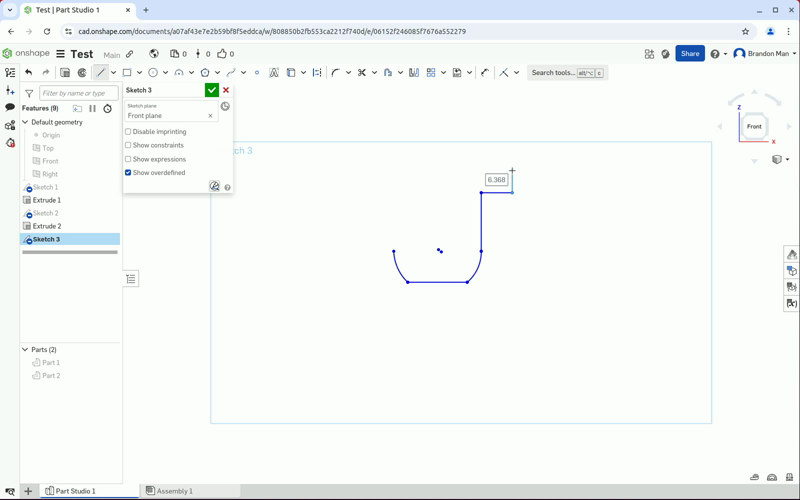
mouse_move(417, 170)
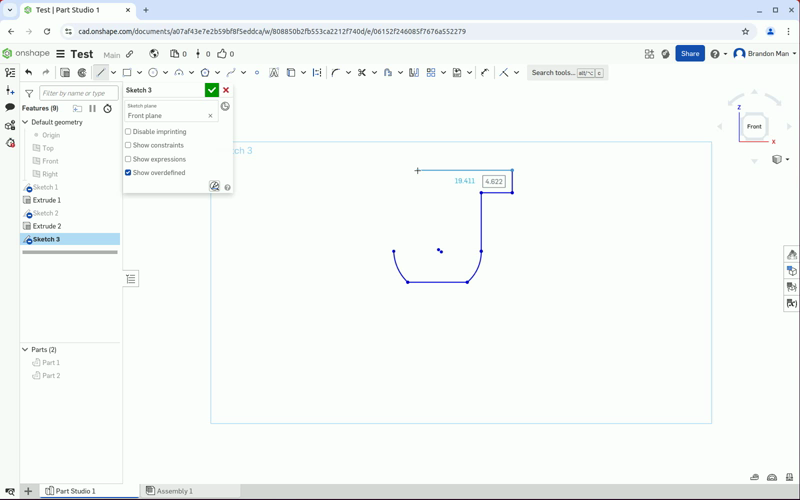
click(417, 170)
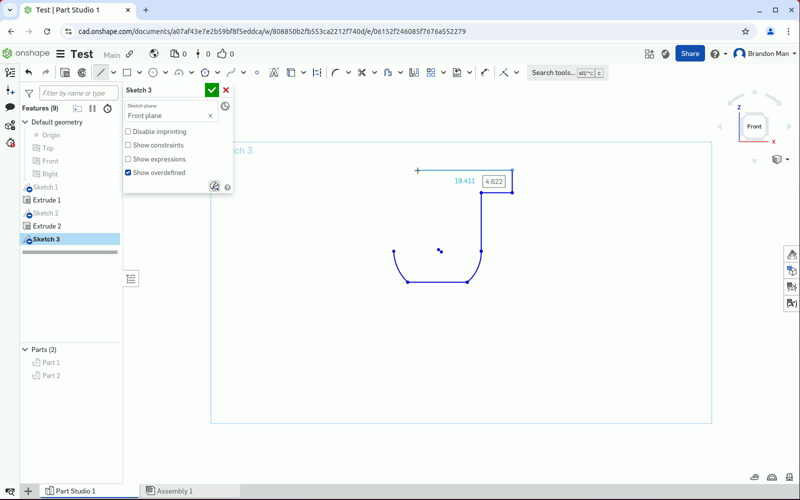
key_up(shift)
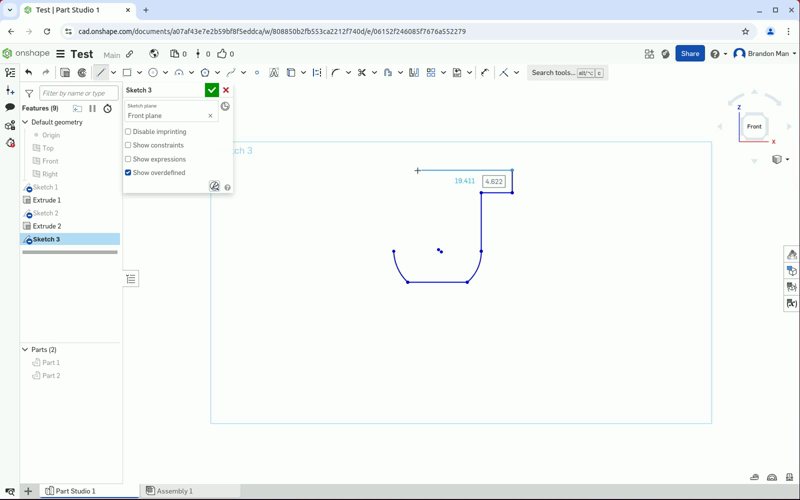
key_down(shift)
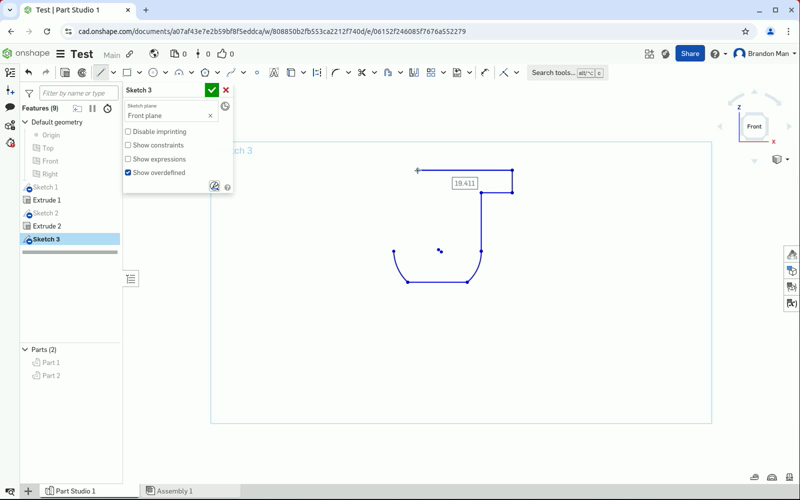
mouse_move(447, 170)
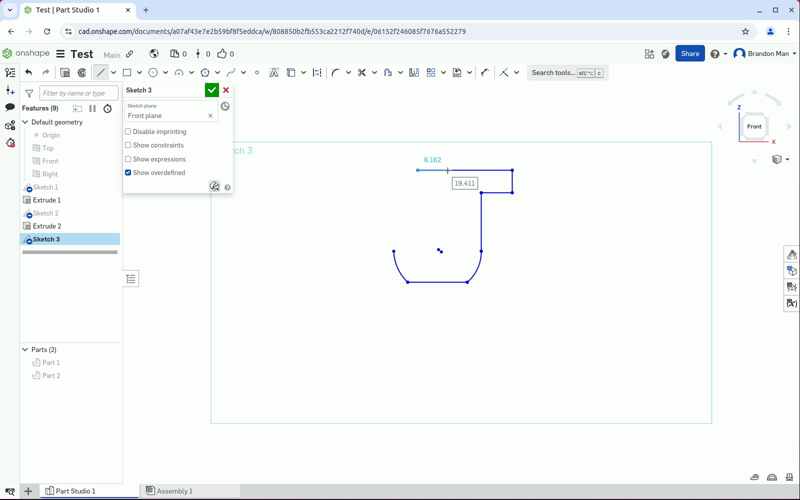
mouse_move(417, 192)
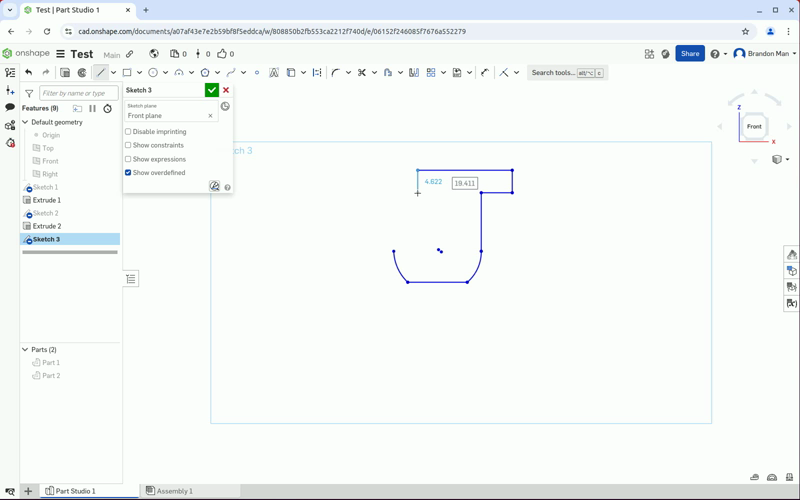
click(417, 192)
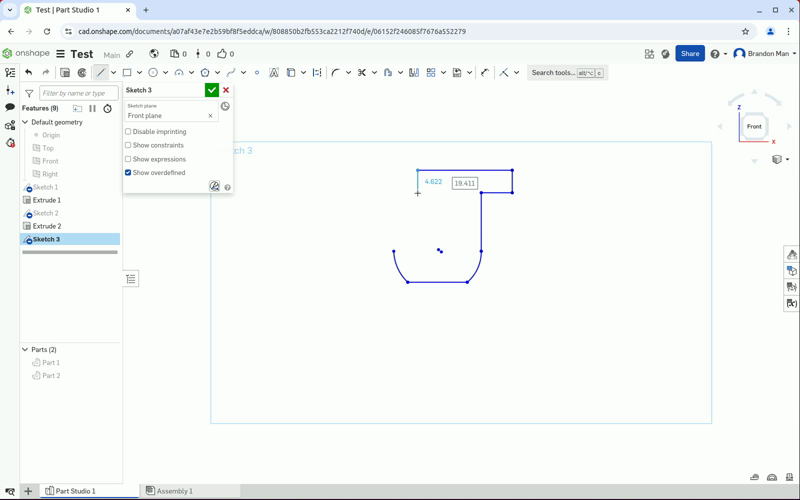
key_up(shift)
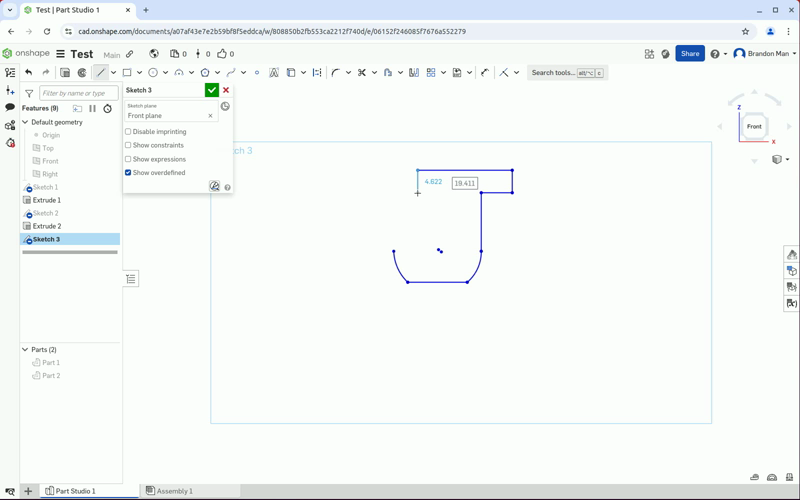
key_down(shift)
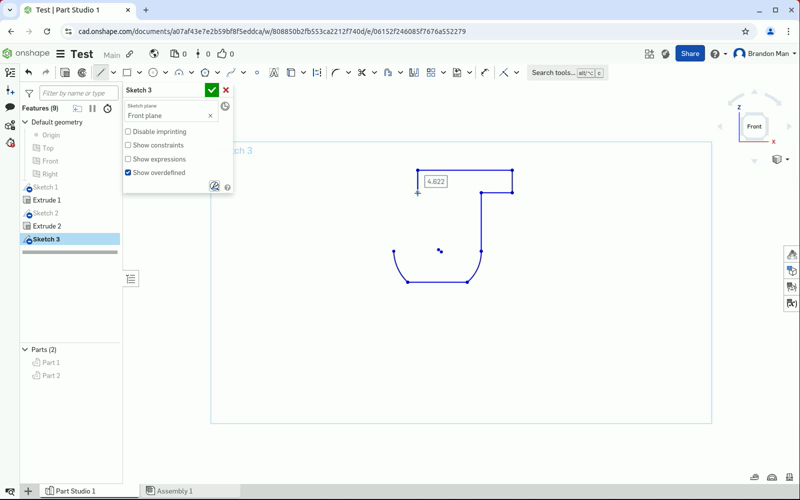
mouse_move(447, 192)
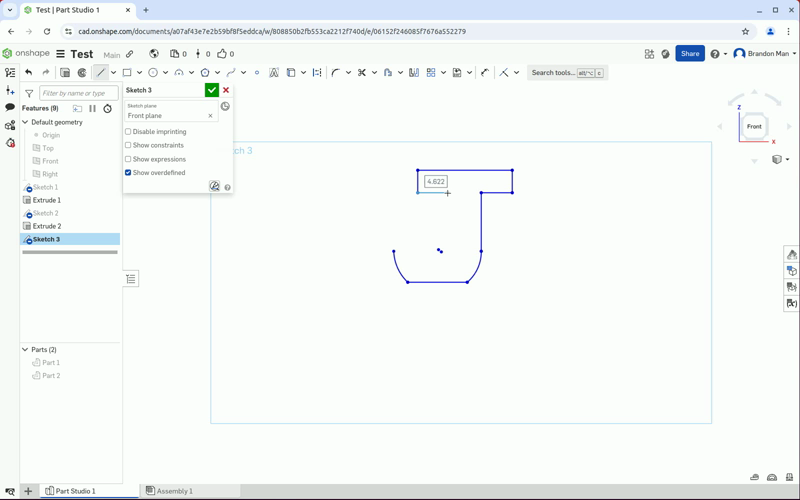
mouse_move(448, 192)
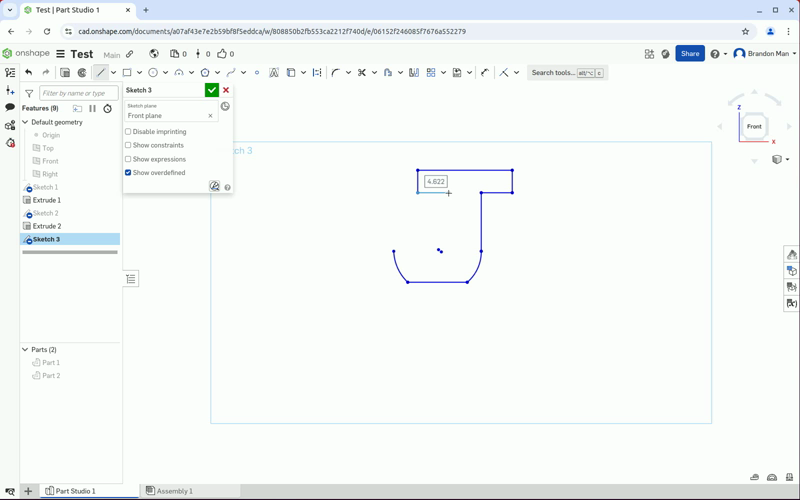
click(448, 192)
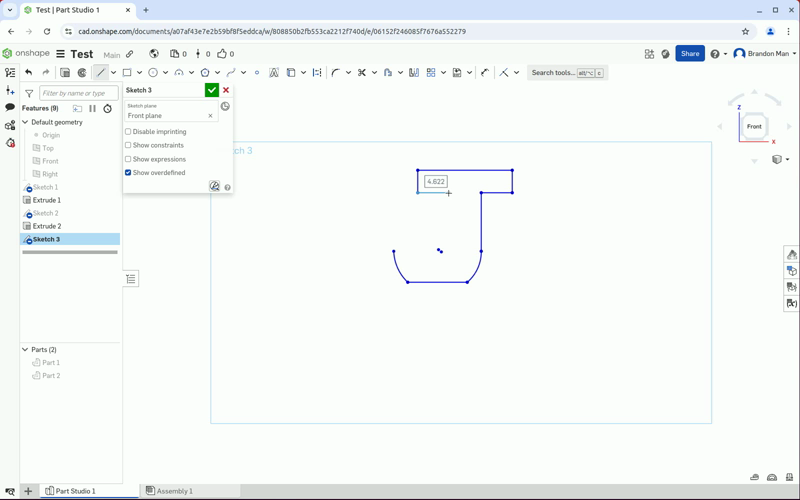
key_up(shift)
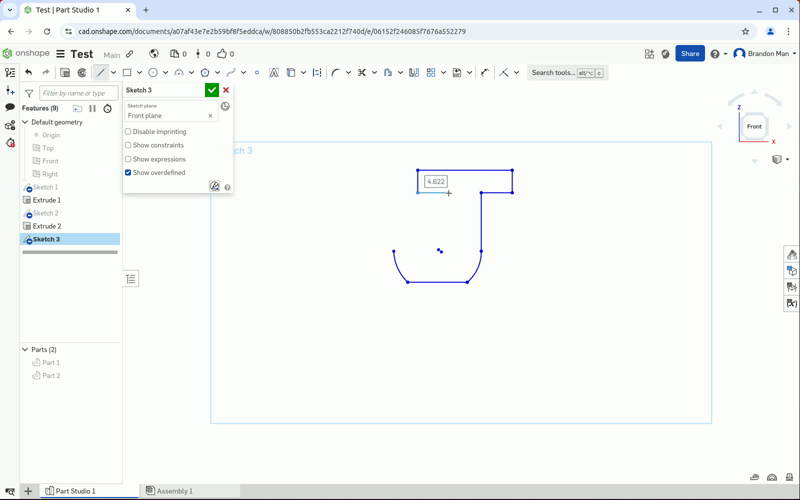
key_down(shift)
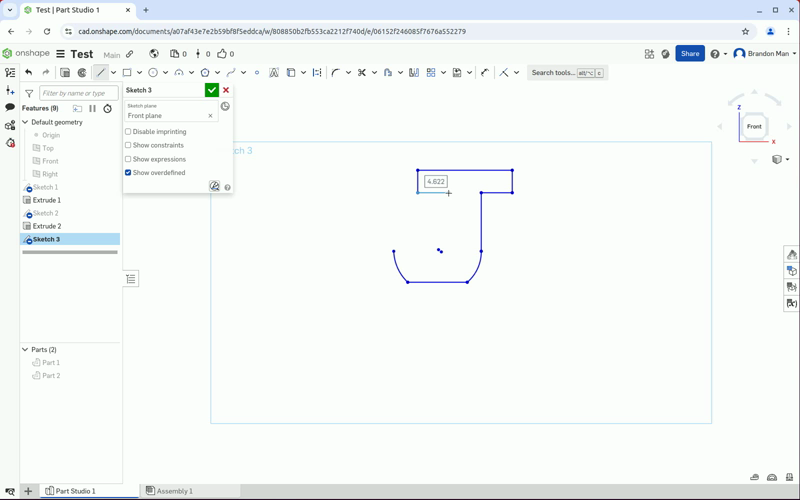
mouse_move(478, 192)
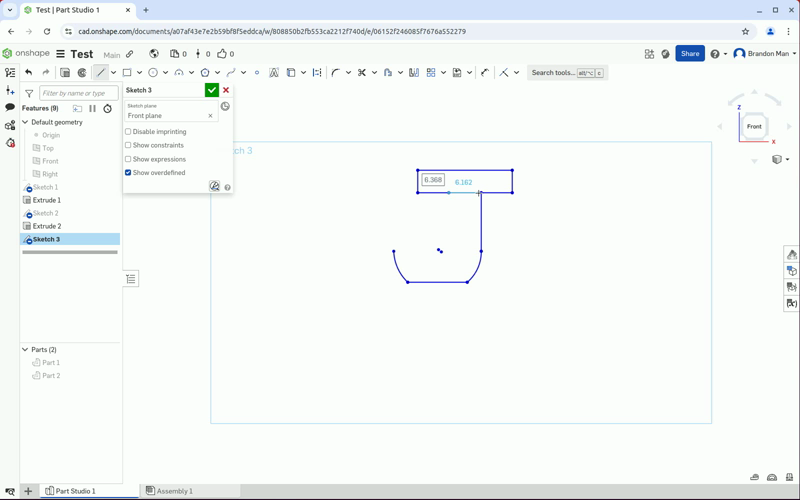
mouse_move(448, 251)
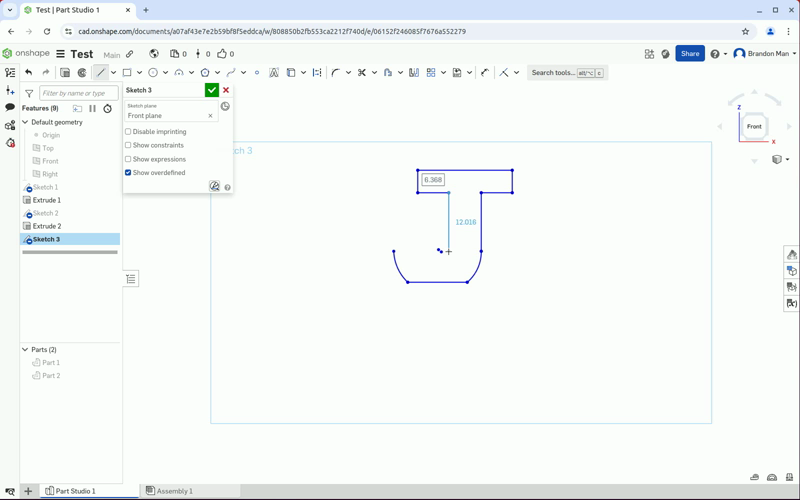
click(448, 251)
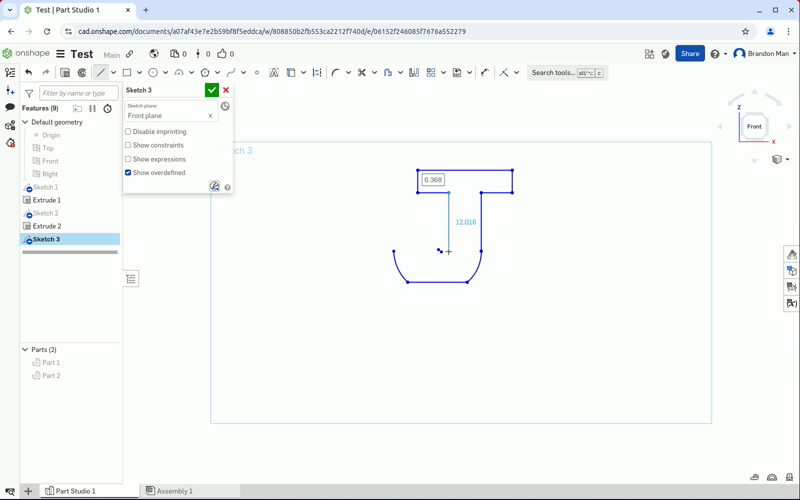
key_up(shift)
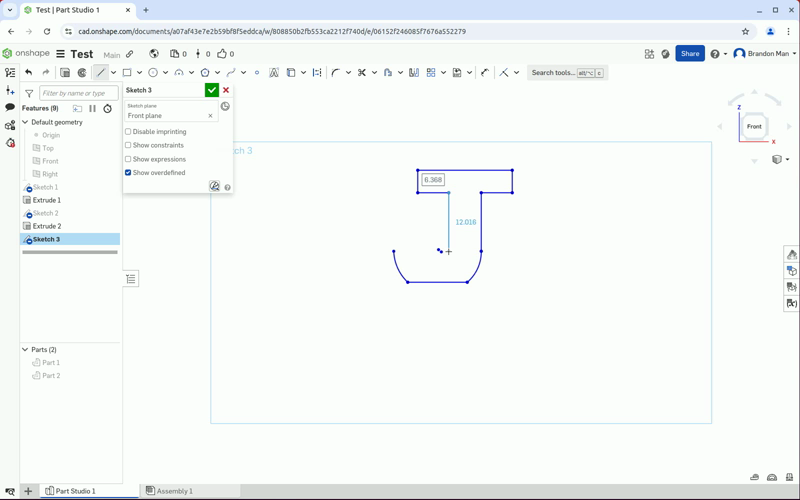
key(esc)
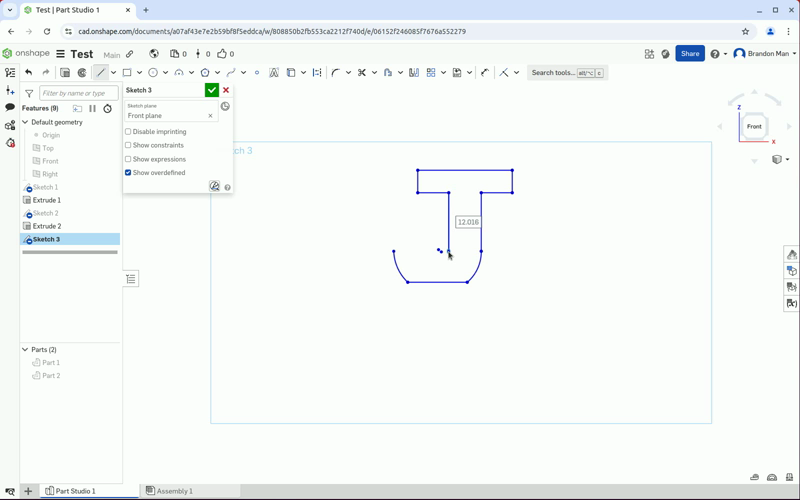
key(a)
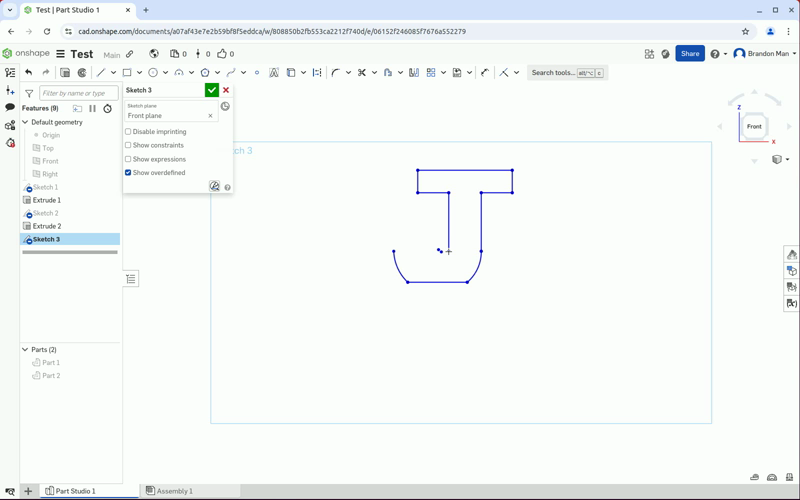
mouse_move(448, 251)
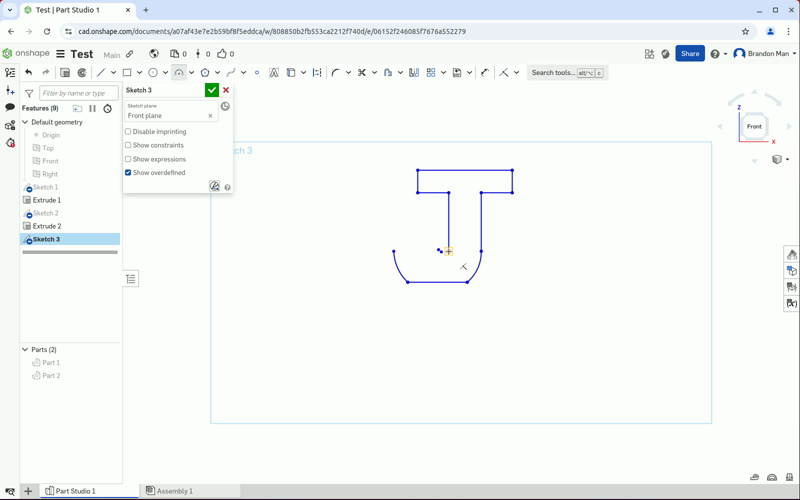
click(448, 251)
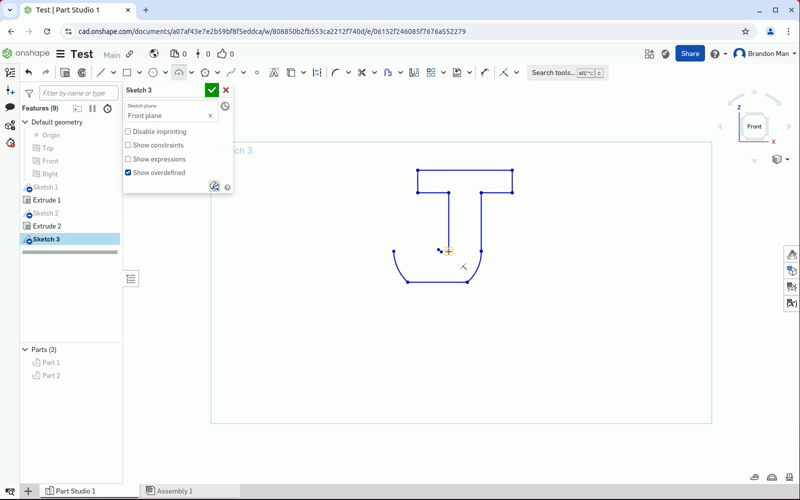
key_down(shift)
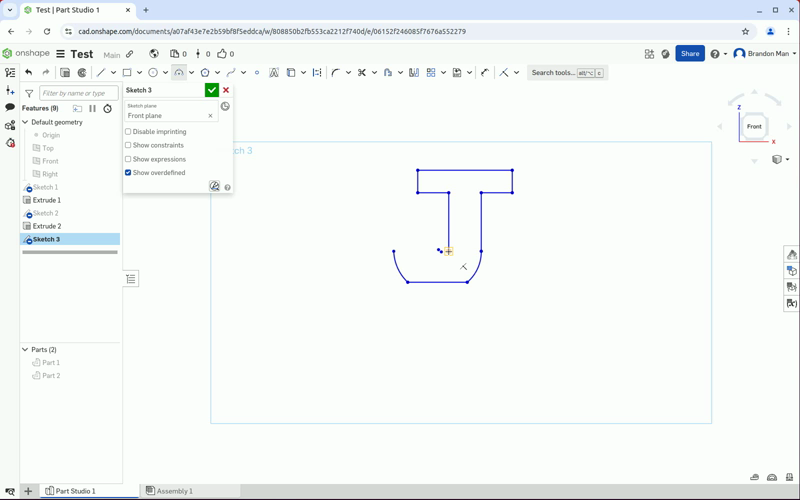
mouse_move(412, 251)
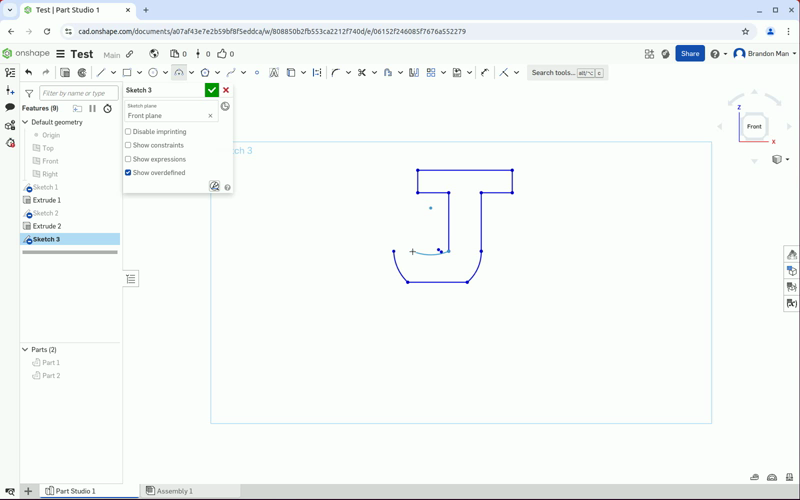
click(412, 251)
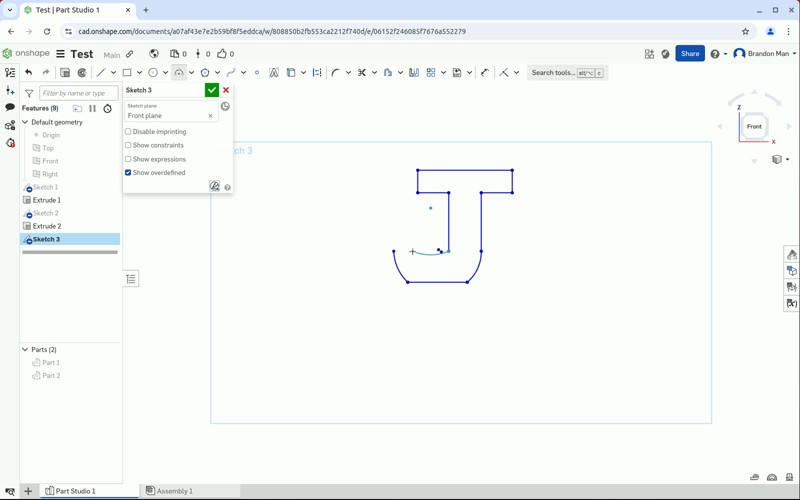
mouse_move(430, 269)
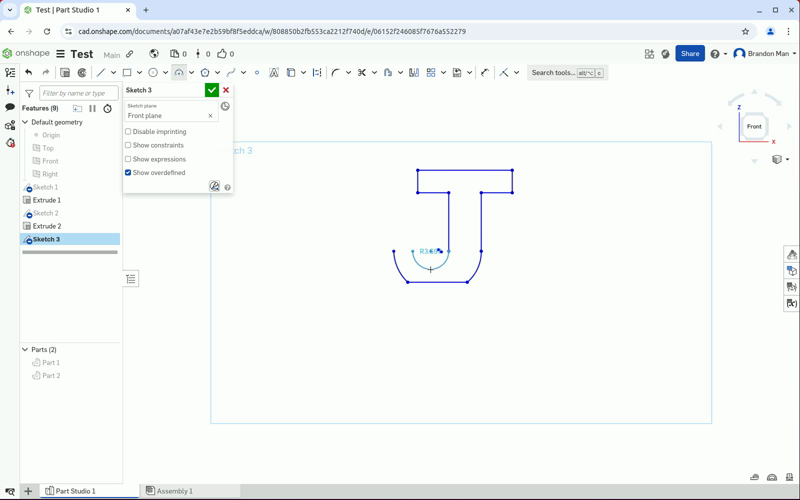
click(430, 269)
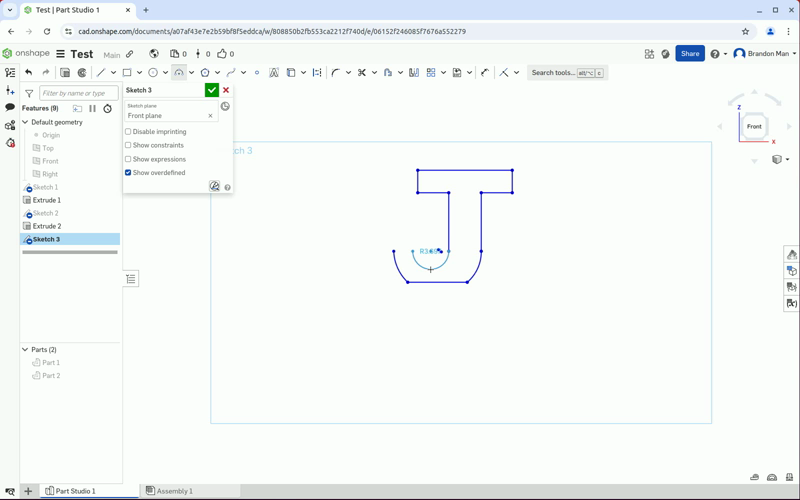
key_up(shift)
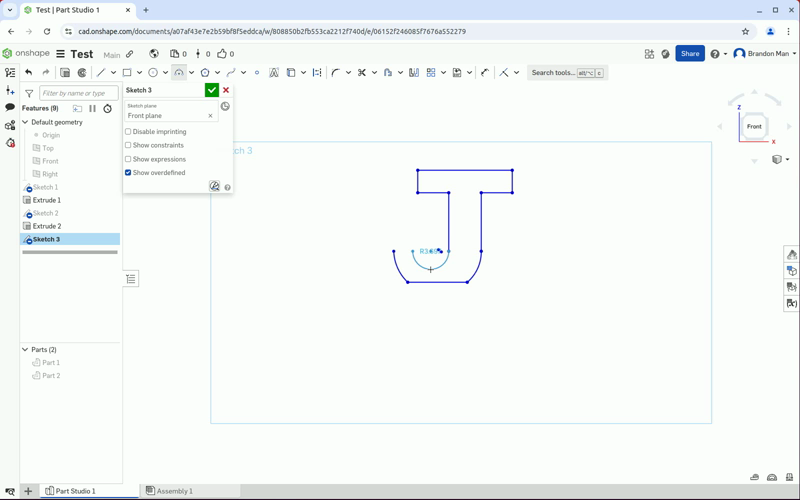
key(esc)
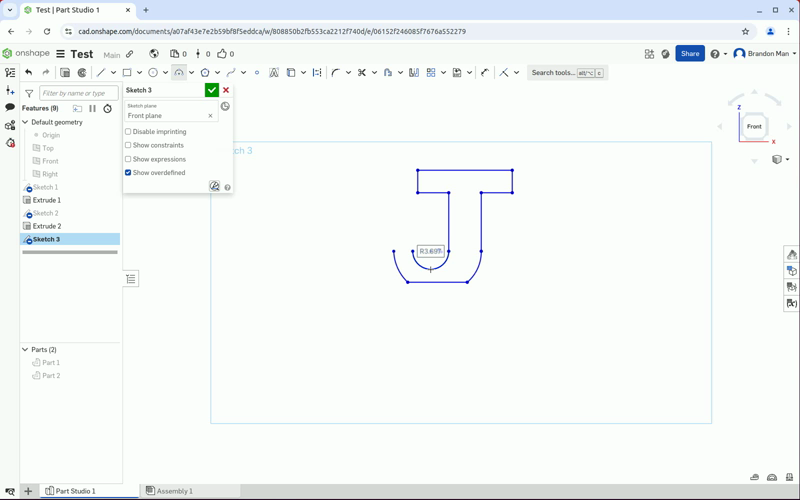
key(l)
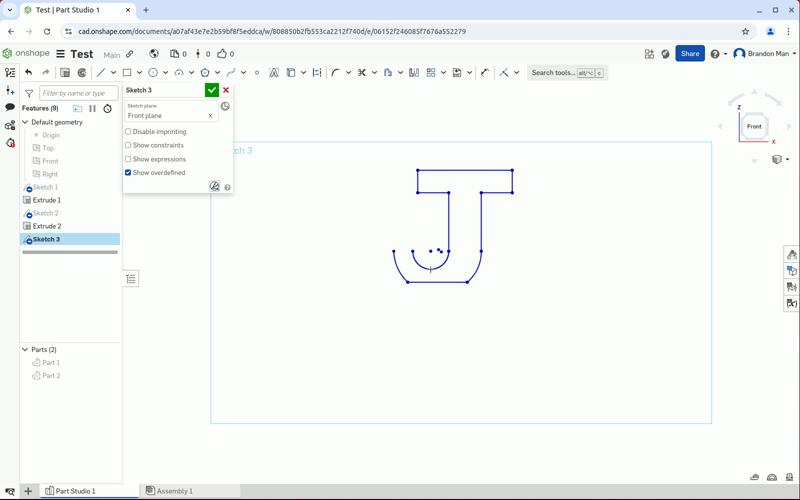
mouse_move(412, 251)
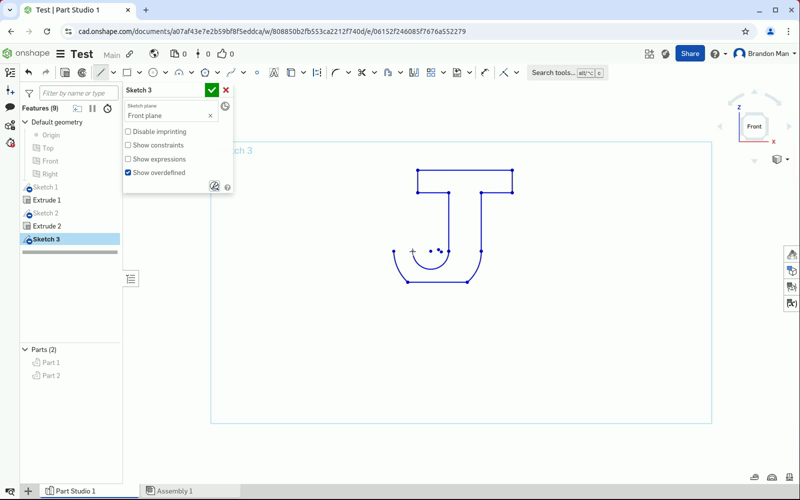
click(412, 251)
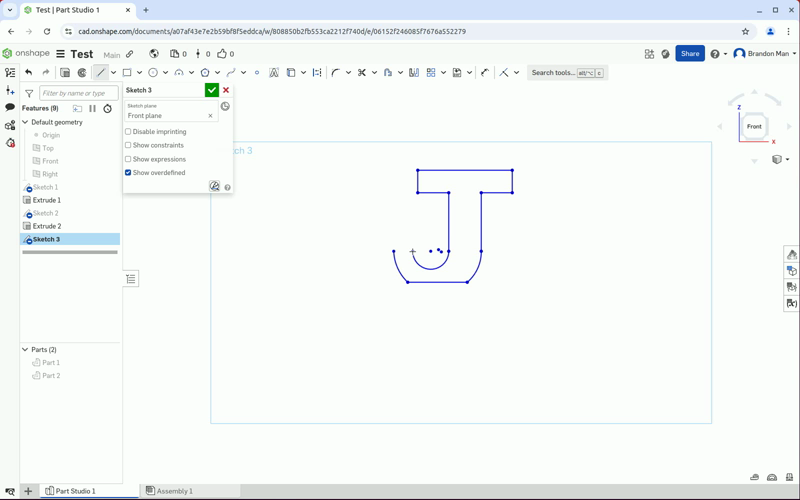
mouse_move(442, 251)
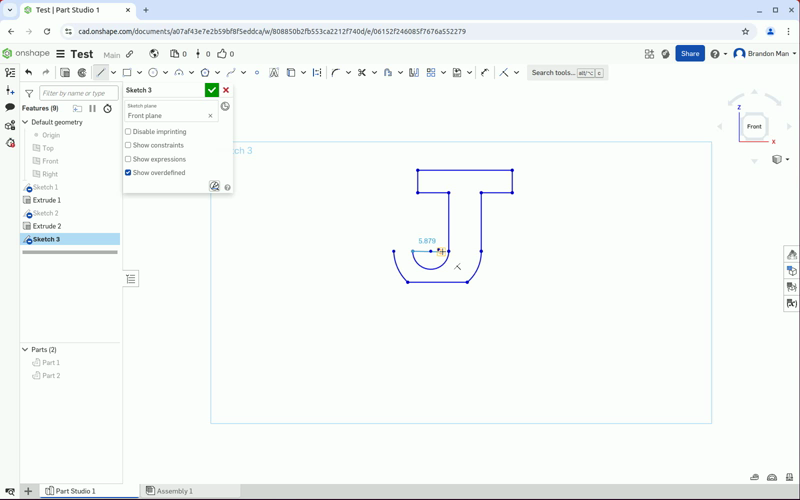
key_down(shift)
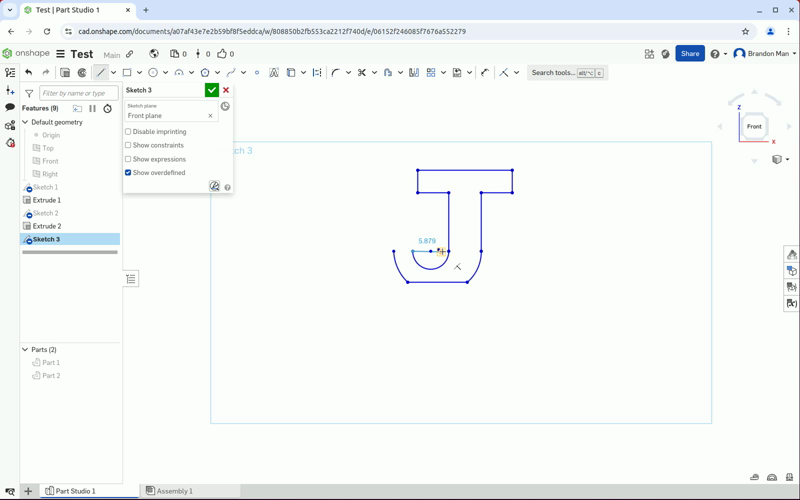
mouse_move(393, 251)
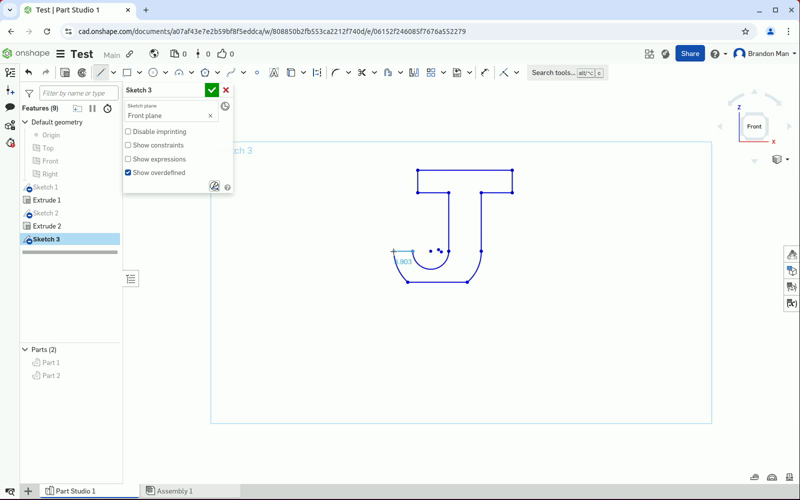
key_up(shift)
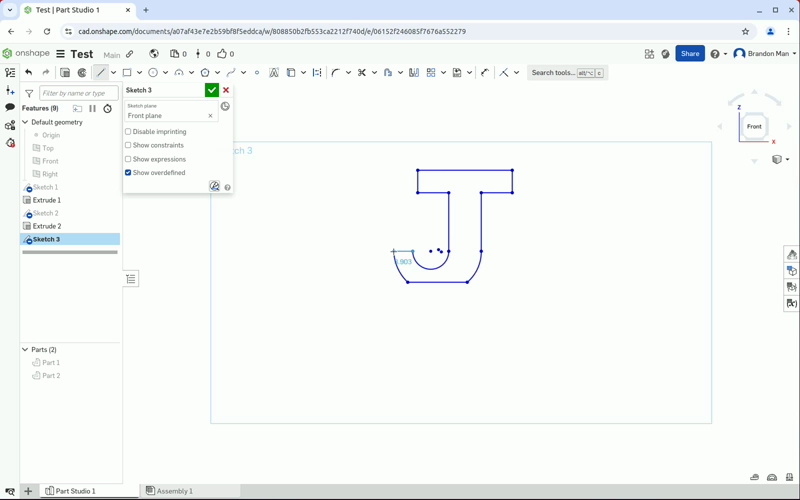
click(393, 251)
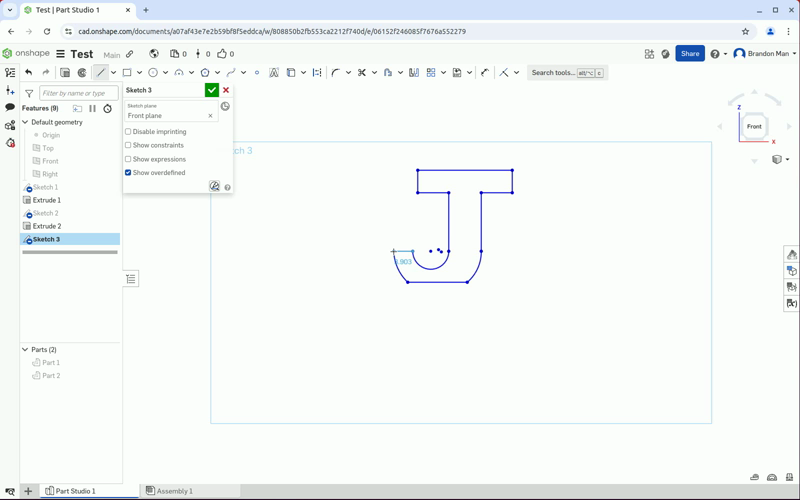
key(esc)
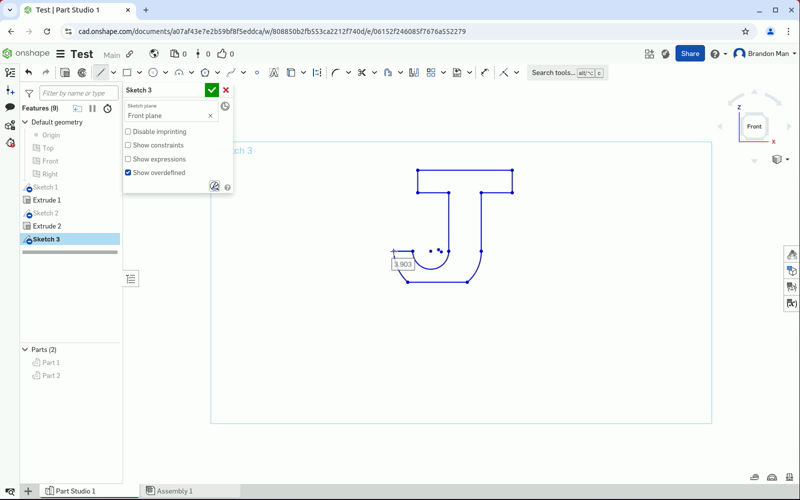
key(c)
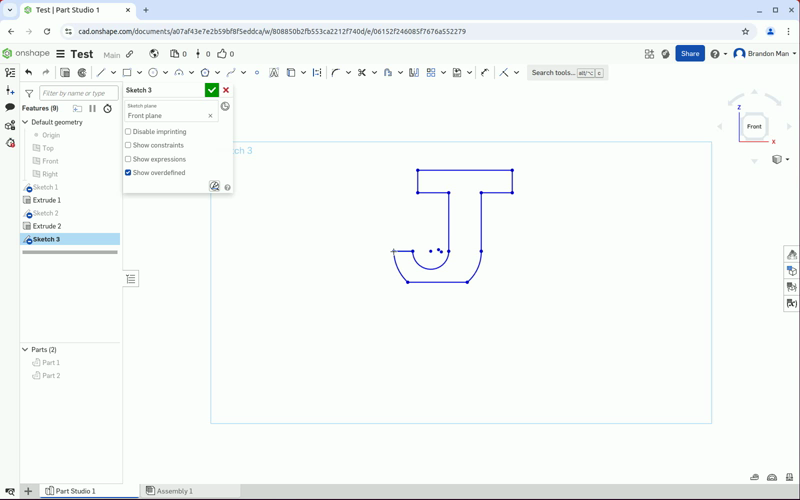
key_down(shift)
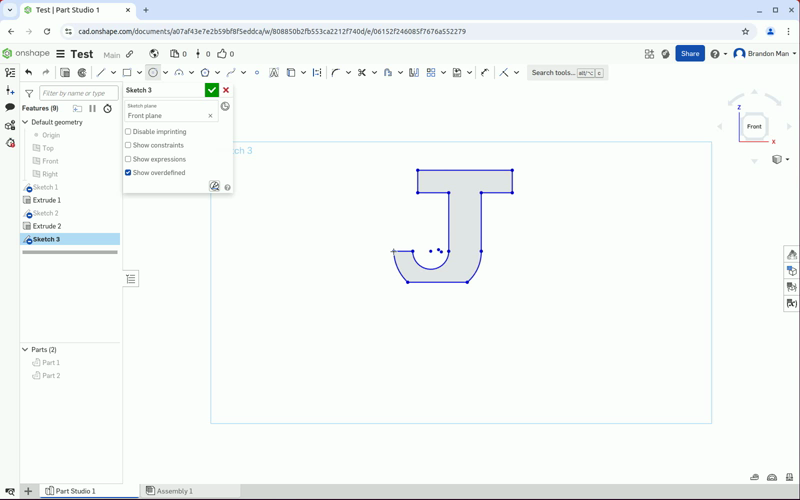
mouse_move(498, 181)
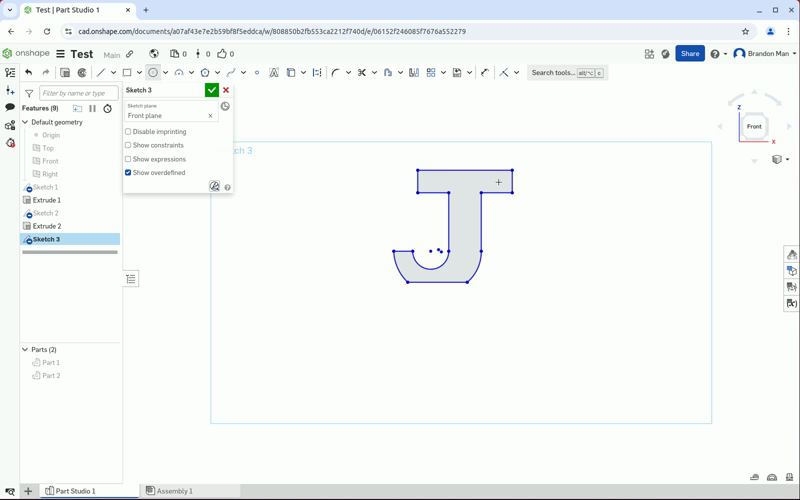
click(498, 181)
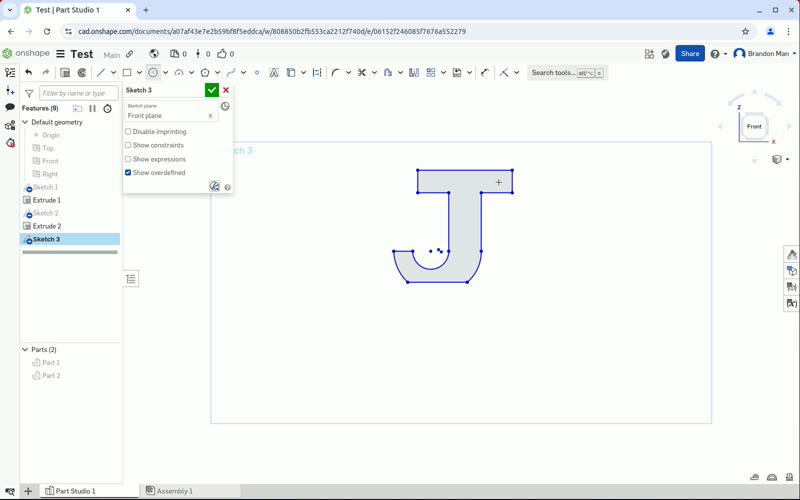
key_up(shift)
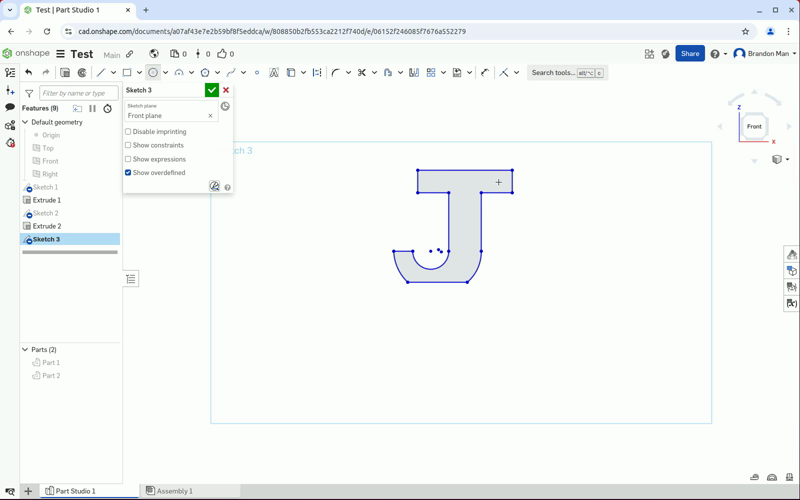
mouse_move(504, 181)
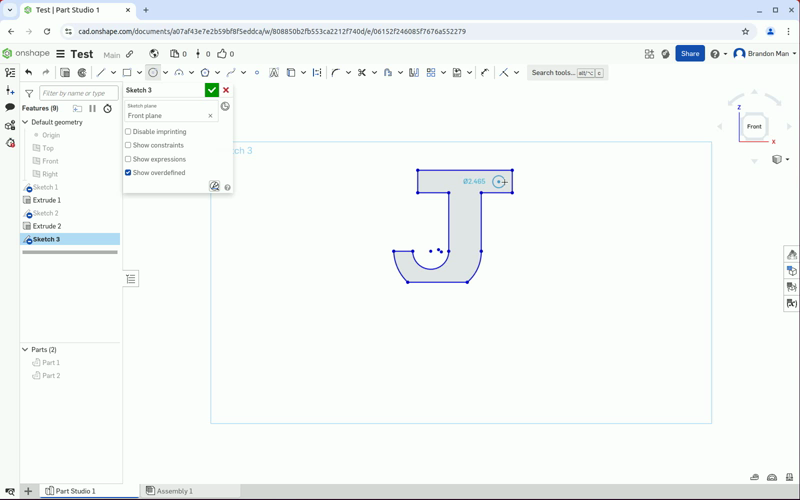
click(504, 181)
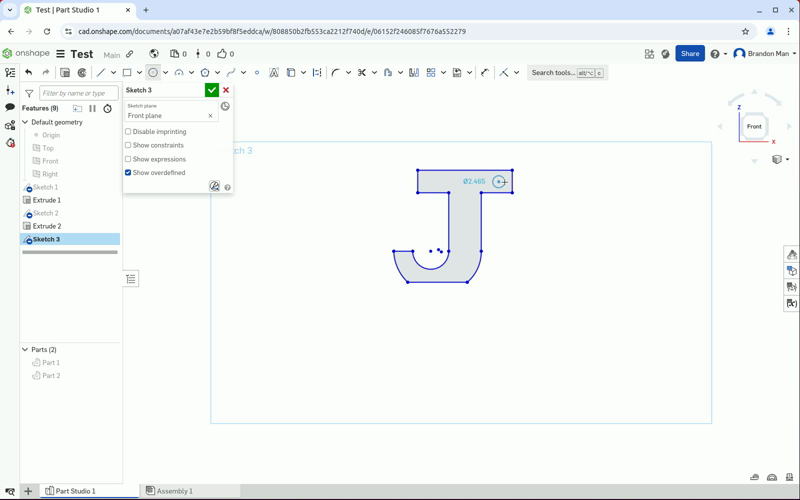
key(esc)
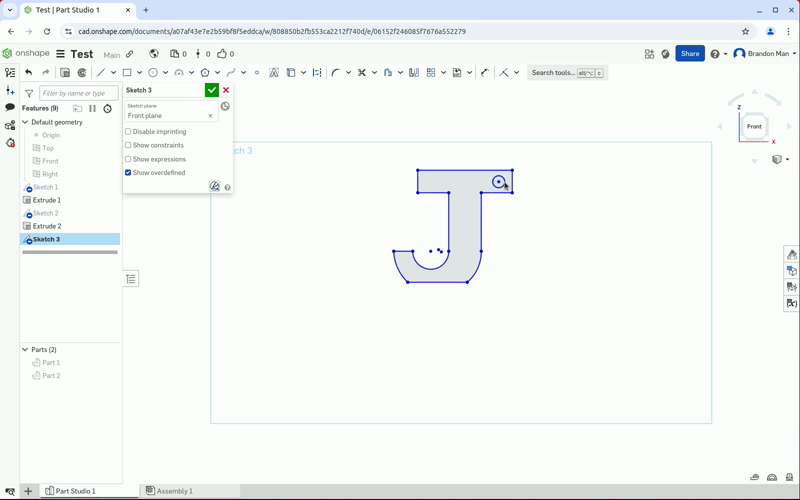
mouse_move(466, 270)
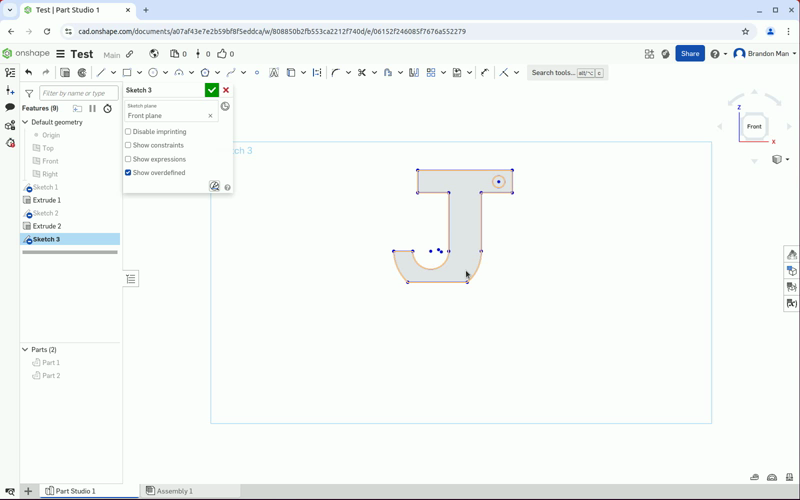
click(466, 270)
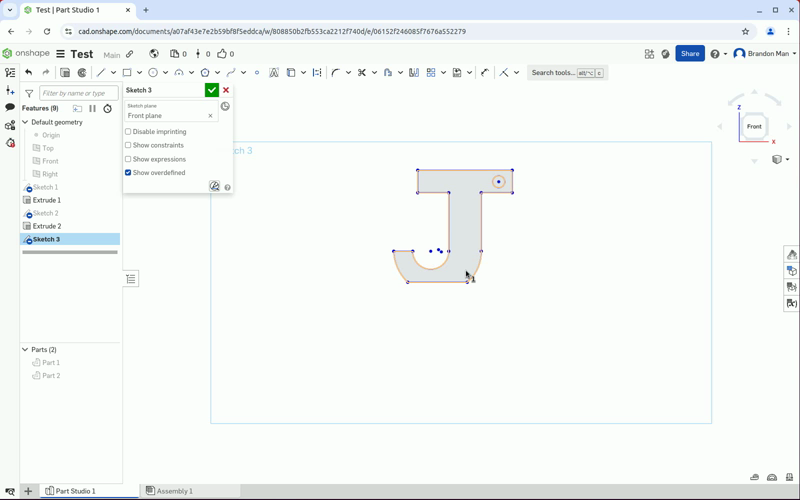
mouse_move(73, 352)
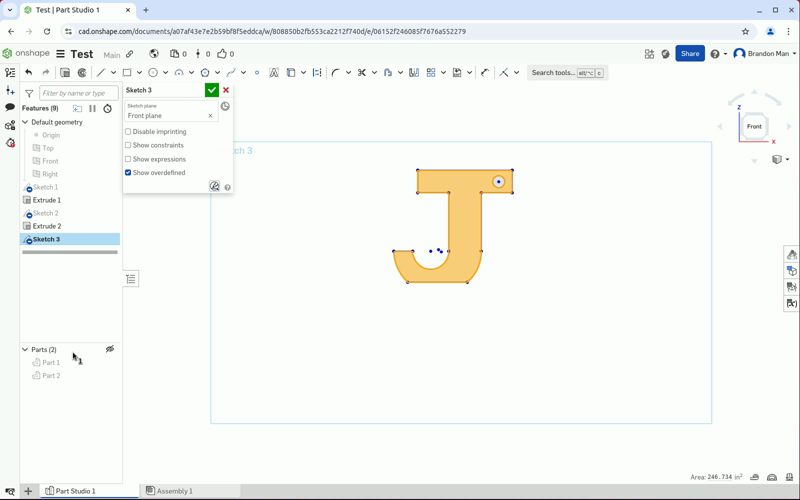
key(shift+y)
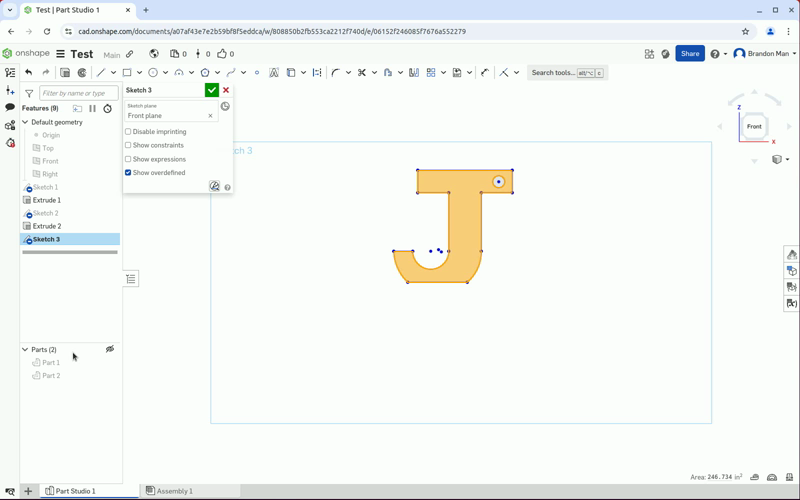
key(shift+e)
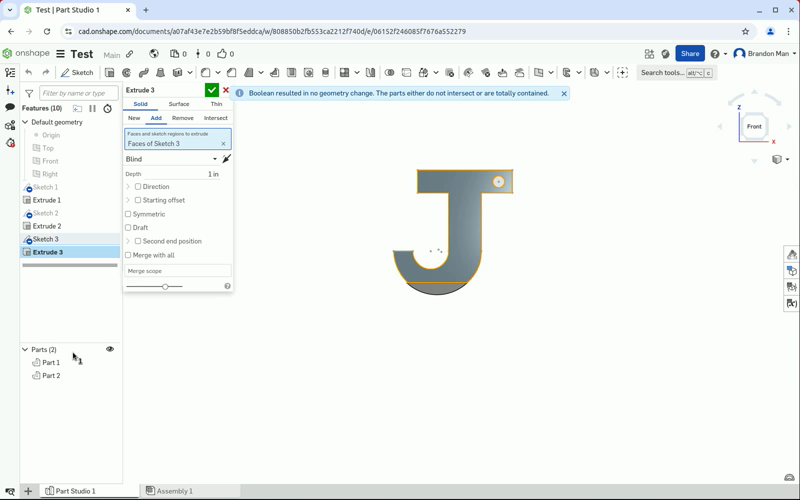
mouse_move(143, 106)
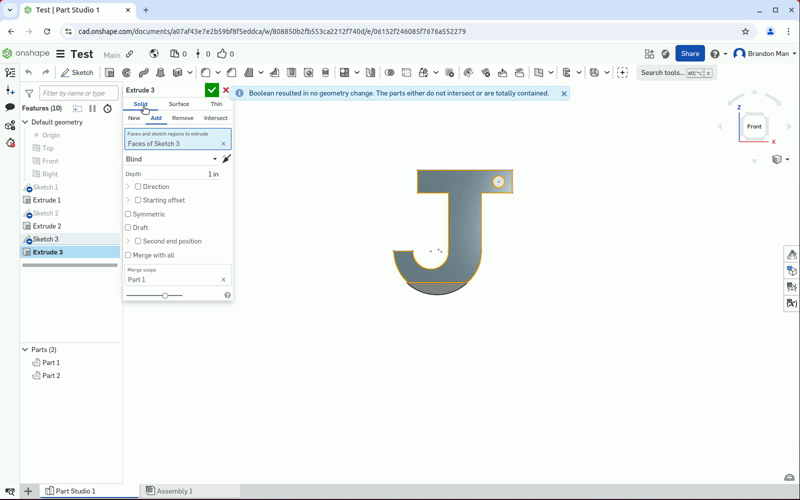
click(143, 106)
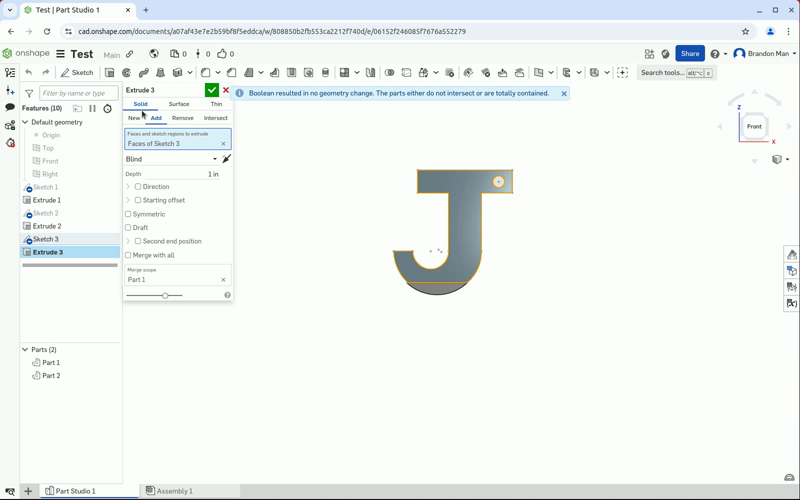
mouse_move(137, 120)
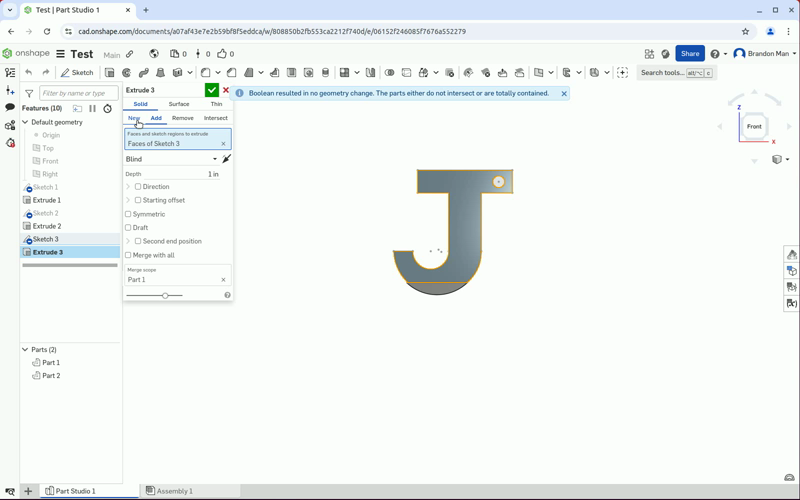
click(137, 120)
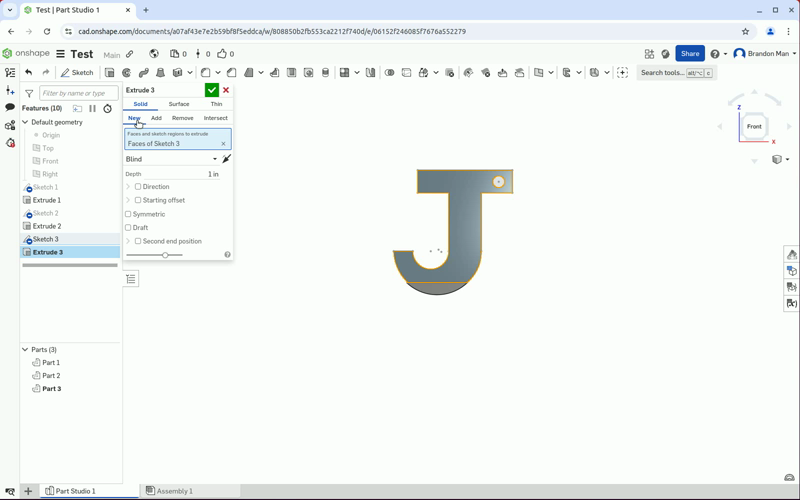
key(tab, 4)
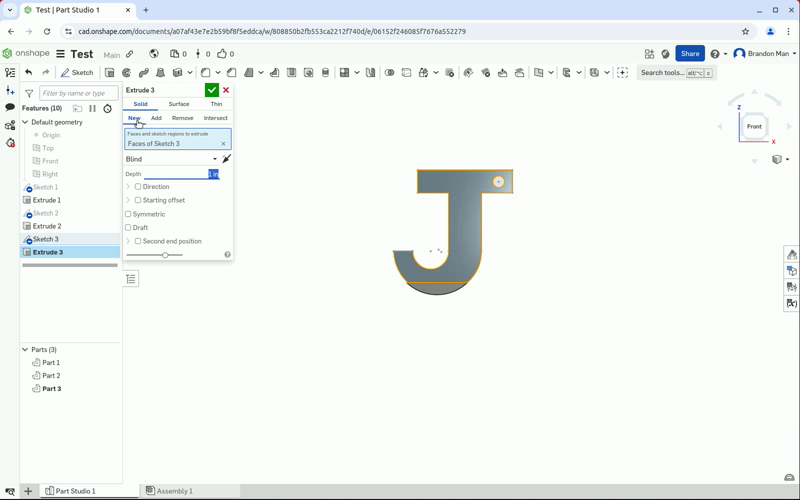
text(3.611)
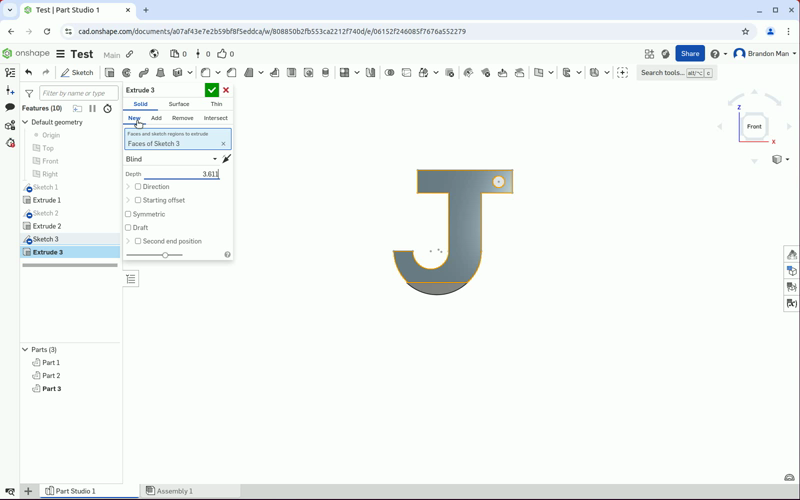
key(enter)
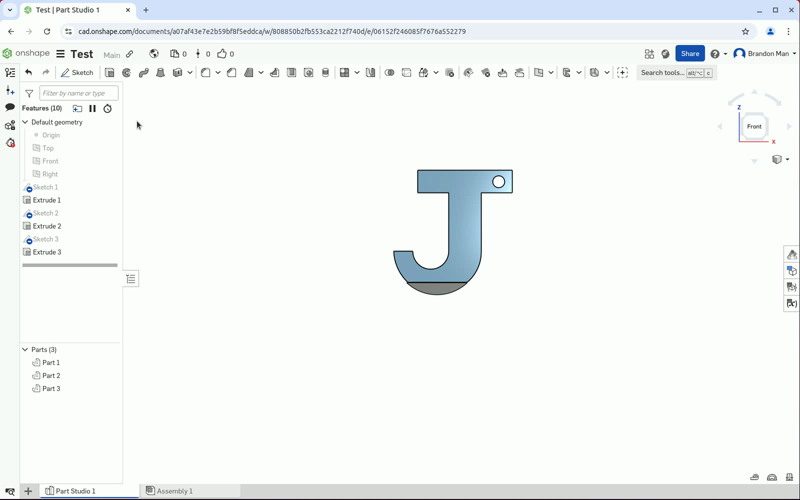
key(shift+h)
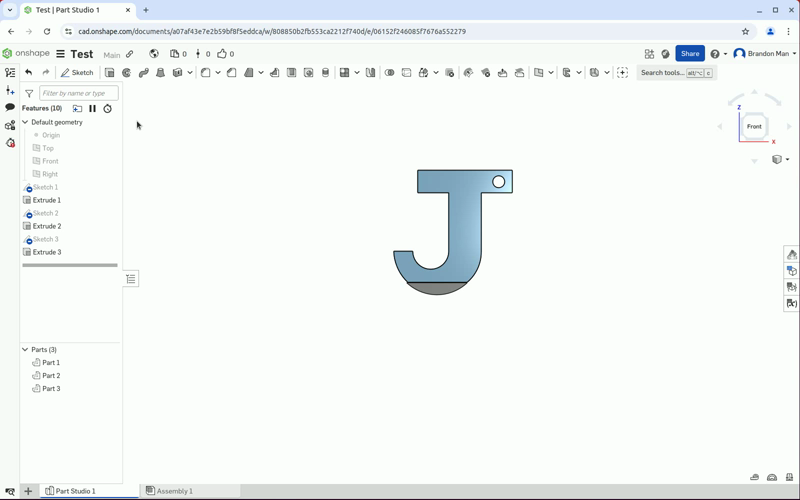
key(shift+h)
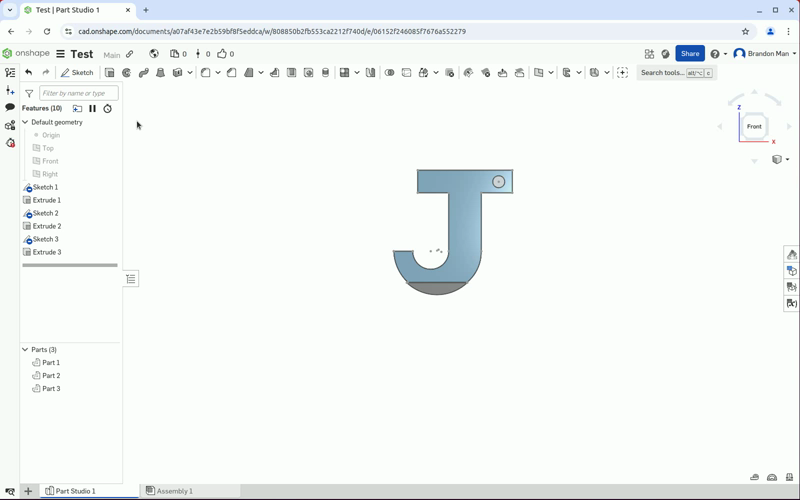
key(shift+7)
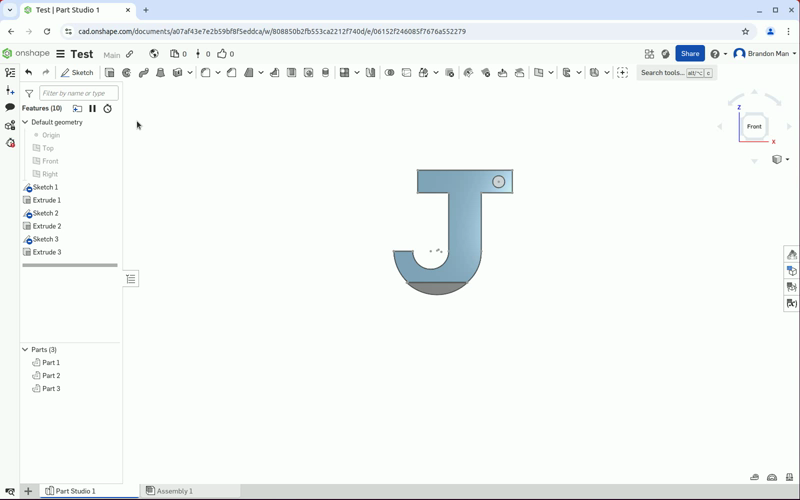
key(left, 2)
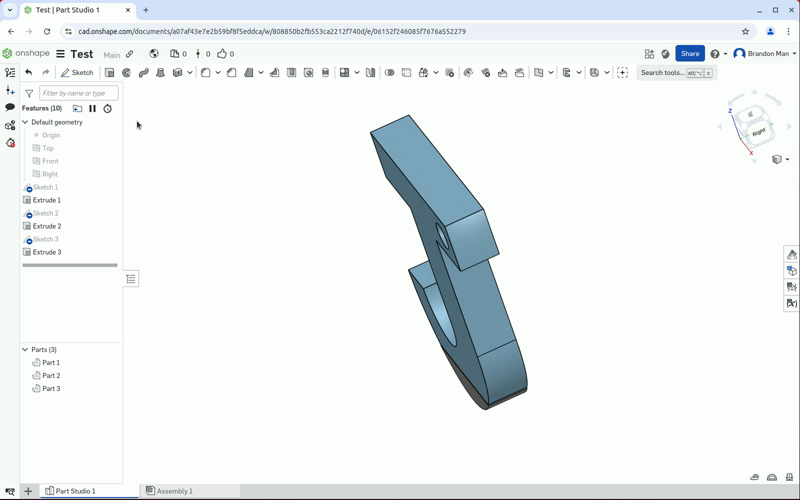
key(down, 2)
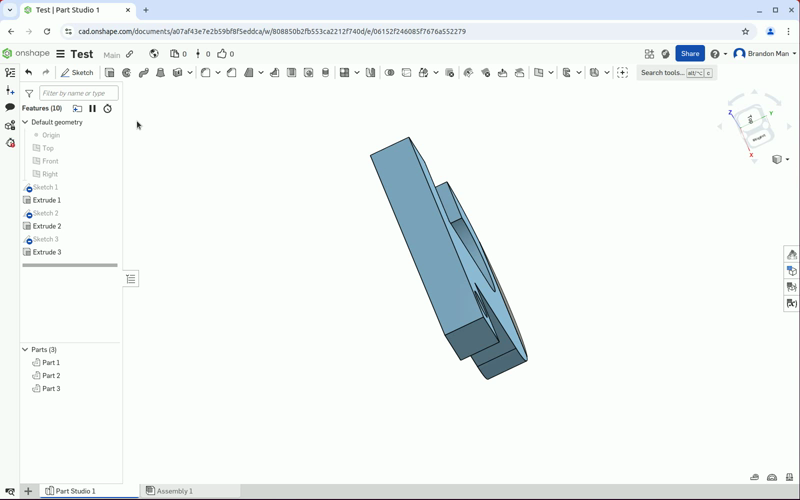
key(up, 2)
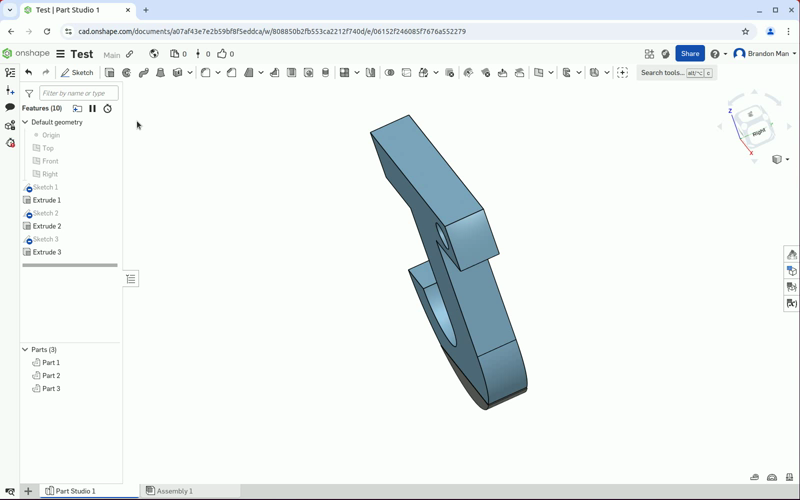
key(right, 2)
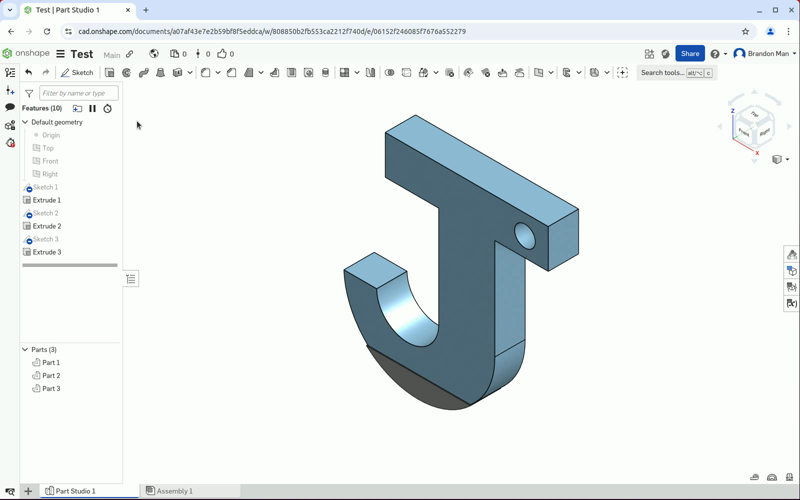
mouse_move(73, 189)
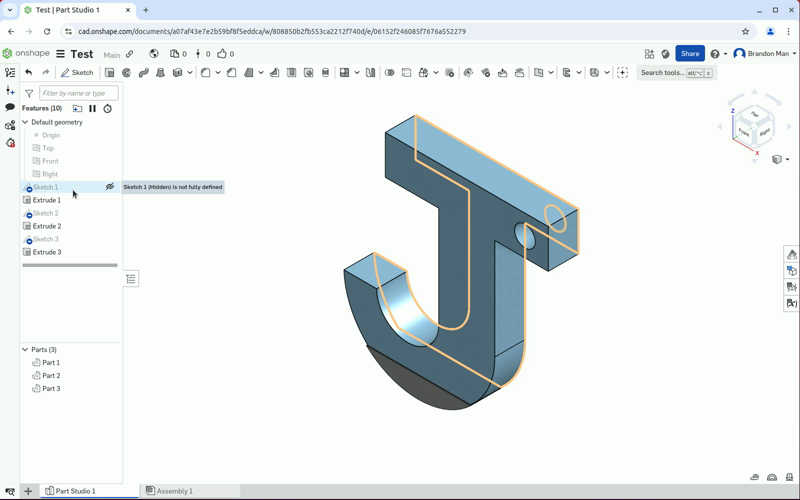
click(73, 189)